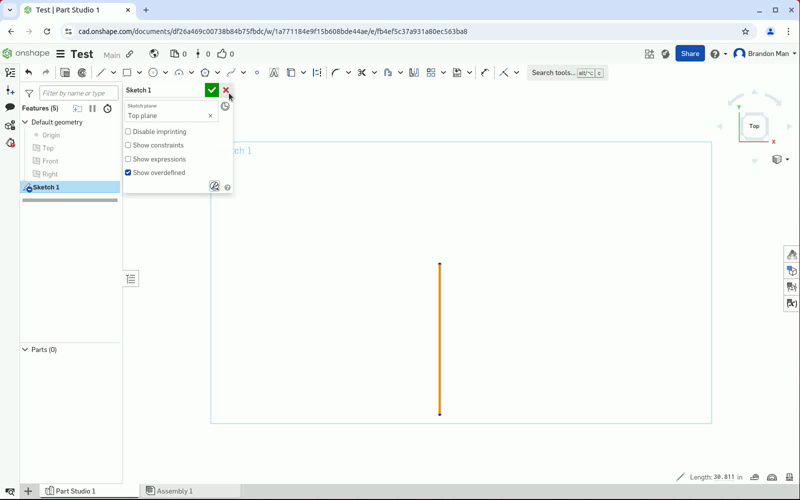
key(shift+h)
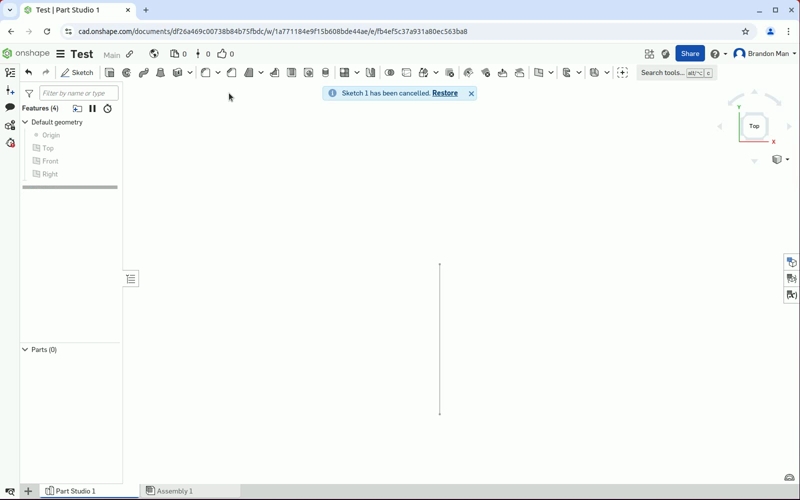
mouse_move(73, 352)
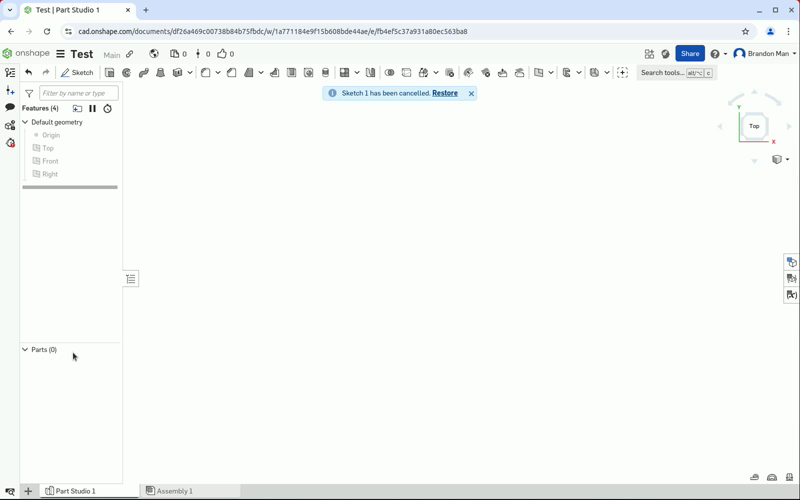
key(y)
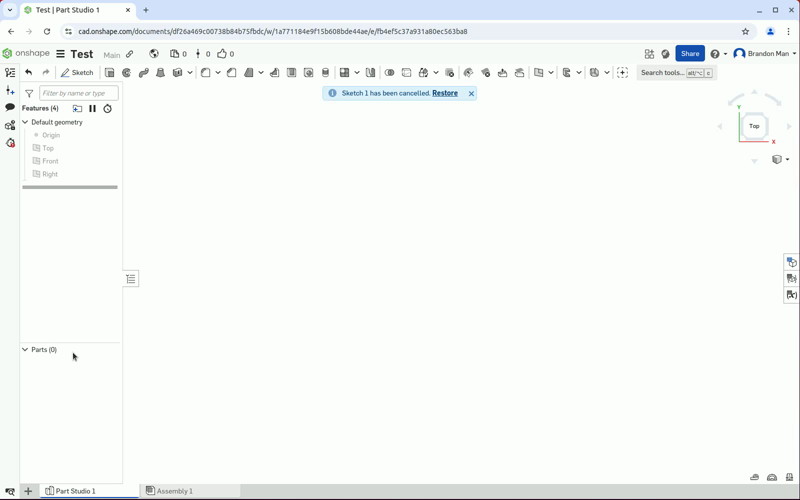
key(shift+p)
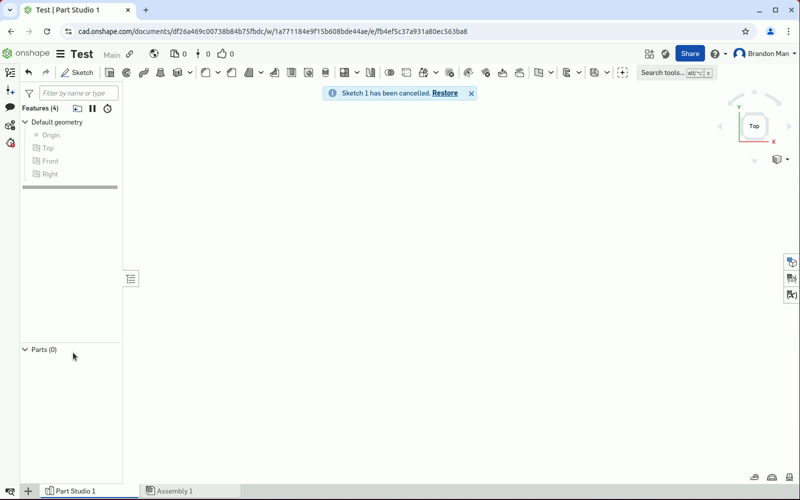
key(space)
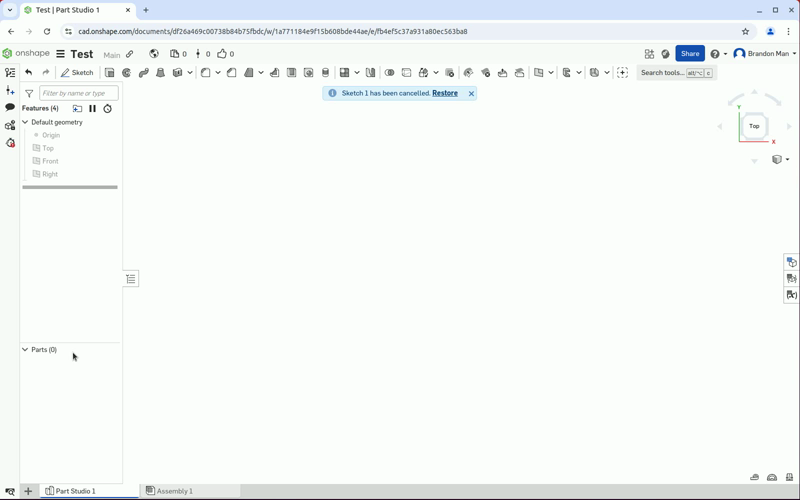
key_down(shift)
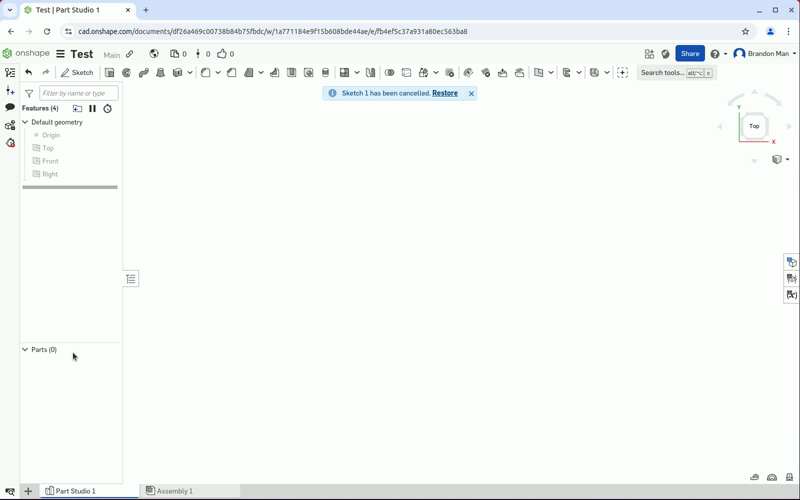
key(up)
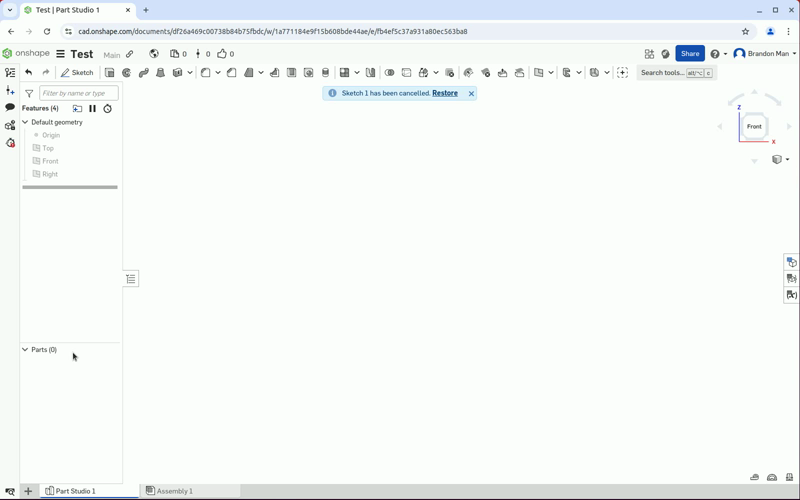
key_up(shift)
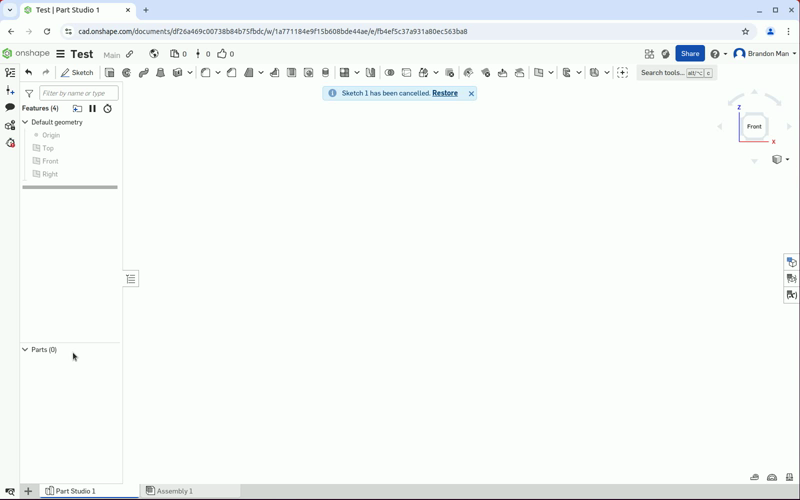
mouse_move(73, 352)
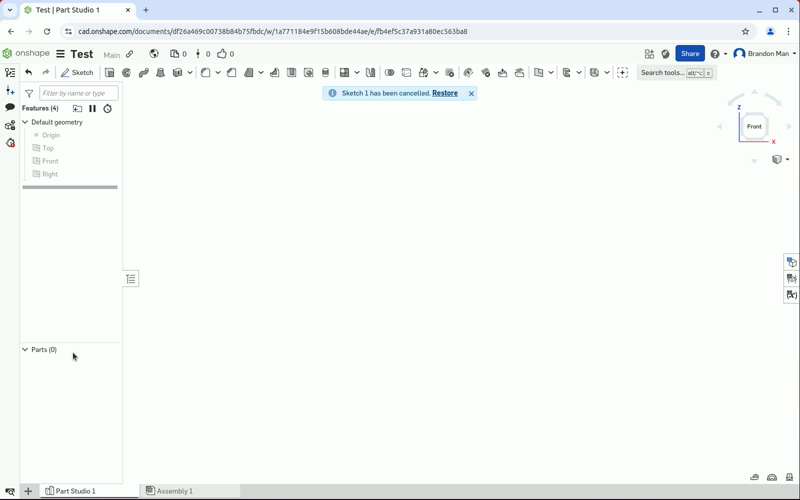
key(shift+y)
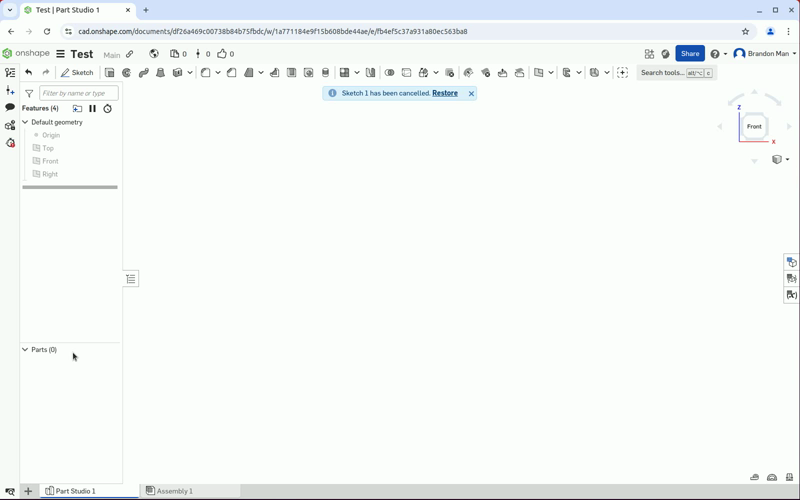
key(shift+s)
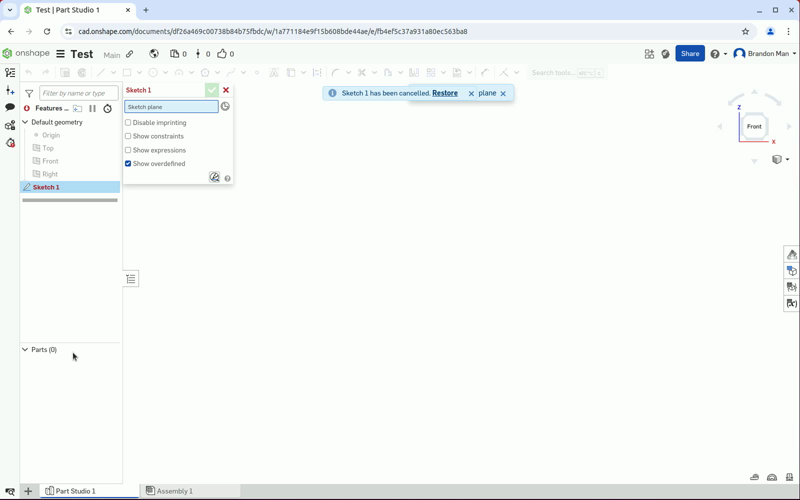
mouse_move(73, 163)
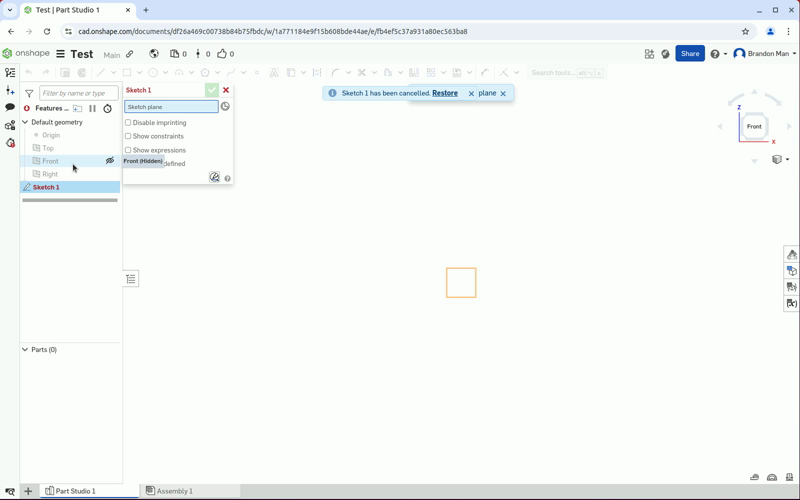
click(73, 163)
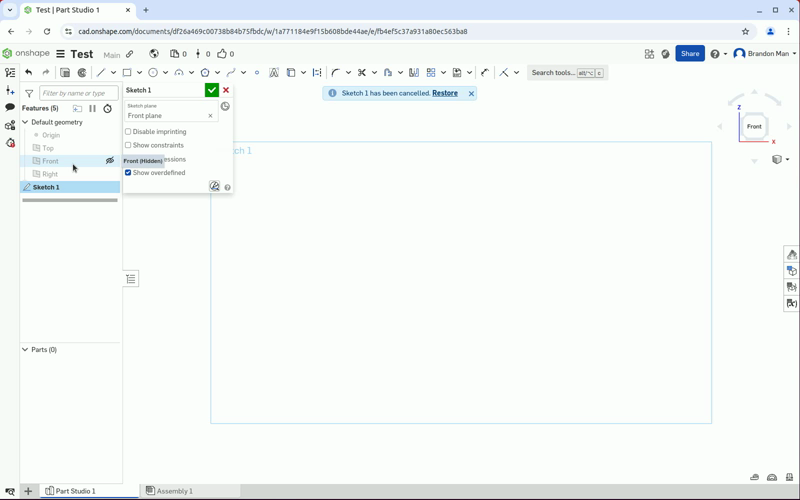
mouse_move(73, 352)
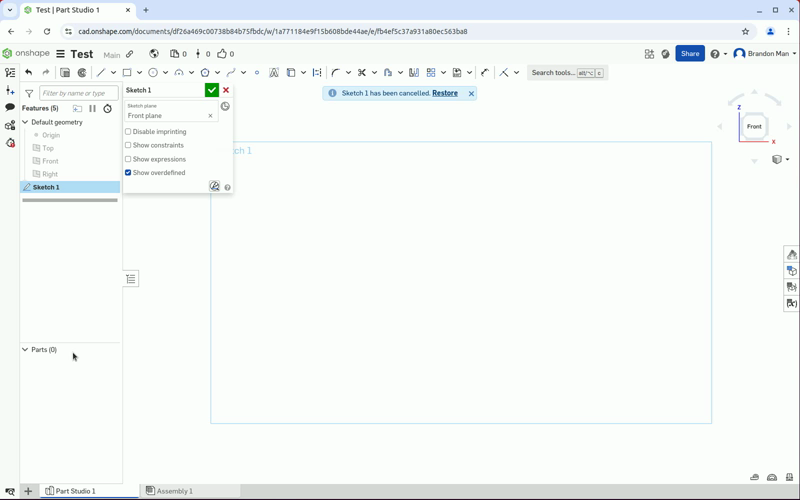
key(y)
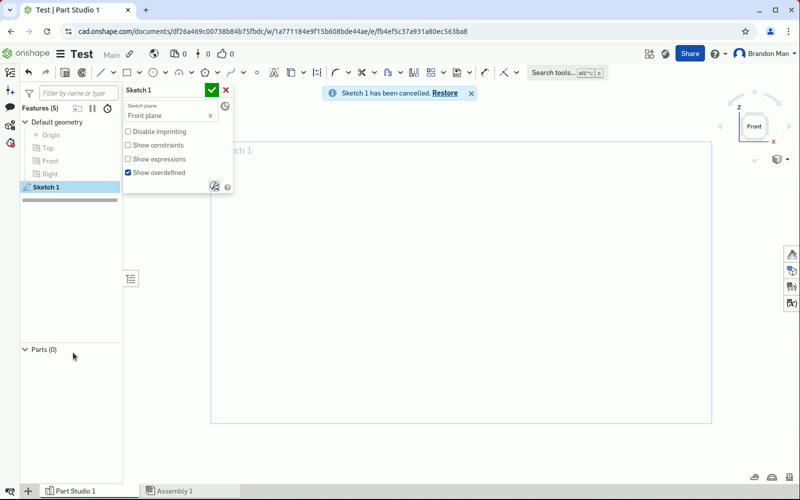
key(l)
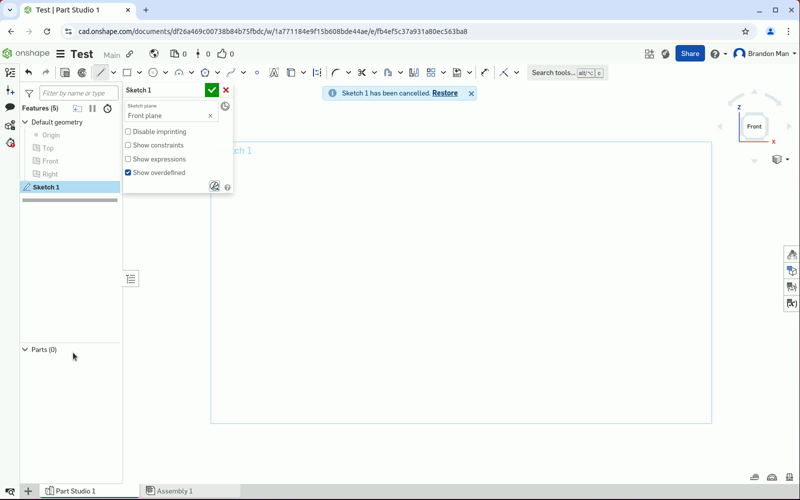
key_down(shift)
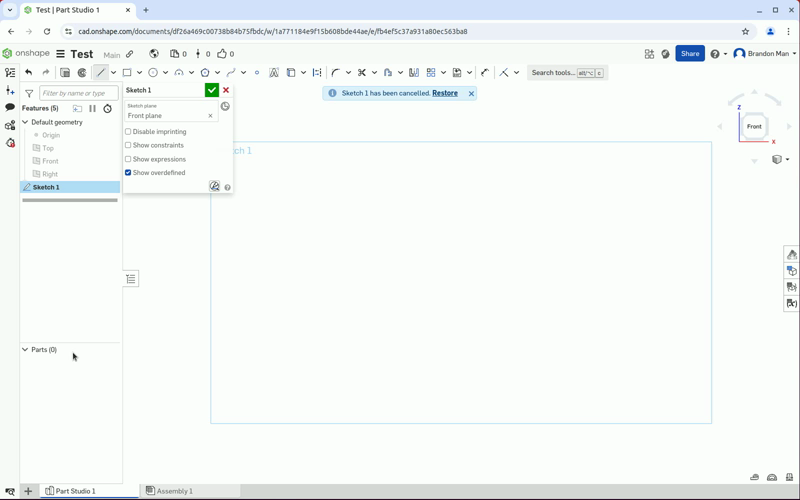
mouse_move(401, 282)
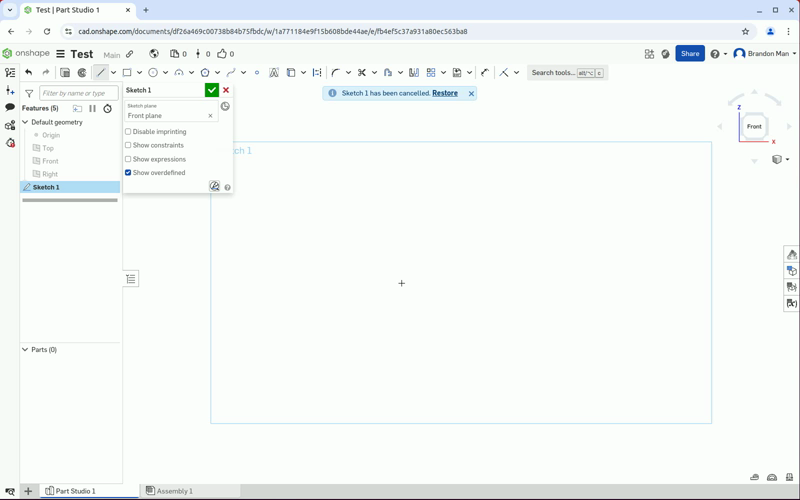
click(401, 282)
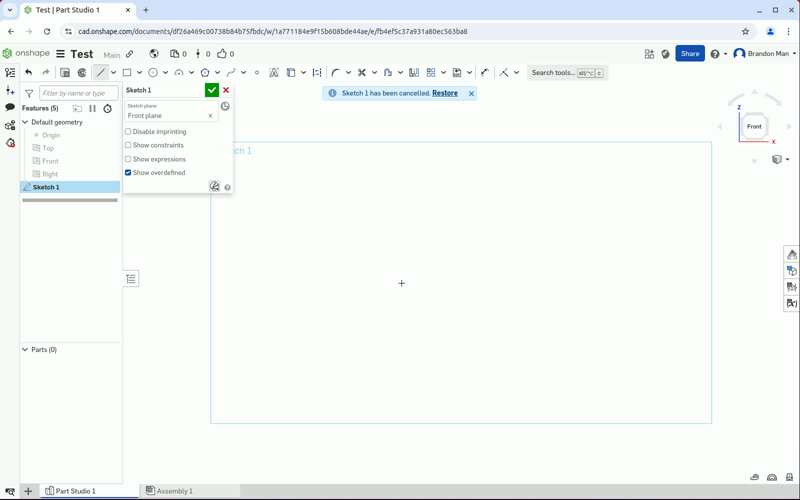
key_up(shift)
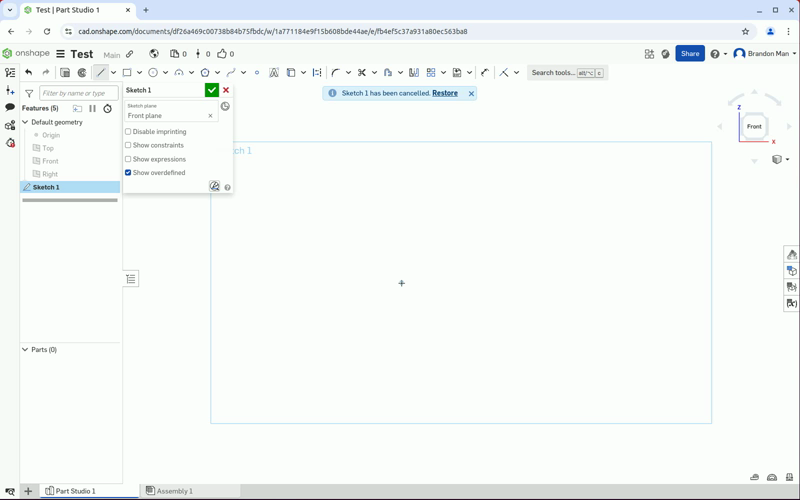
key_down(shift)
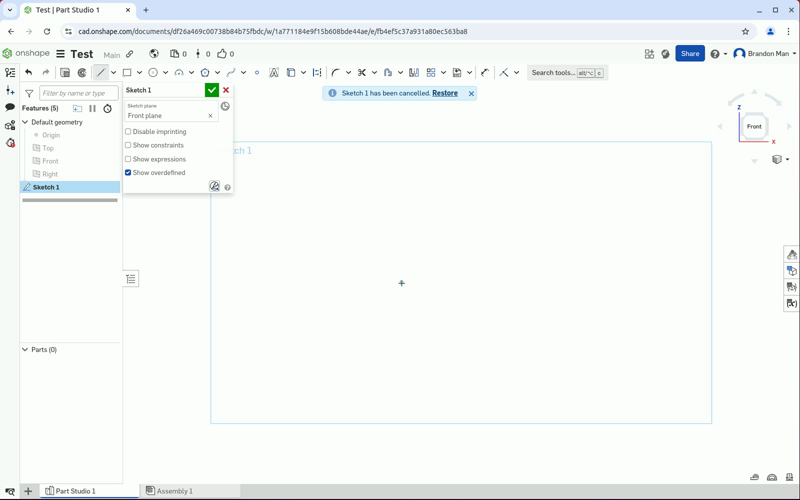
mouse_move(518, 282)
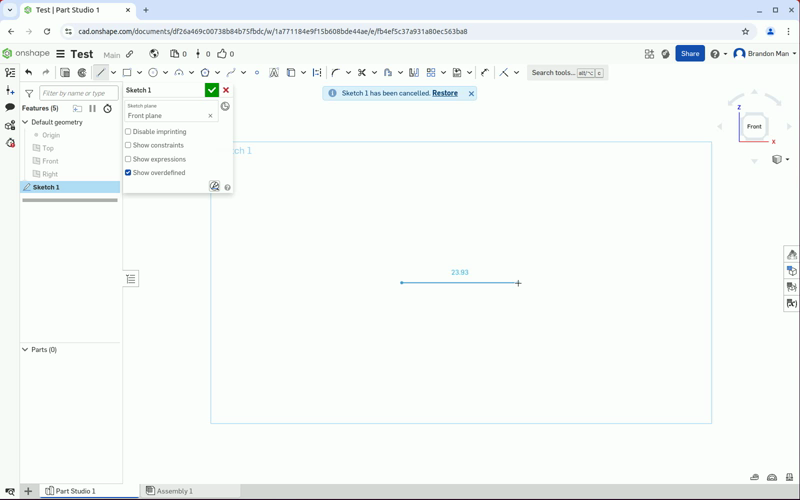
click(518, 282)
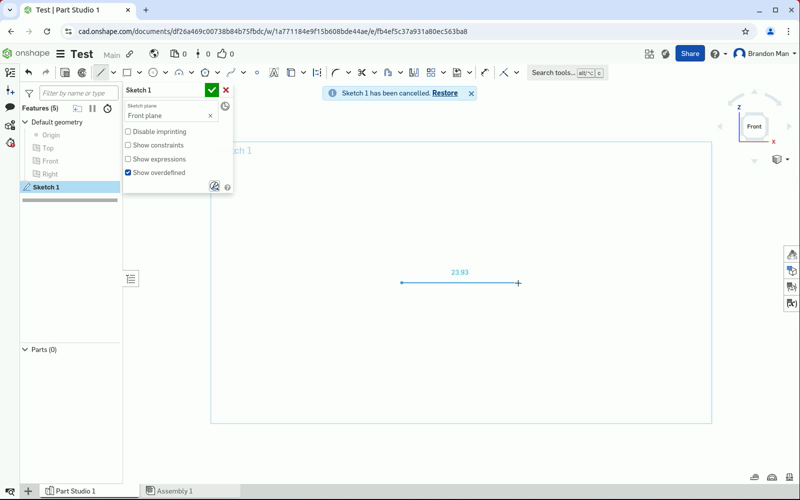
key_up(shift)
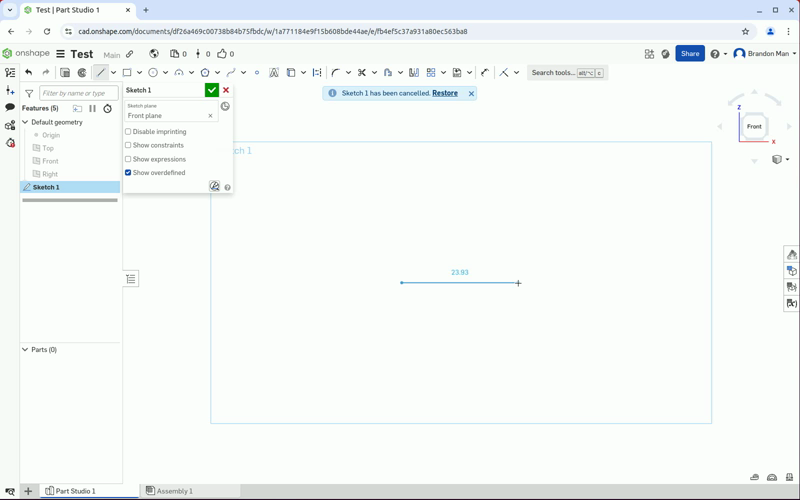
key_down(shift)
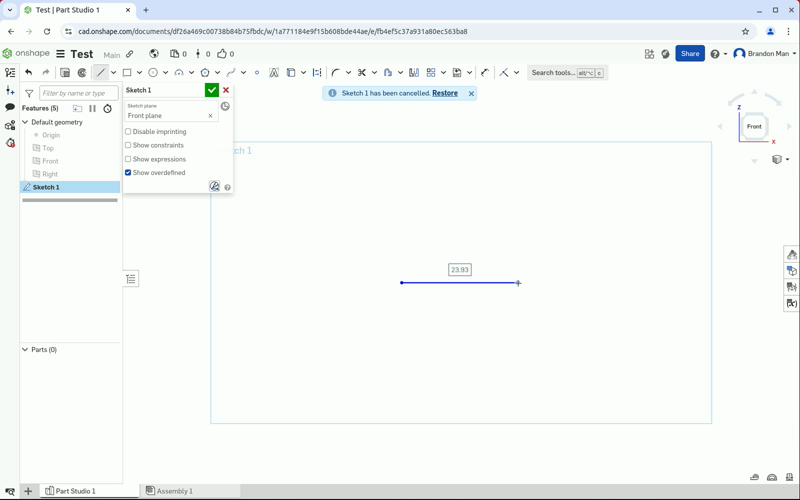
mouse_move(518, 170)
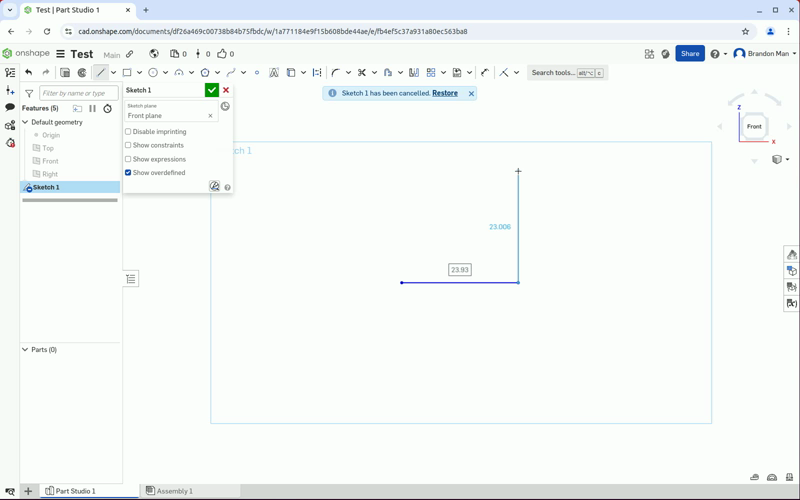
click(518, 170)
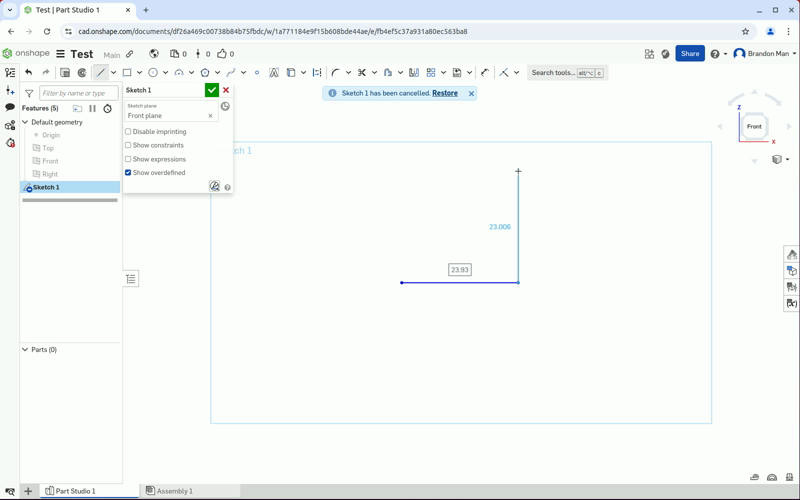
key_up(shift)
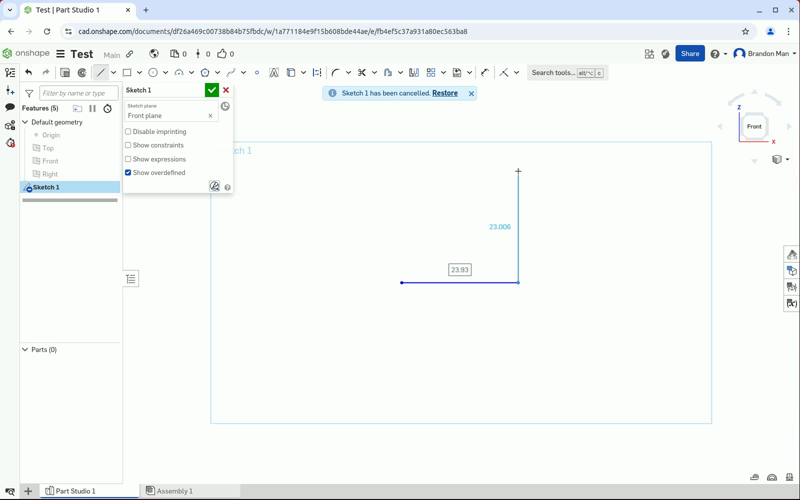
key_down(shift)
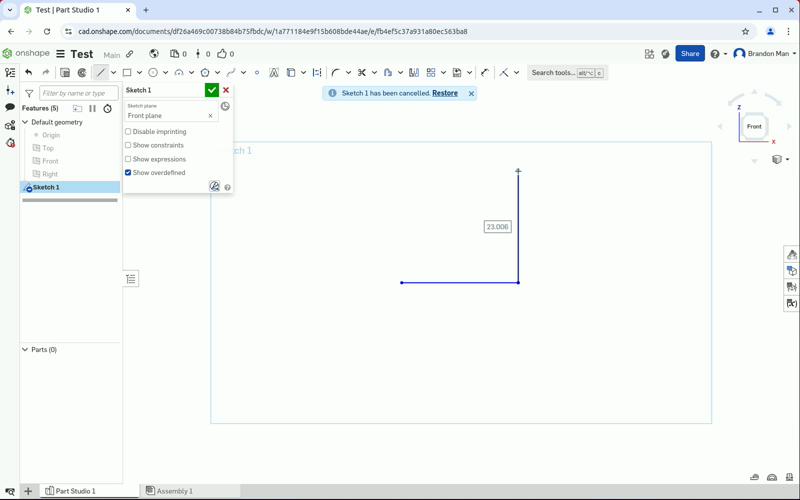
mouse_move(401, 170)
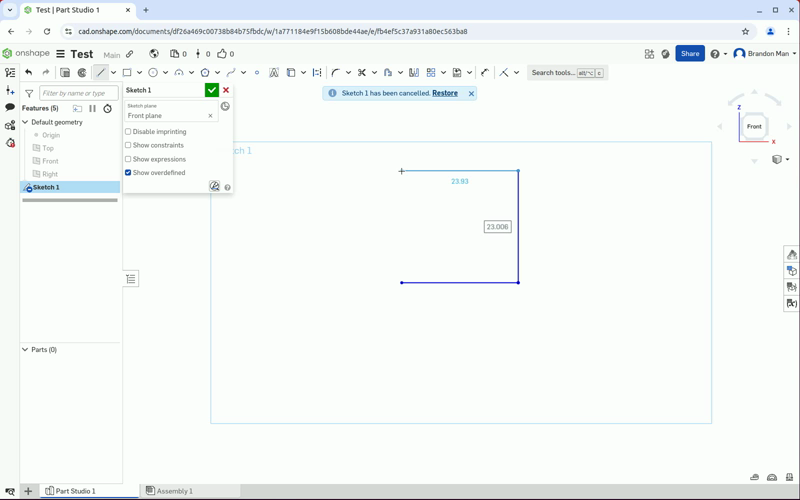
click(401, 170)
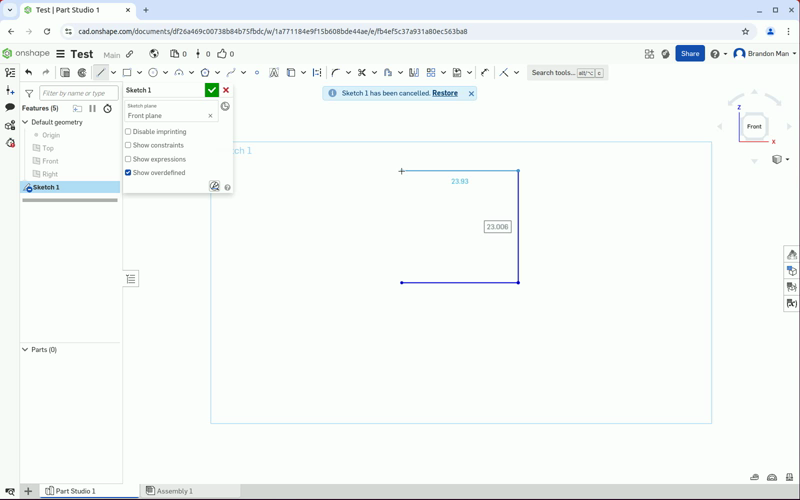
key_up(shift)
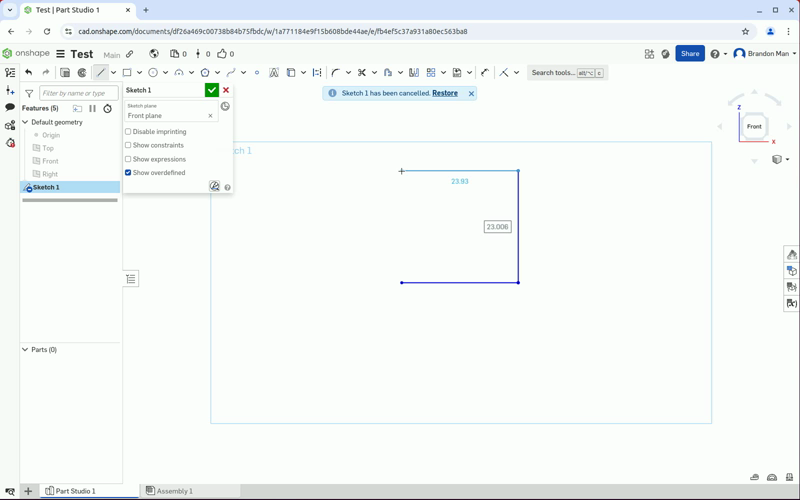
key_down(shift)
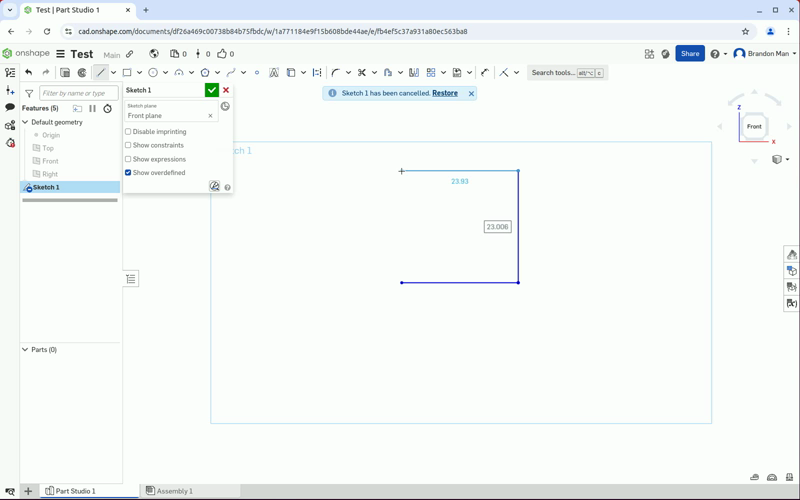
mouse_move(401, 282)
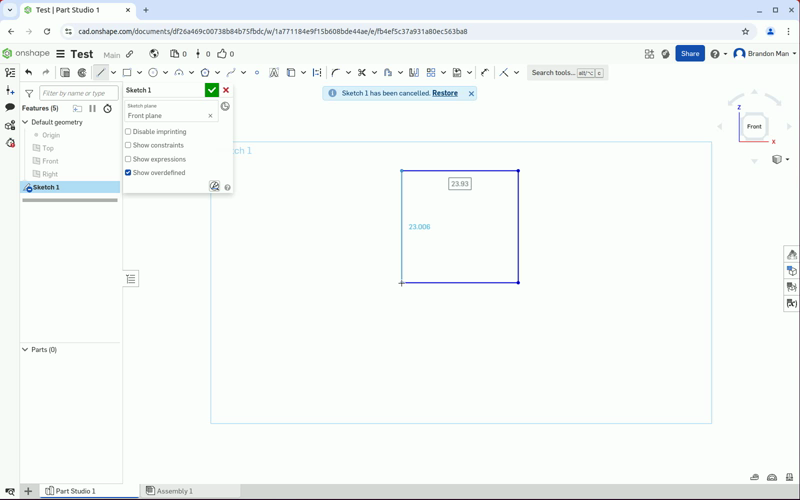
key_up(shift)
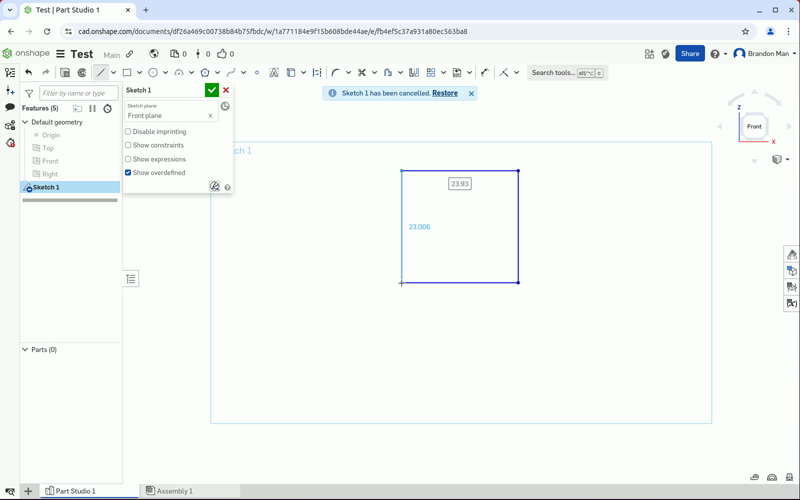
click(401, 282)
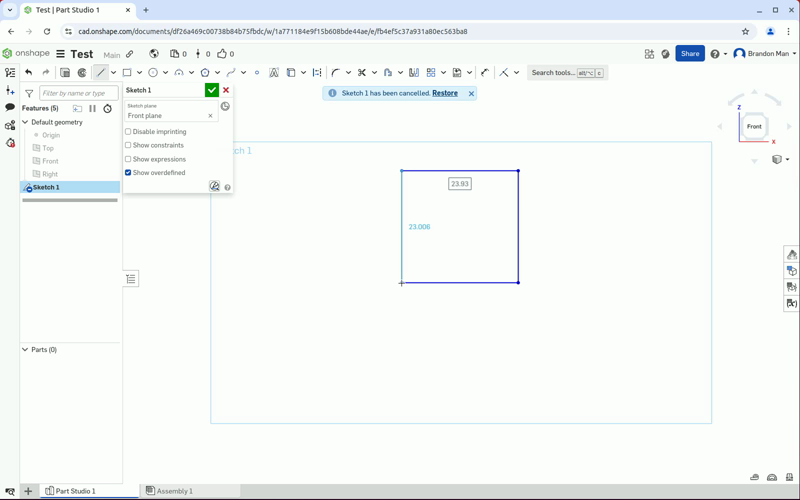
key(esc)
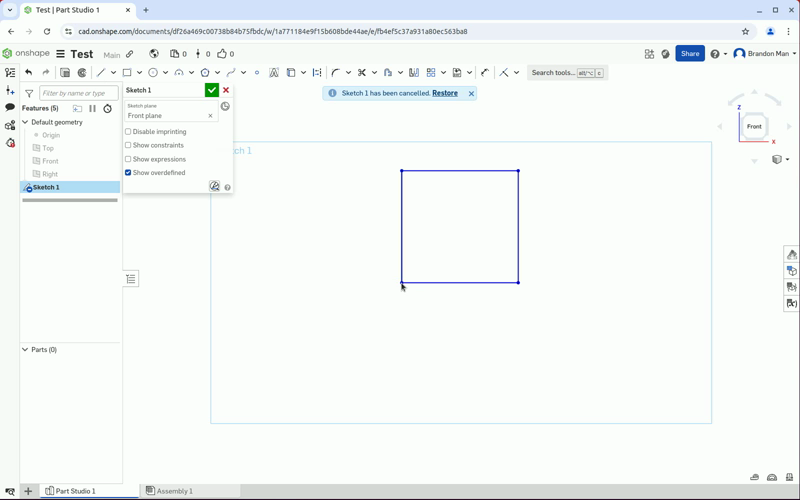
key(l)
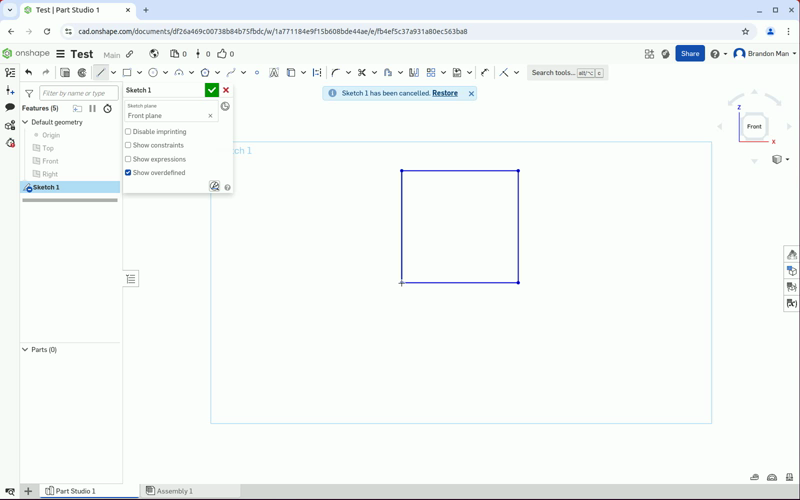
key_down(shift)
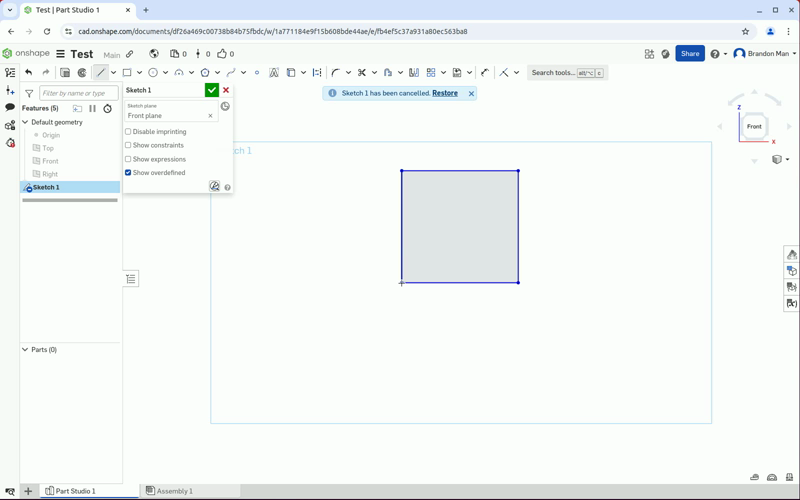
mouse_move(405, 279)
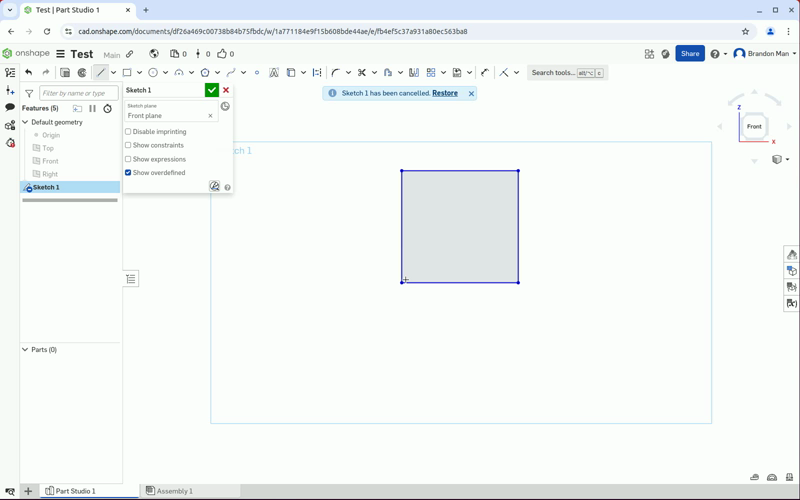
click(405, 279)
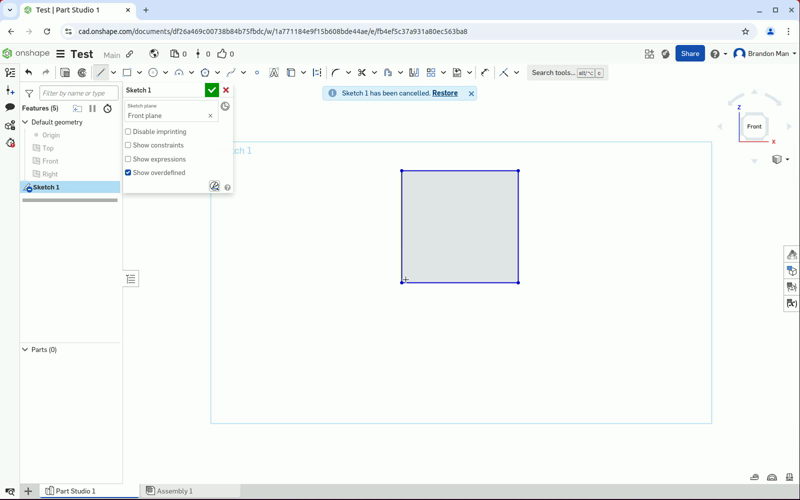
key_up(shift)
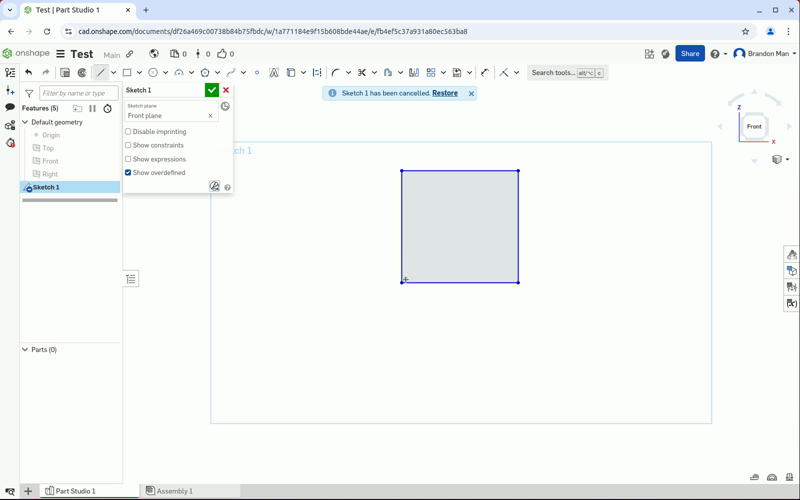
key_down(shift)
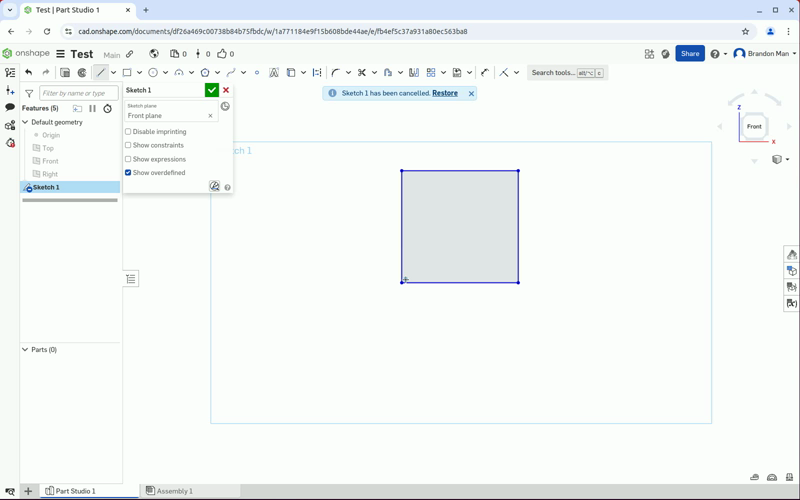
mouse_move(514, 279)
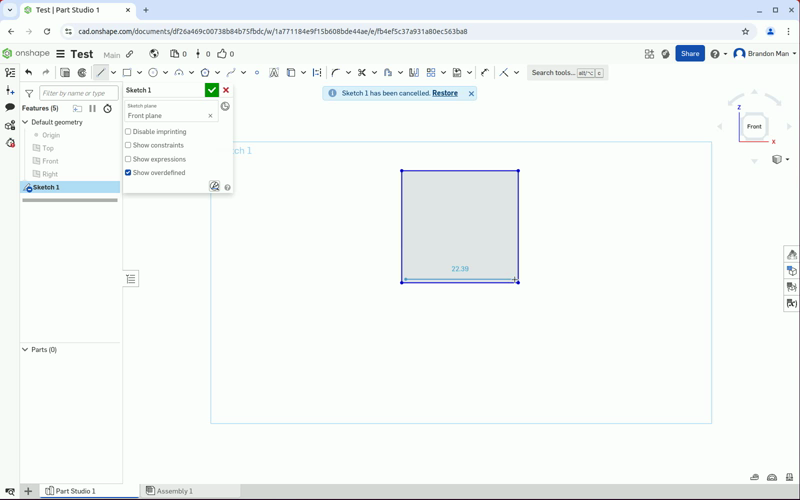
click(514, 279)
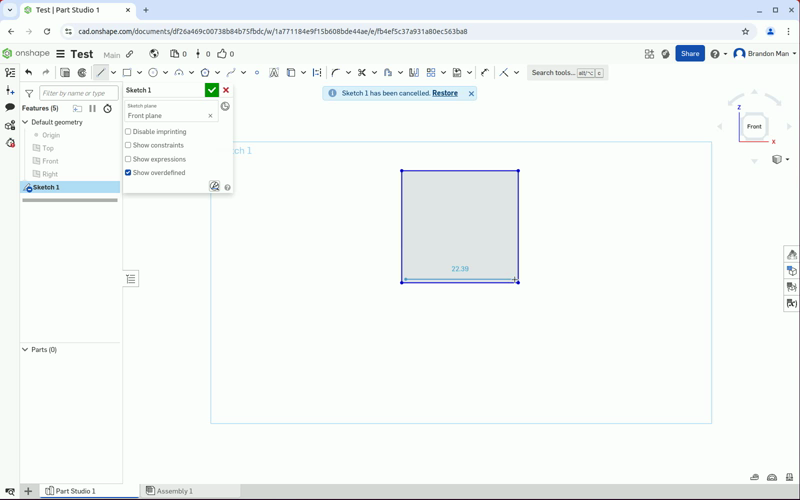
key_up(shift)
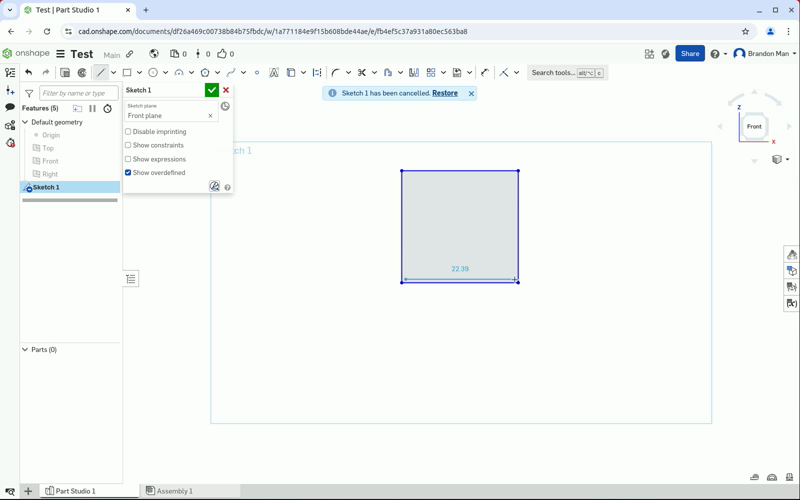
key_down(shift)
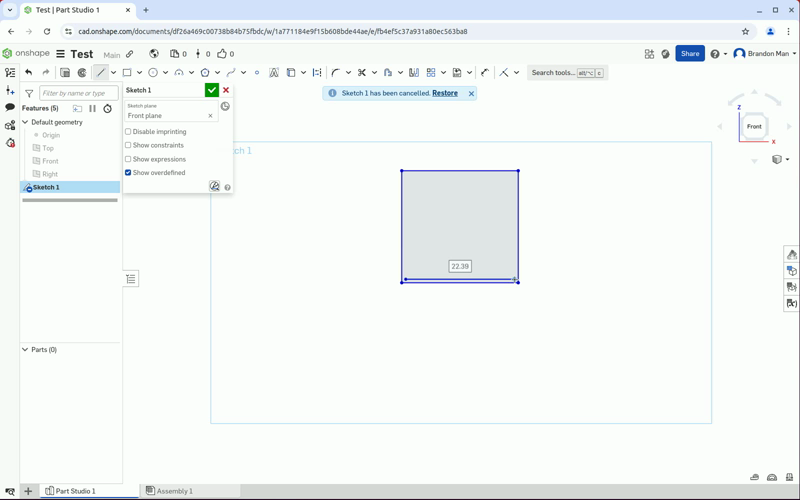
mouse_move(514, 174)
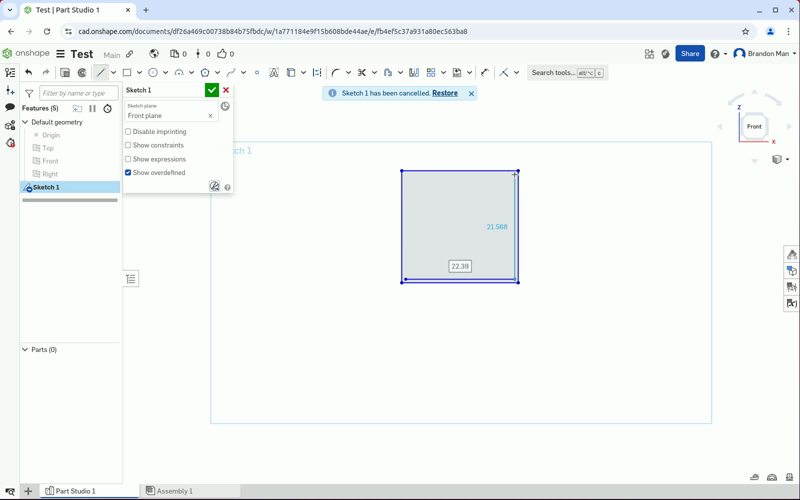
click(514, 174)
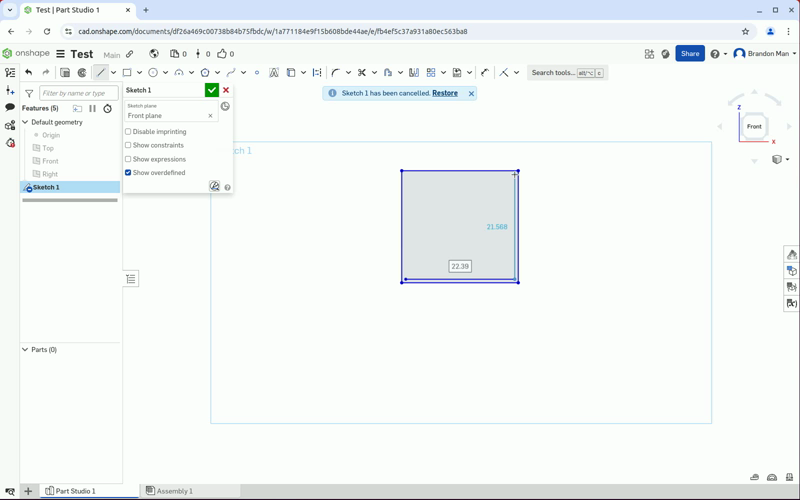
key_up(shift)
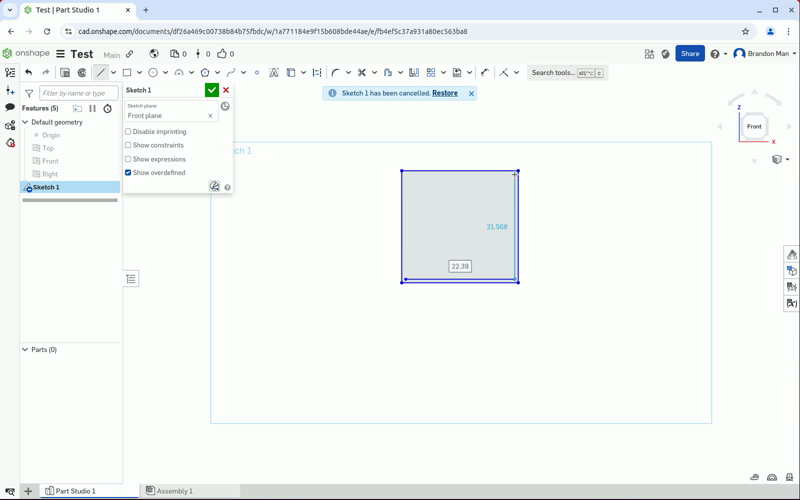
key_down(shift)
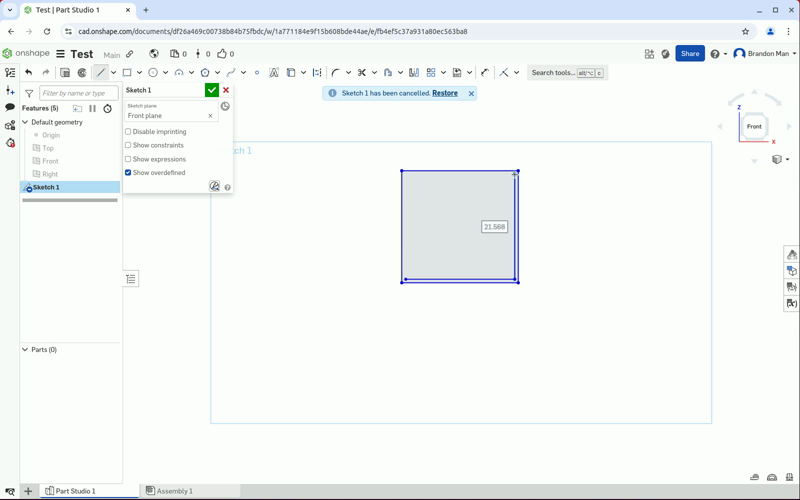
mouse_move(405, 174)
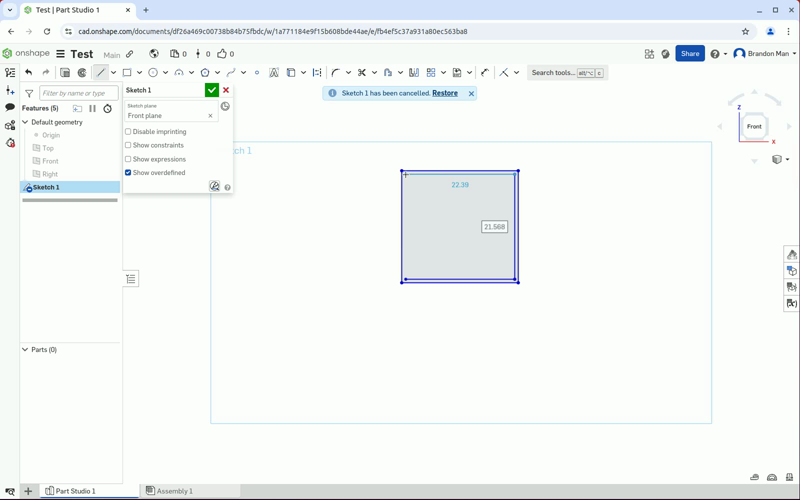
click(405, 174)
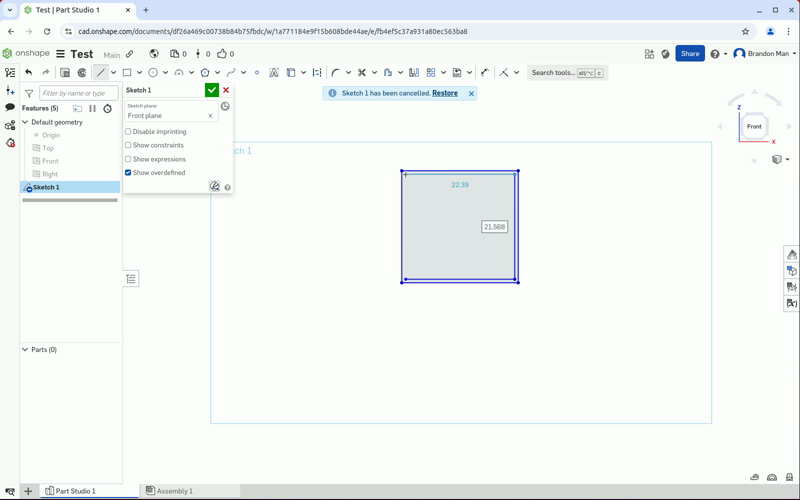
key_up(shift)
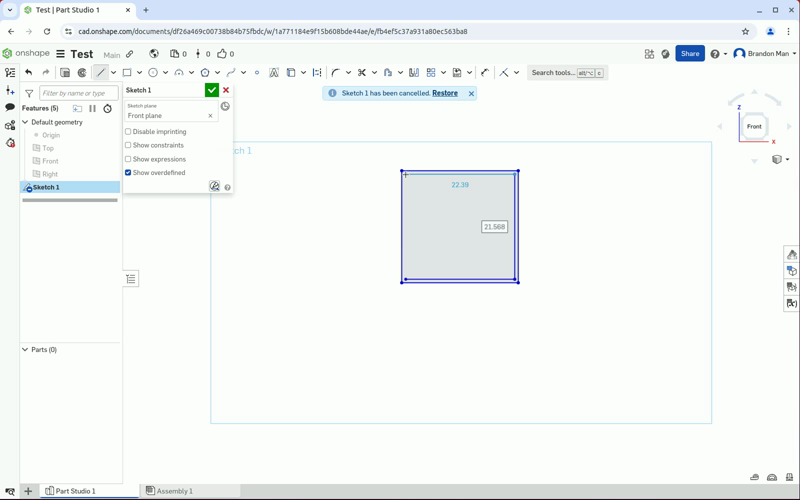
key_down(shift)
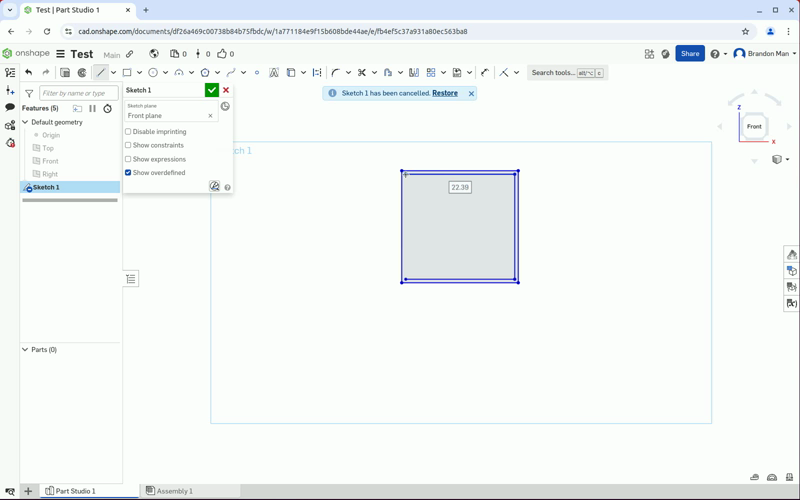
mouse_move(405, 279)
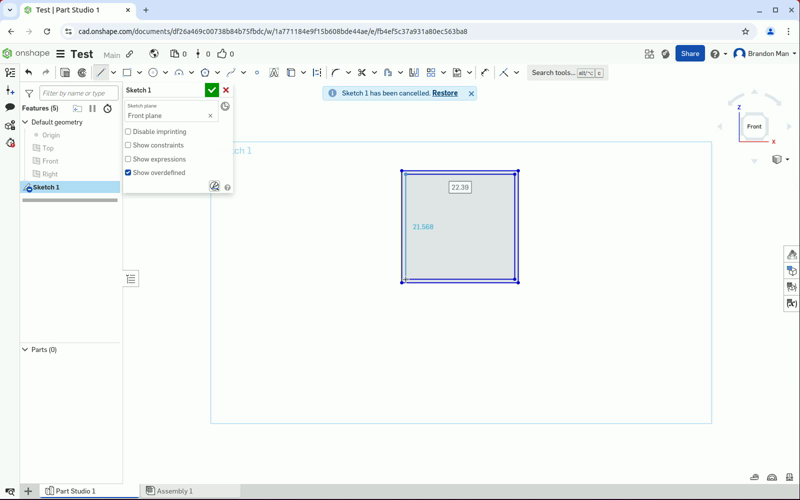
key_up(shift)
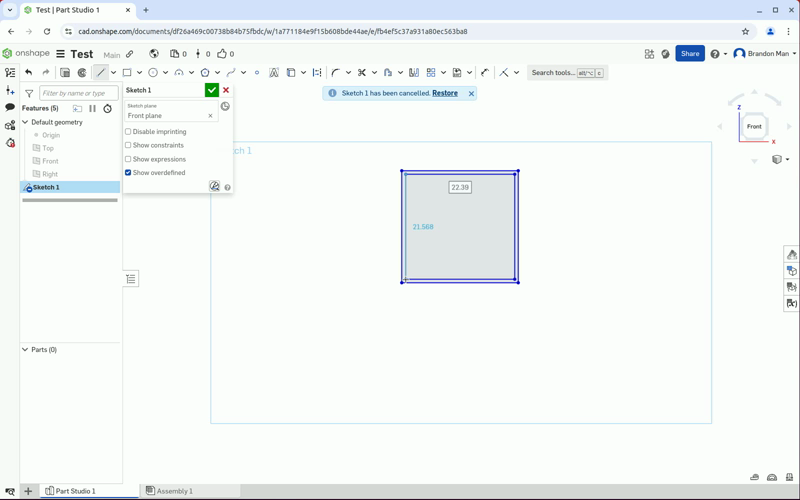
click(405, 279)
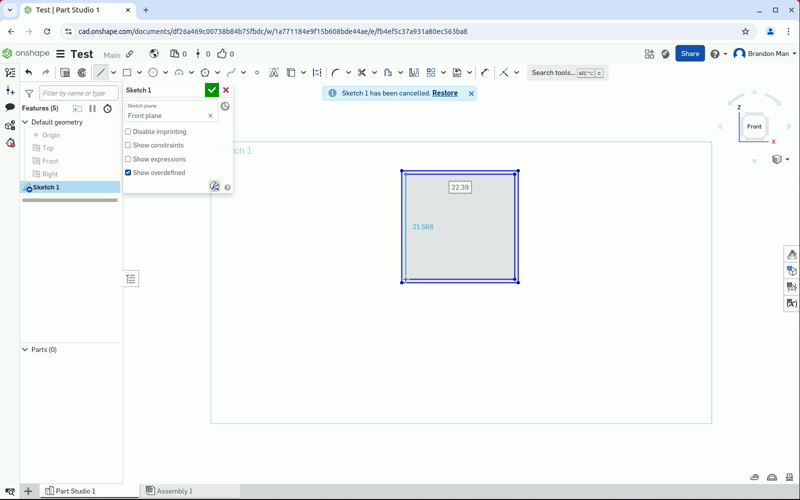
key(esc)
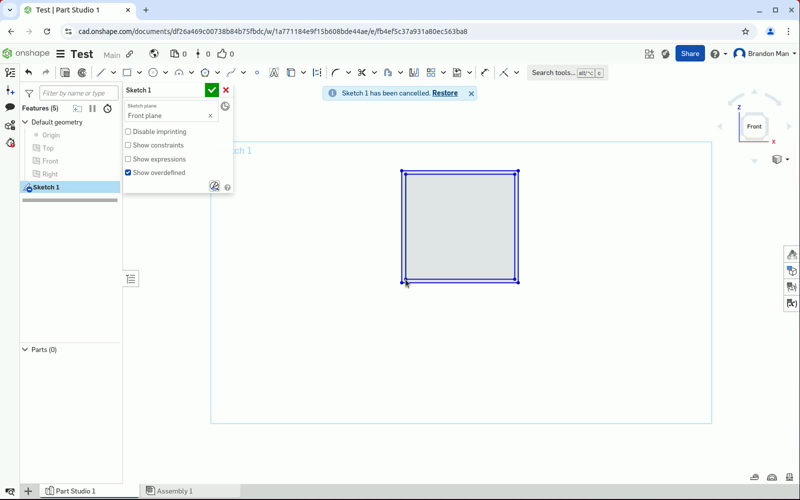
mouse_move(480, 280)
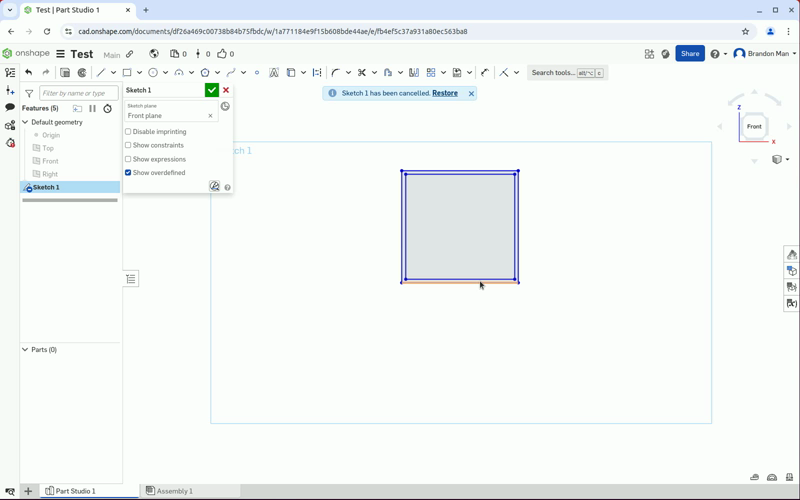
scroll(6)
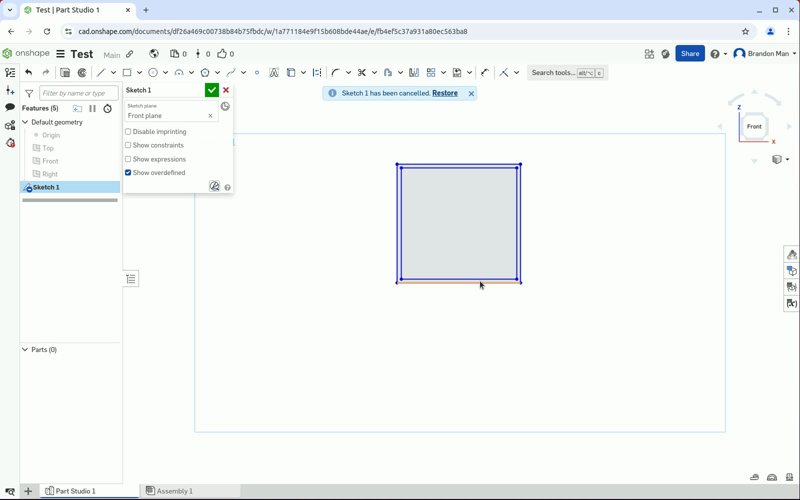
scroll(6)
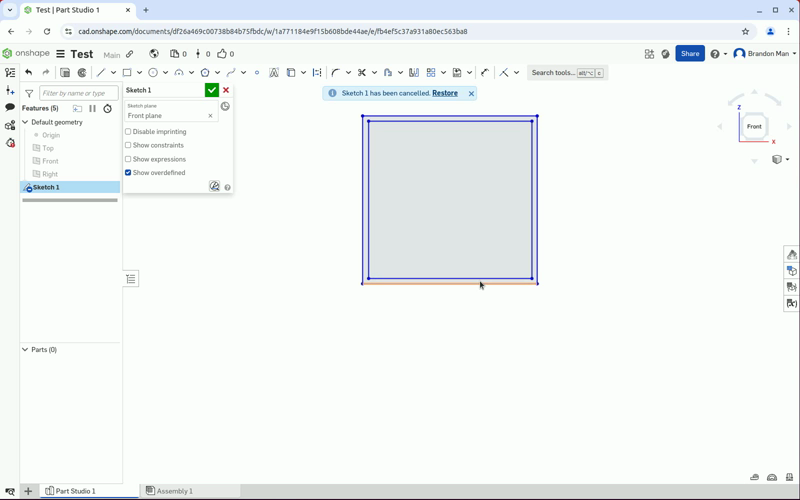
scroll(6)
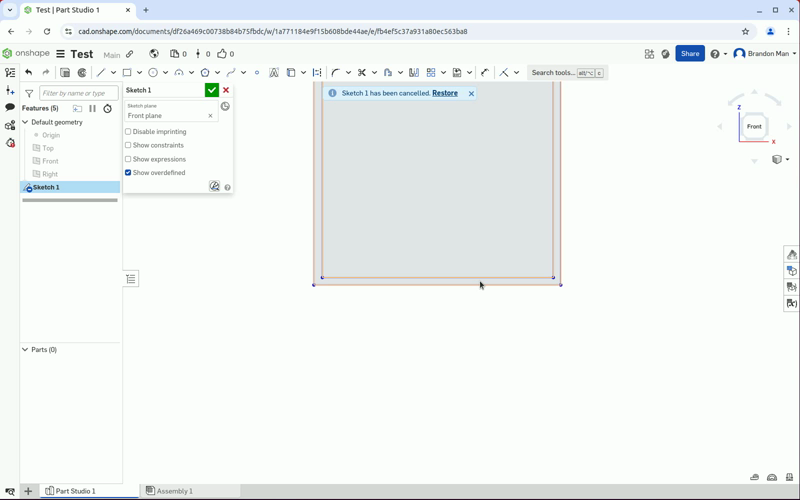
scroll(6)
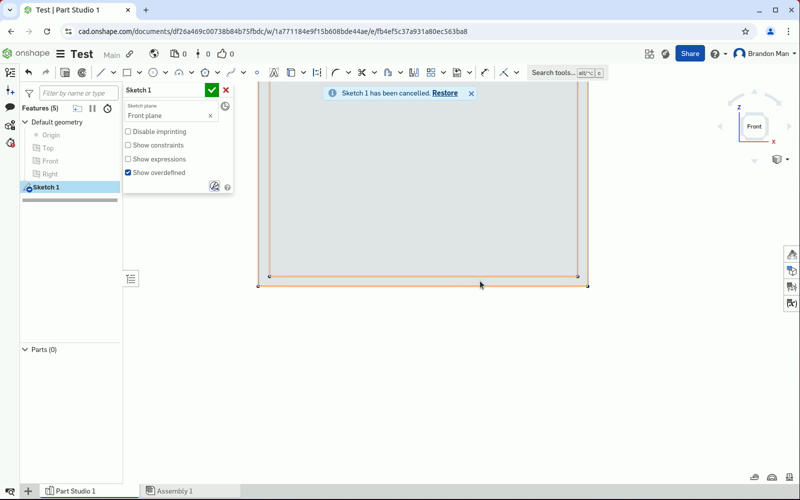
scroll(6)
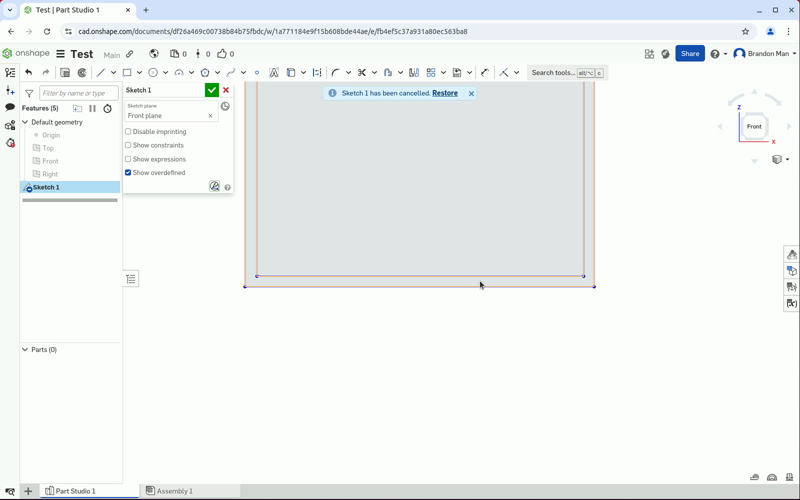
scroll(6)
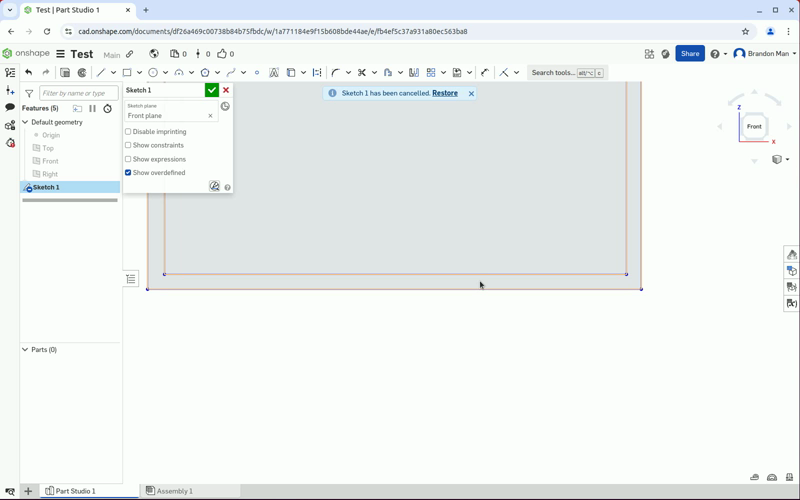
scroll(6)
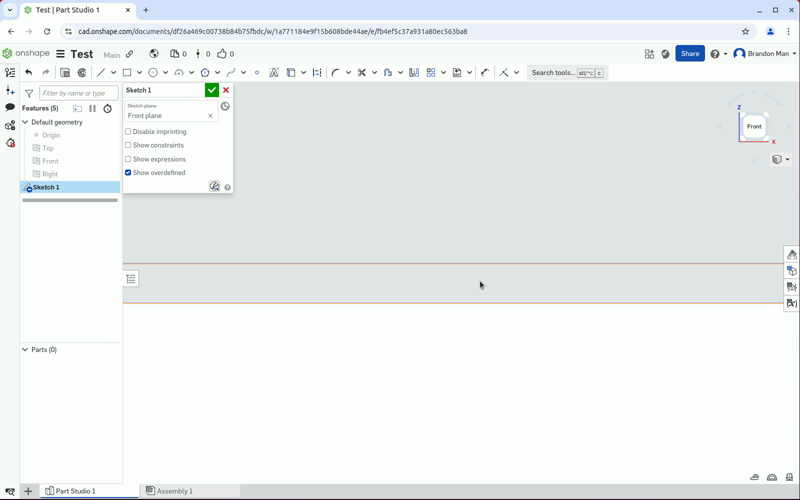
click(480, 280)
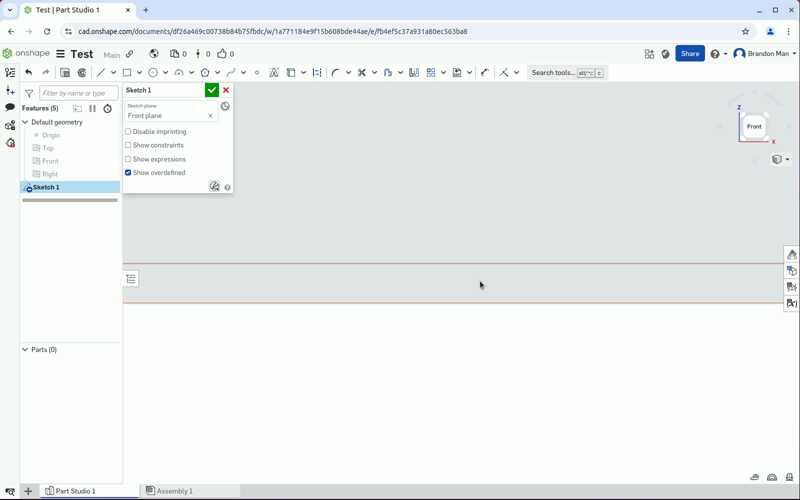
scroll(-6)
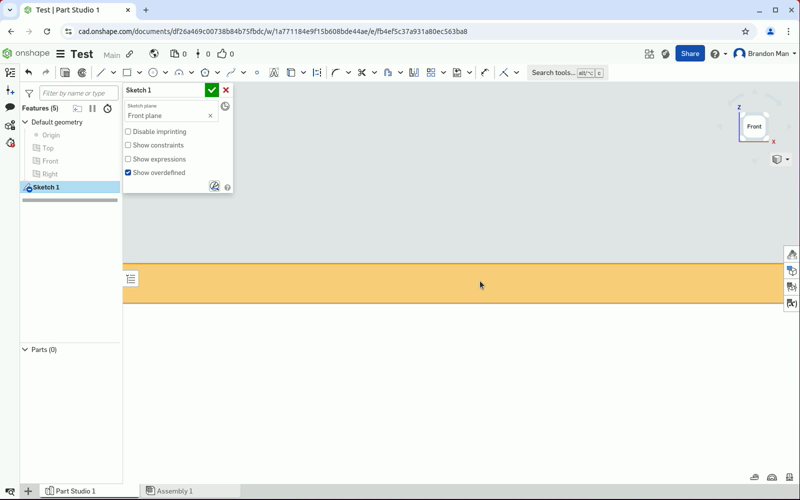
scroll(-6)
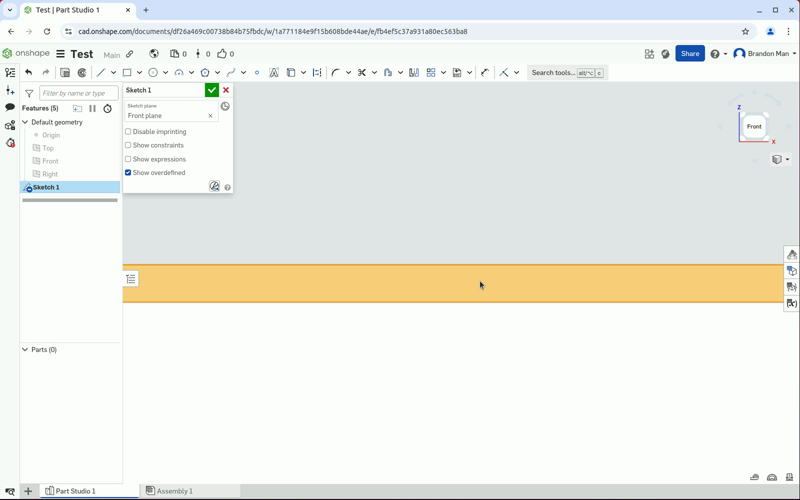
scroll(-6)
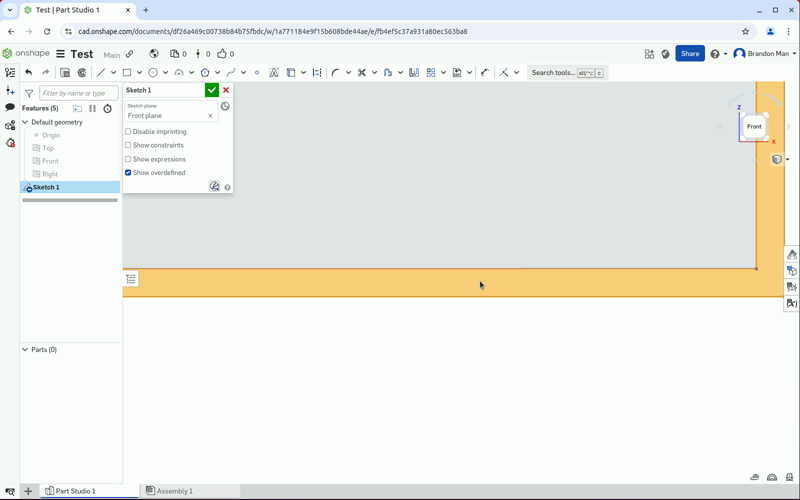
scroll(-6)
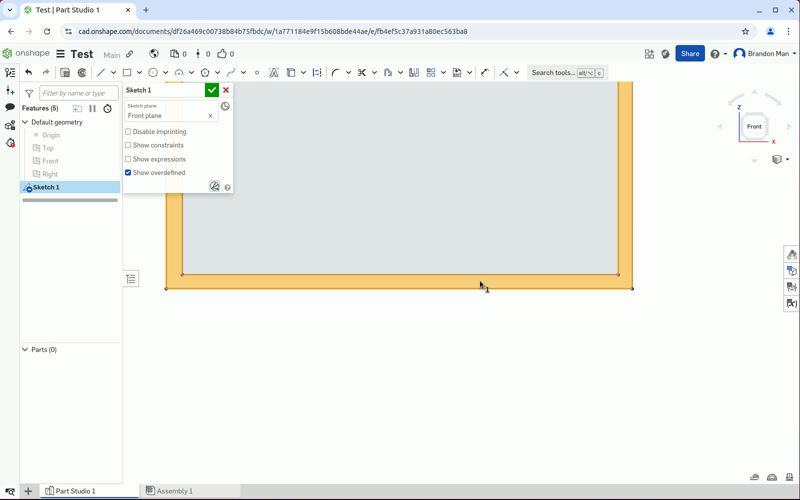
scroll(-6)
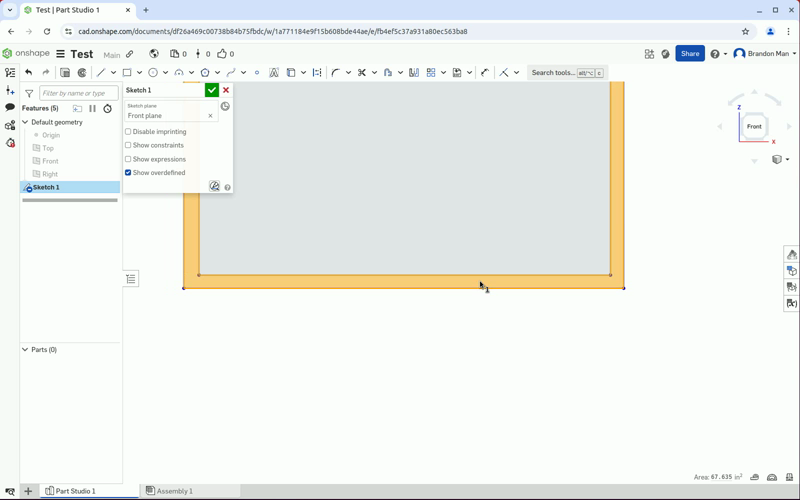
scroll(-6)
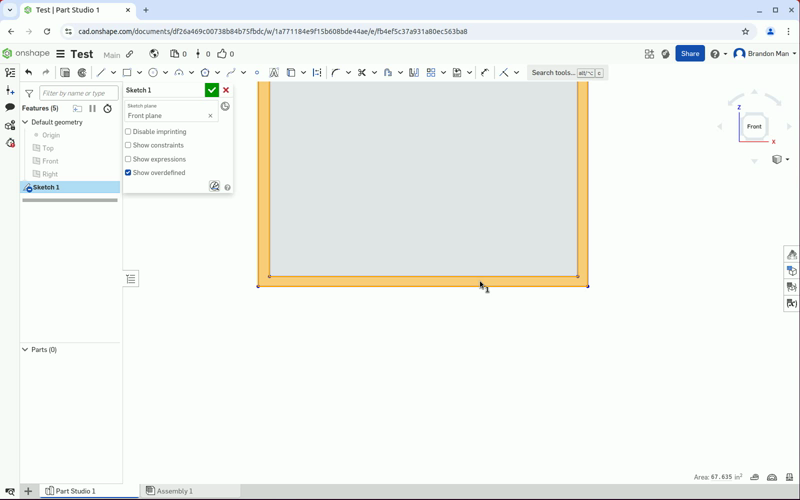
scroll(-6)
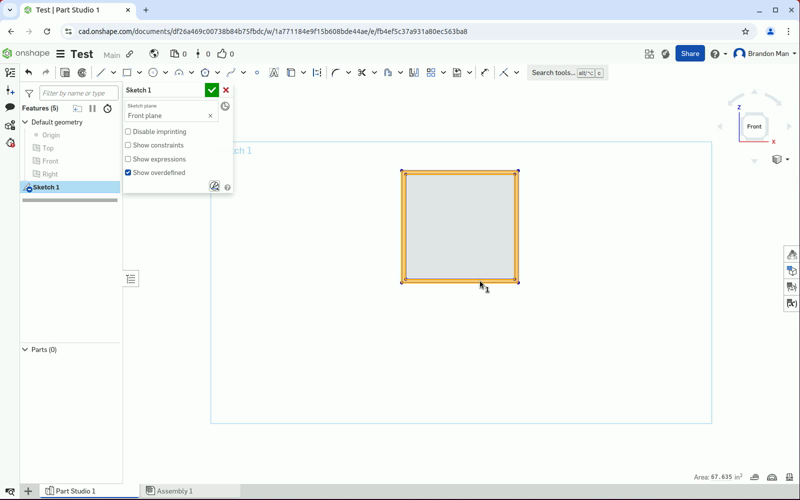
mouse_move(73, 352)
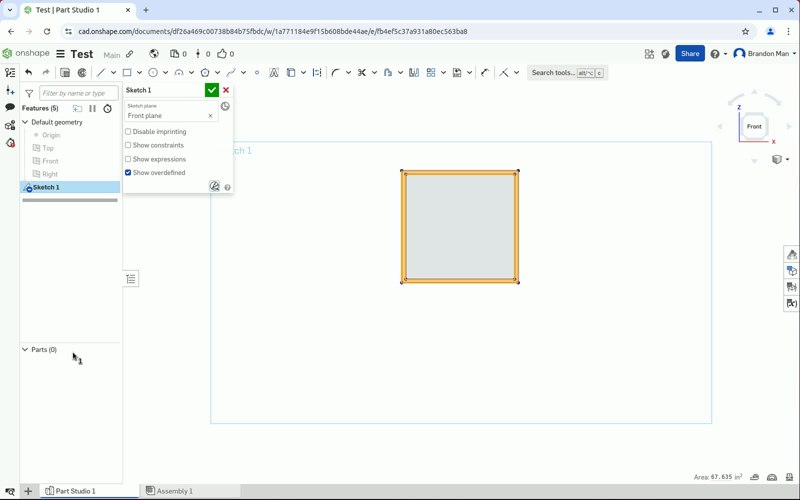
key(shift+y)
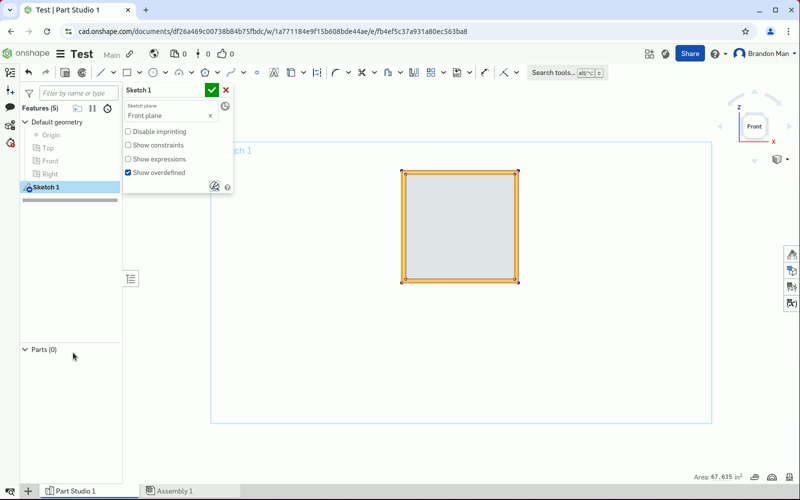
key(shift+e)
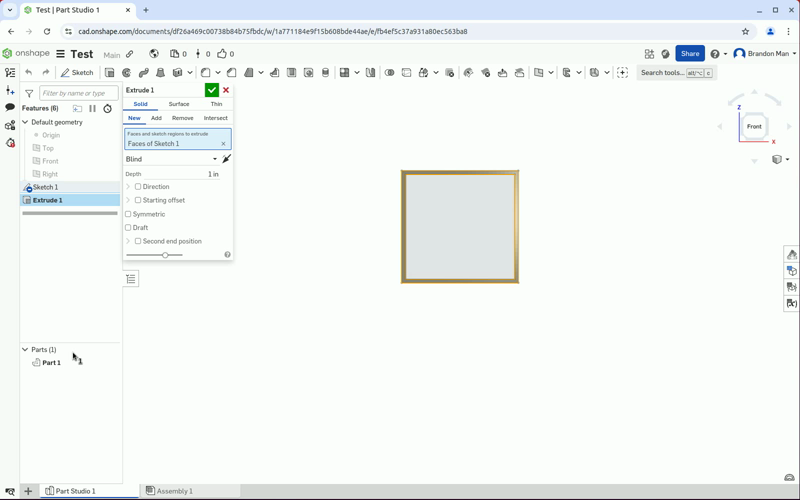
mouse_move(143, 106)
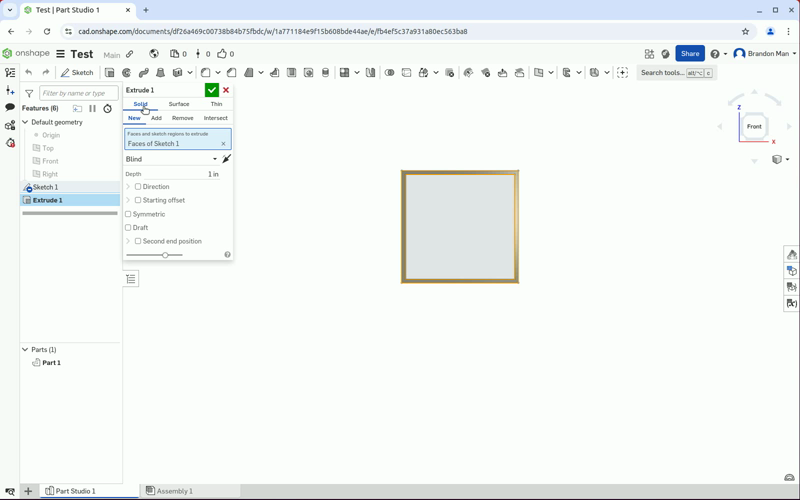
click(143, 106)
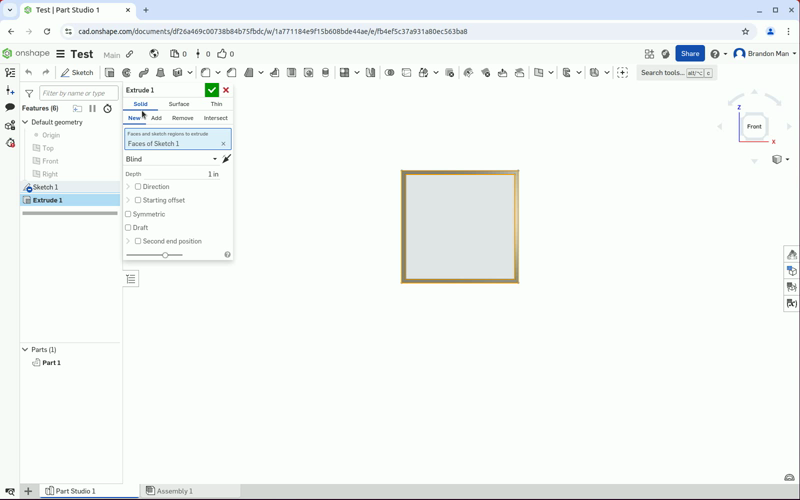
mouse_move(137, 120)
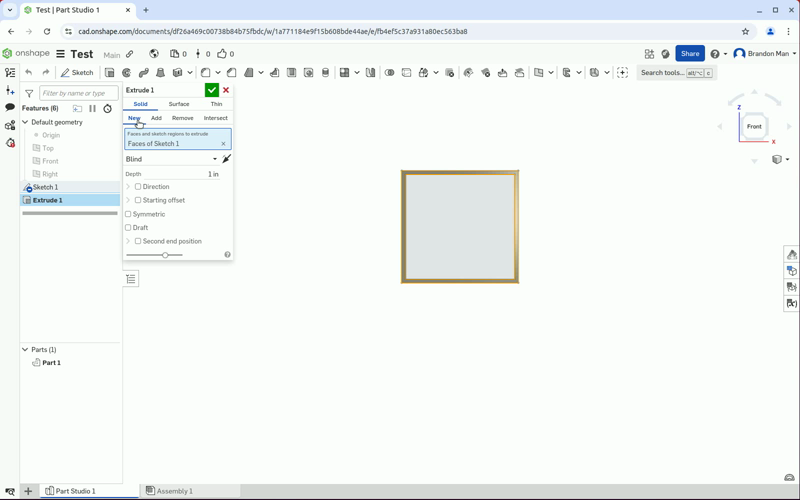
click(137, 120)
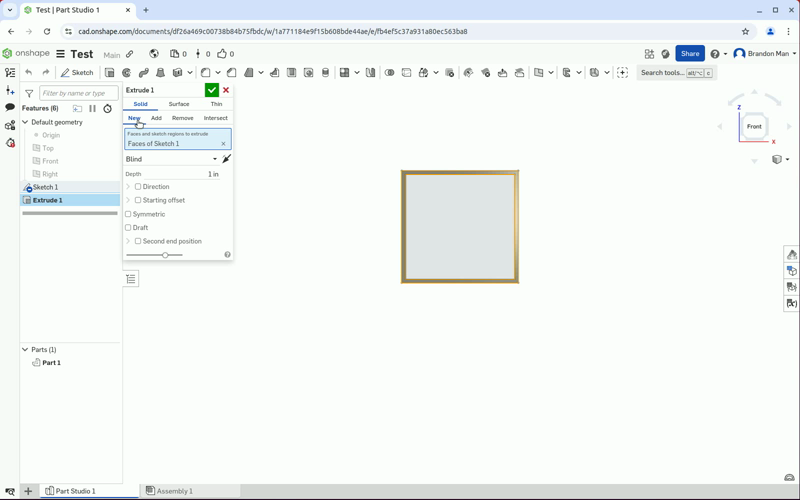
key(tab, 4)
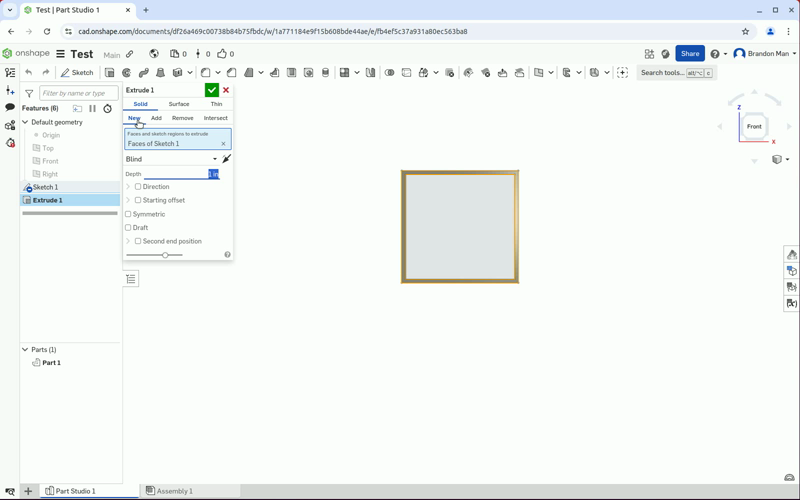
text(1.204)
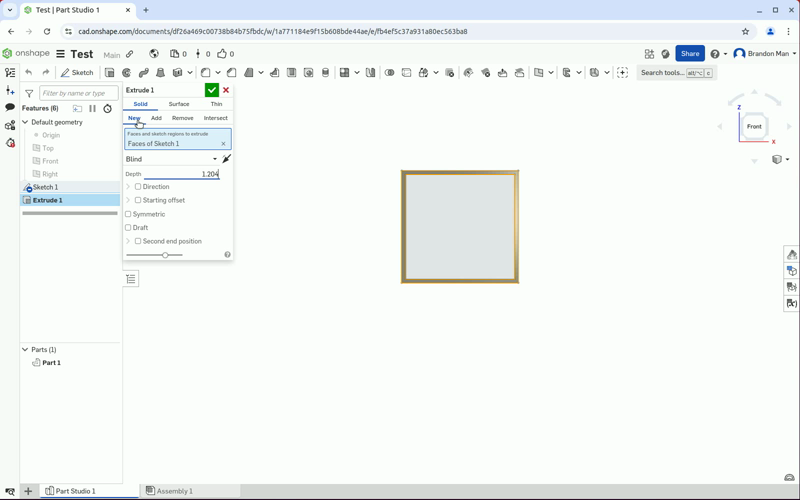
key(enter)
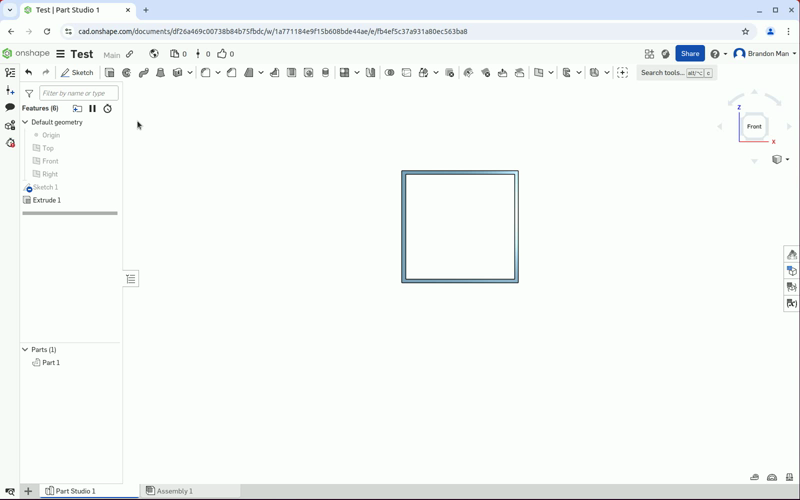
key(shift+h)
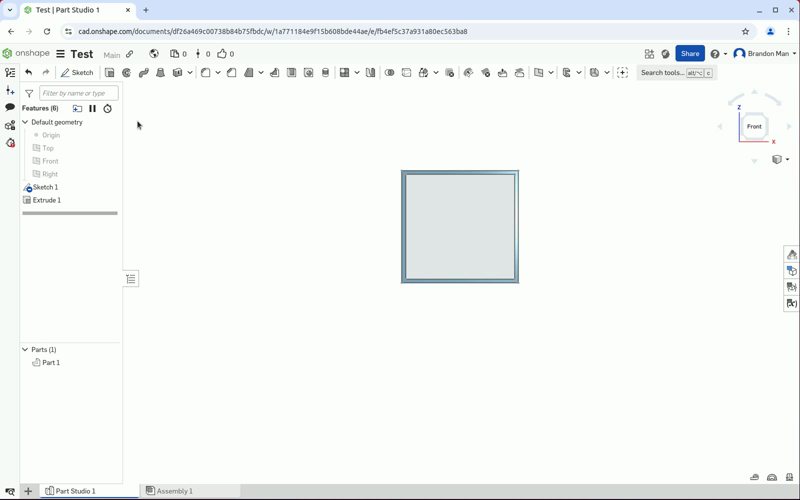
key(shift+h)
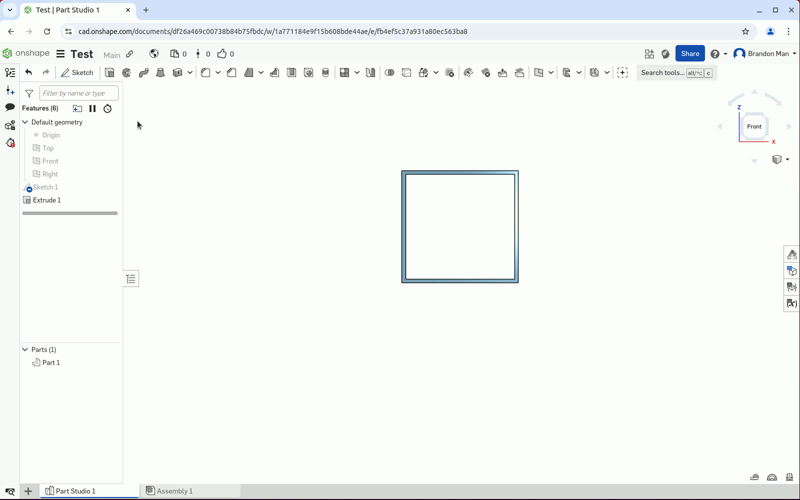
mouse_move(73, 189)
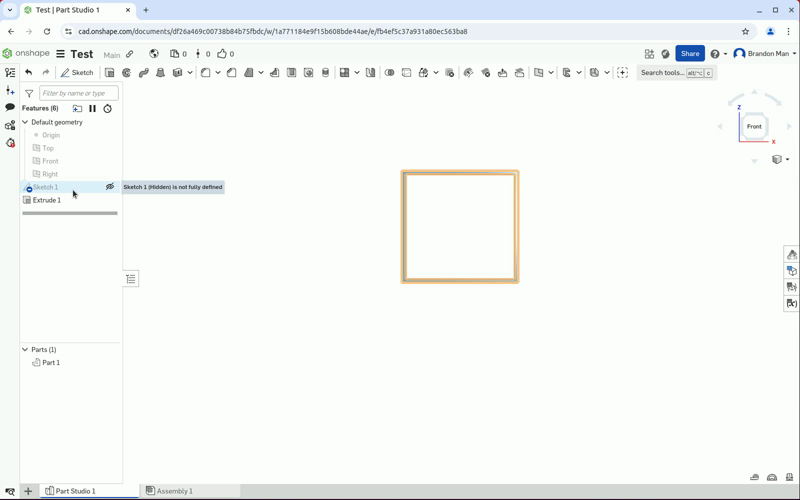
click(73, 189)
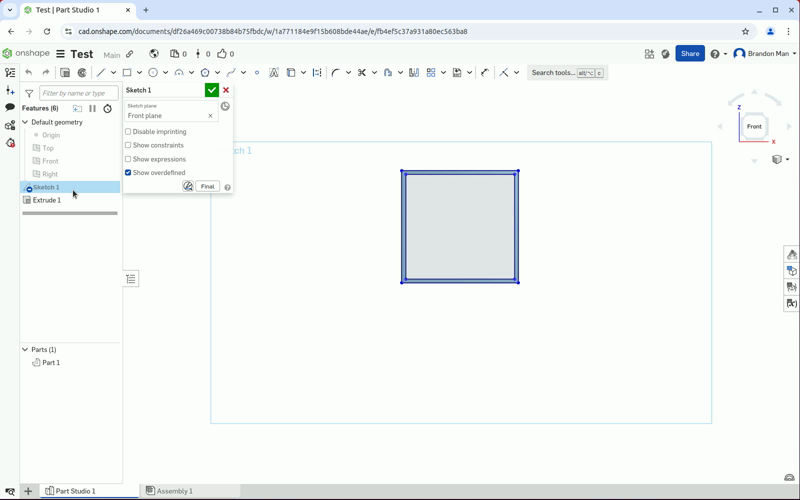
mouse_move(229, 92)
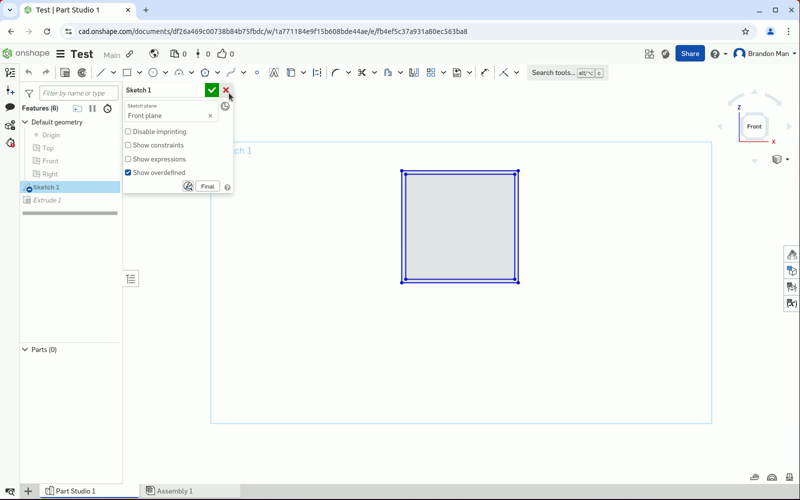
click(229, 92)
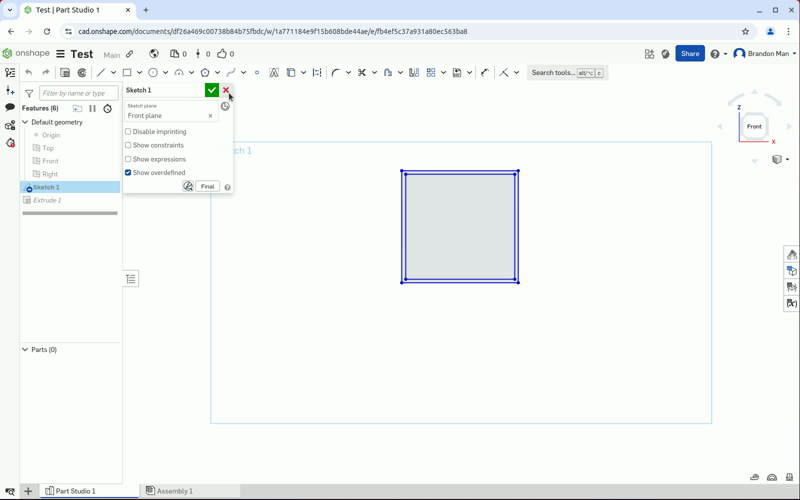
key(shift+s)
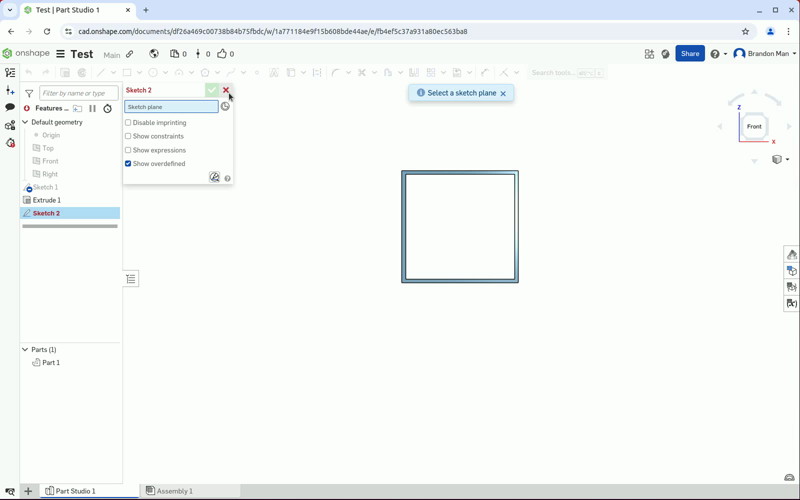
mouse_move(73, 163)
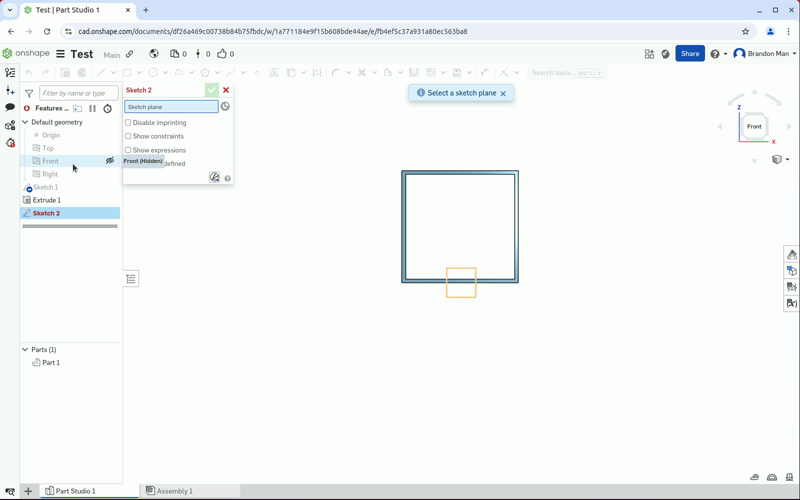
click(73, 163)
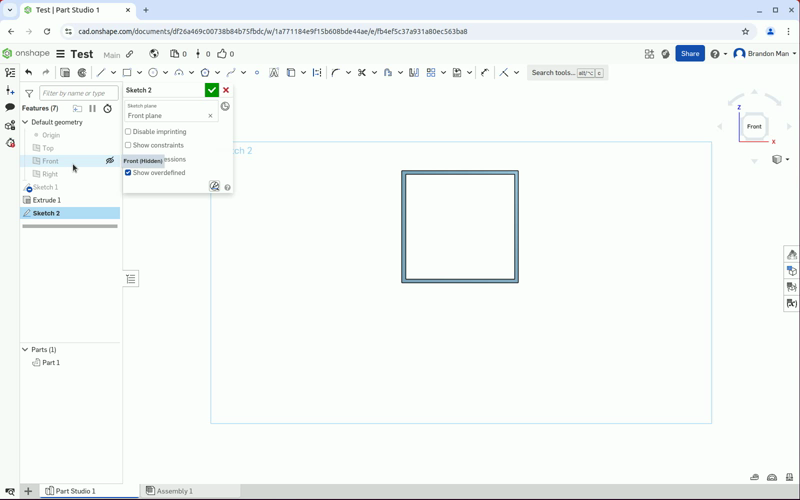
mouse_move(73, 352)
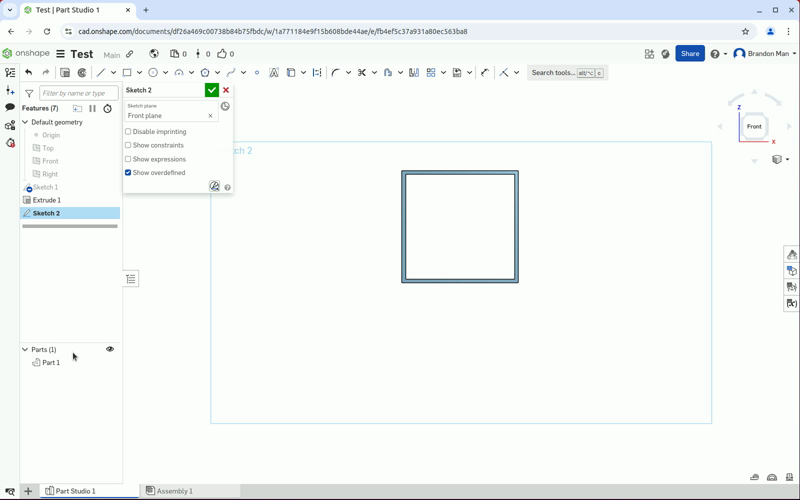
key(y)
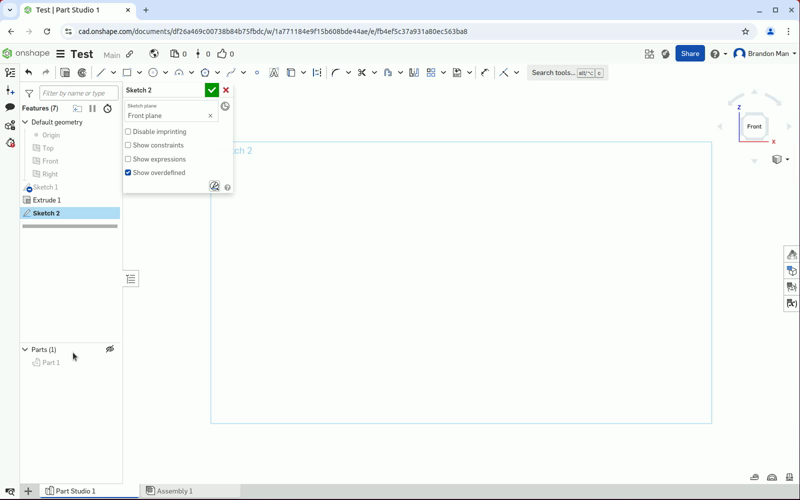
key(l)
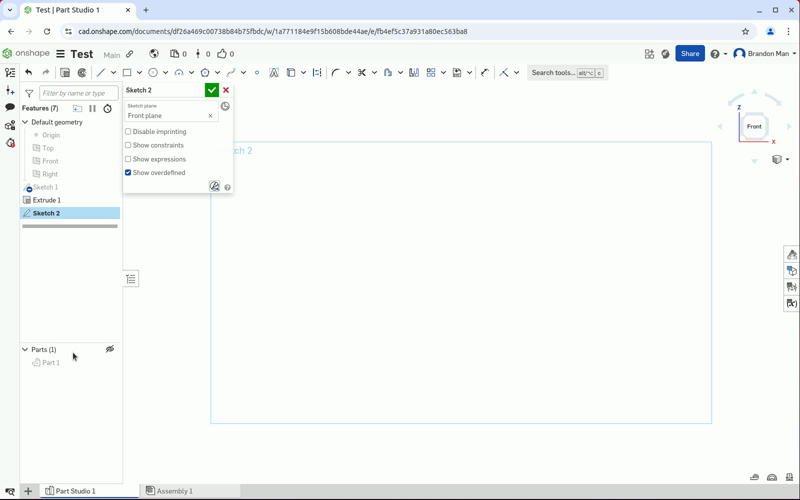
key_down(shift)
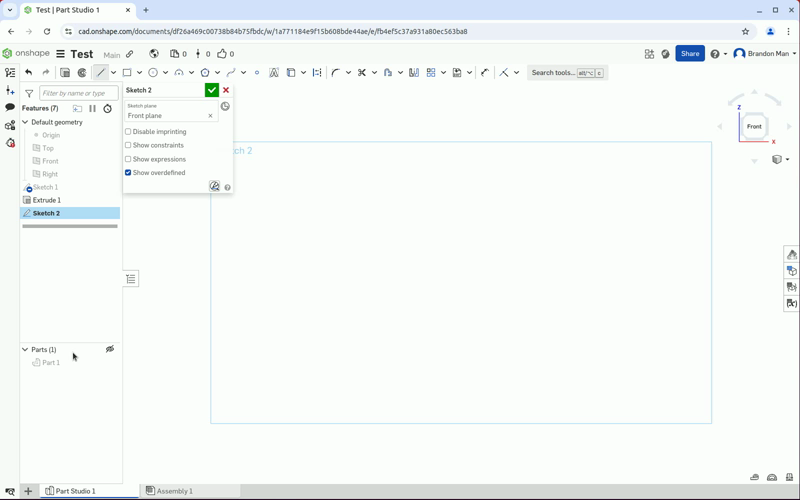
mouse_move(405, 279)
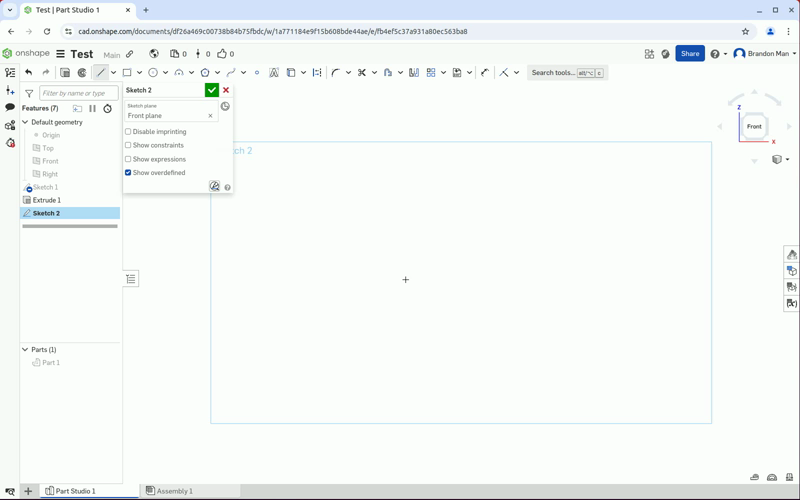
click(405, 279)
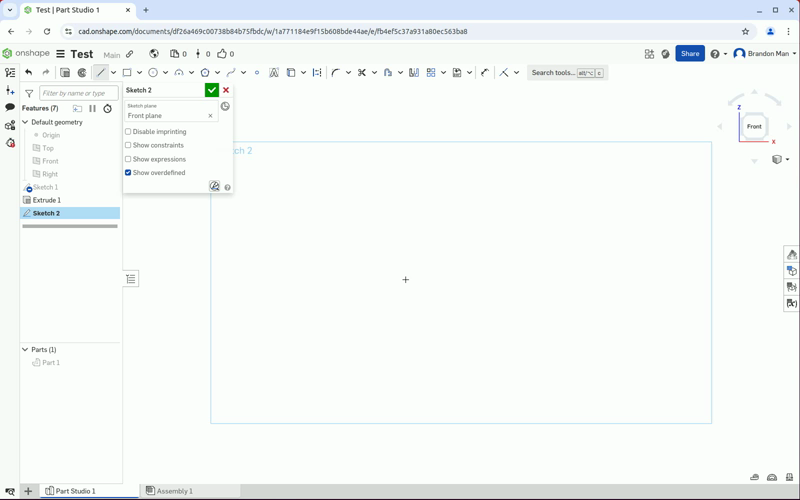
key_up(shift)
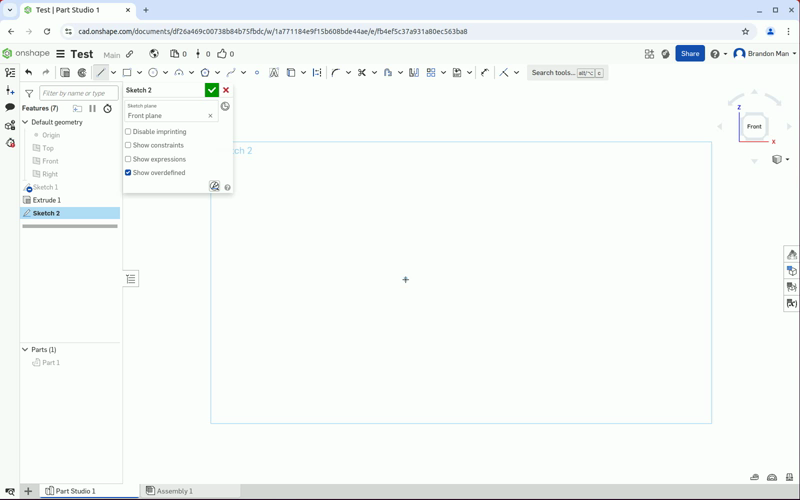
key_down(shift)
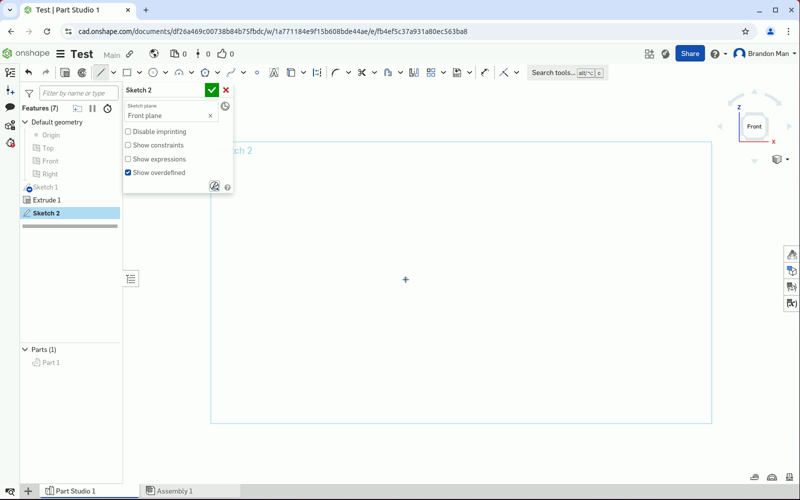
mouse_move(514, 279)
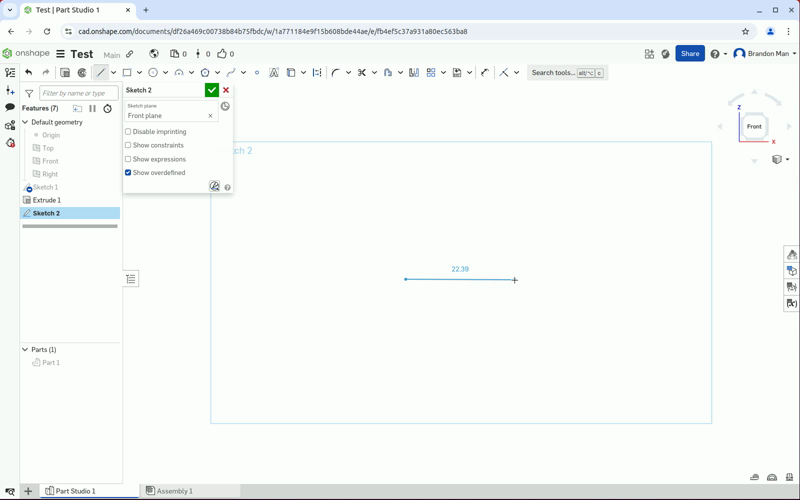
click(514, 279)
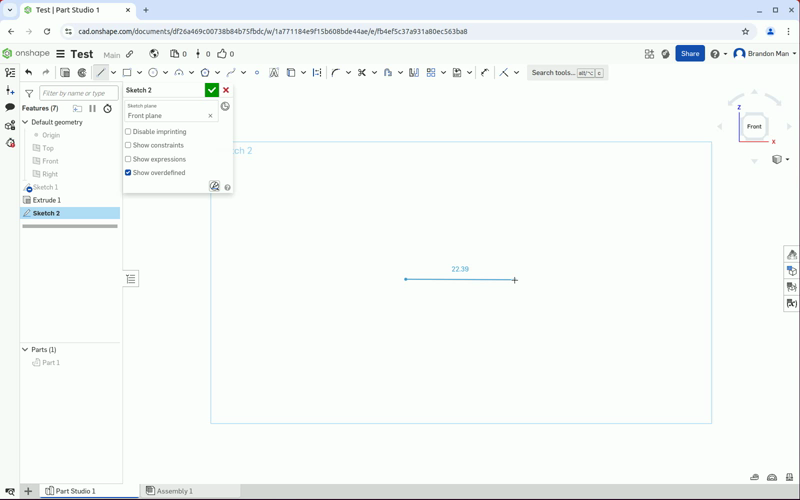
key_up(shift)
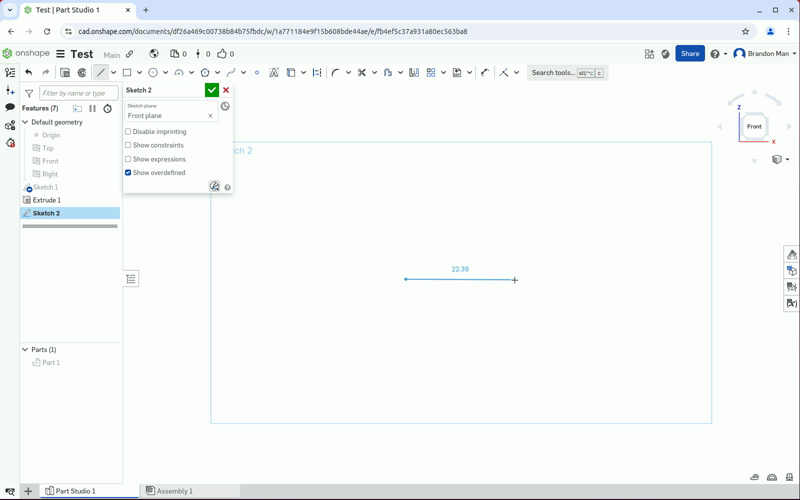
key_down(shift)
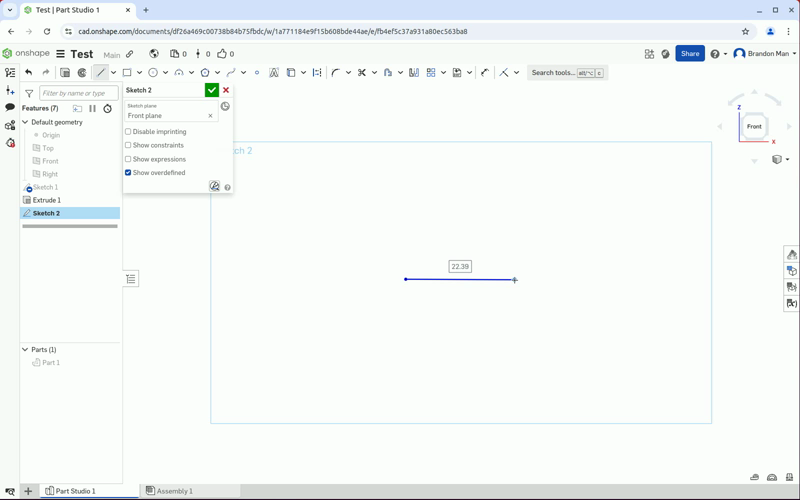
mouse_move(514, 174)
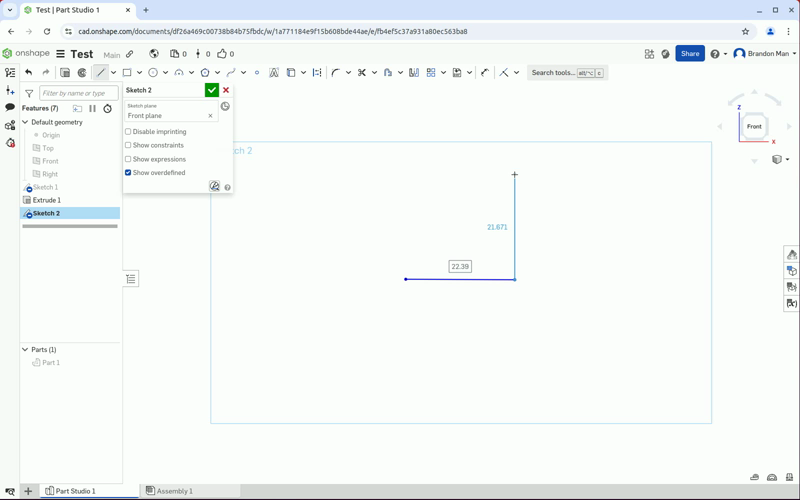
click(514, 174)
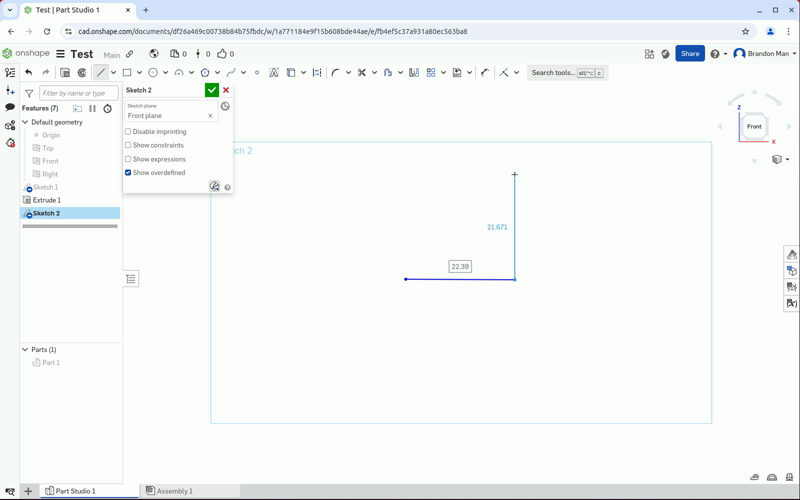
key_up(shift)
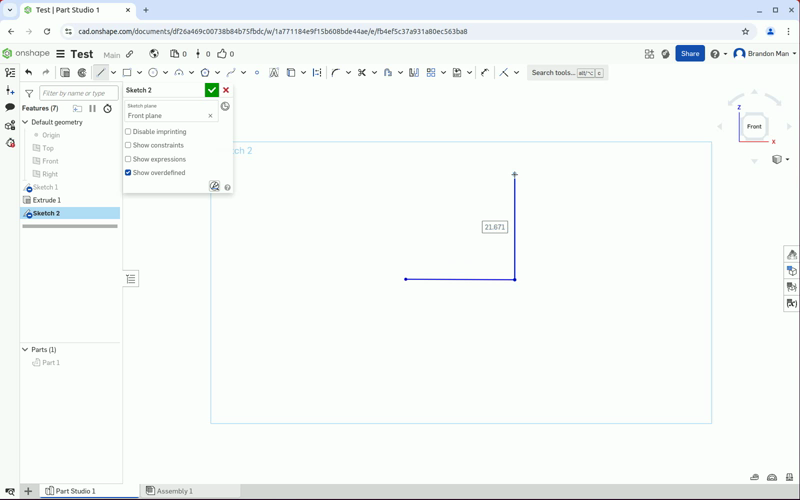
key_down(shift)
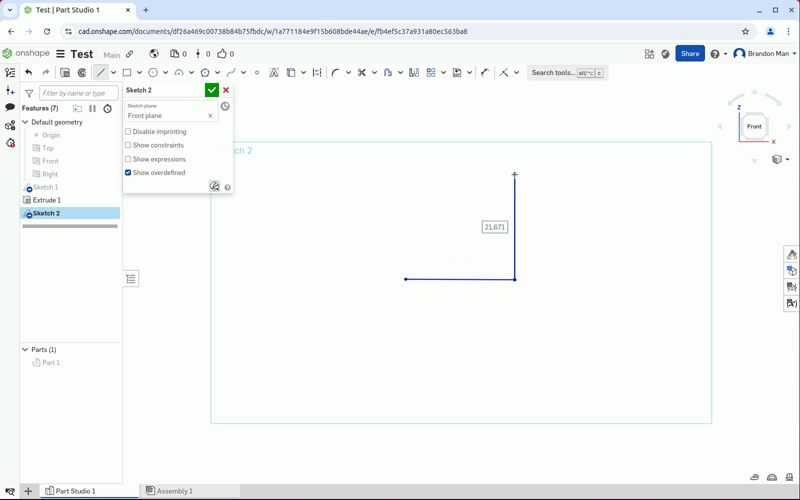
mouse_move(405, 174)
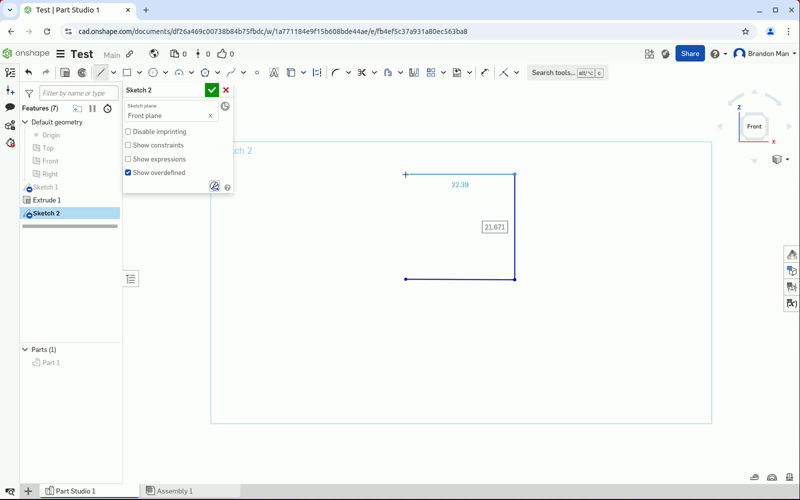
click(405, 174)
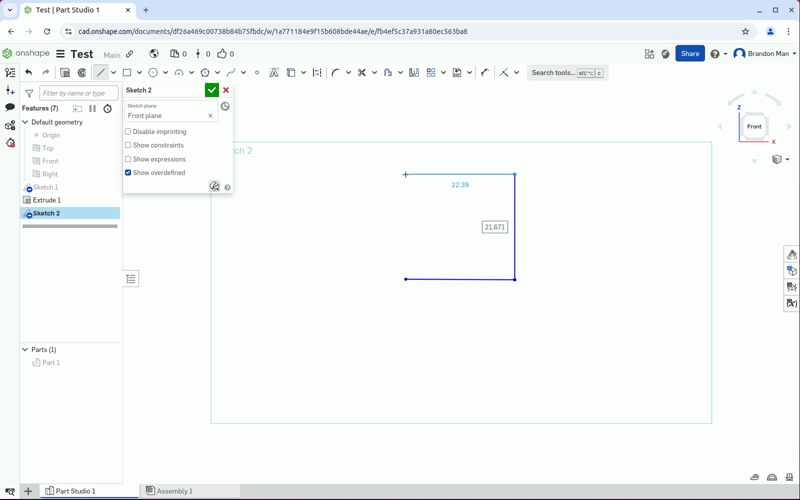
key_up(shift)
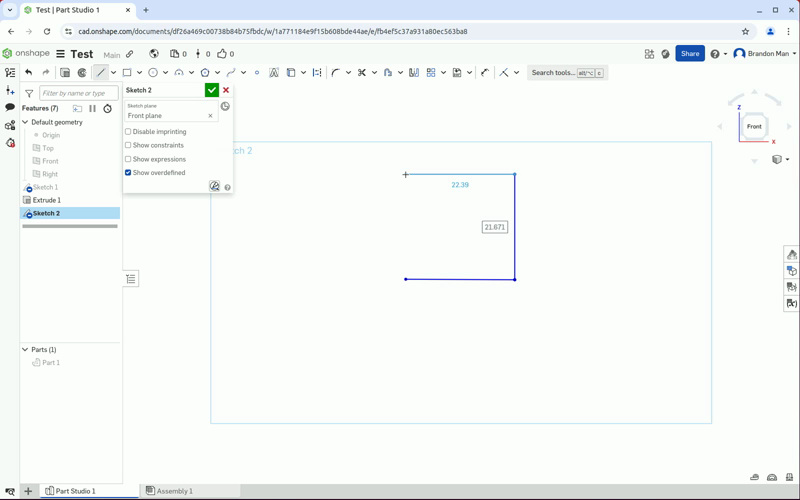
key_down(shift)
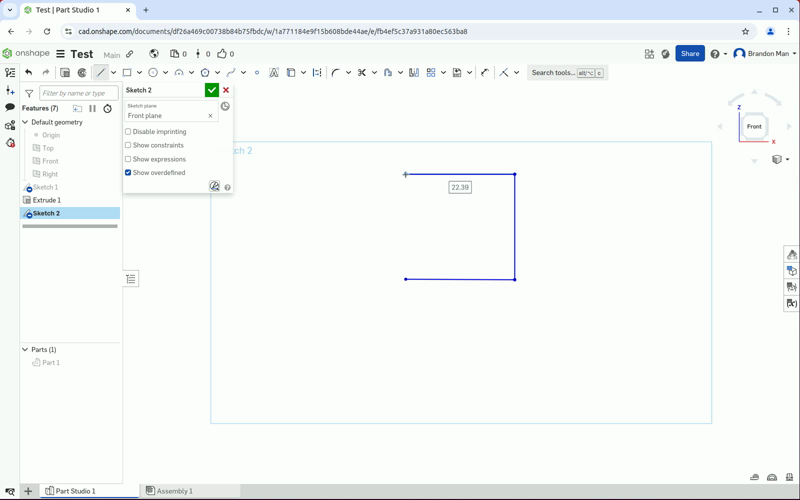
mouse_move(405, 279)
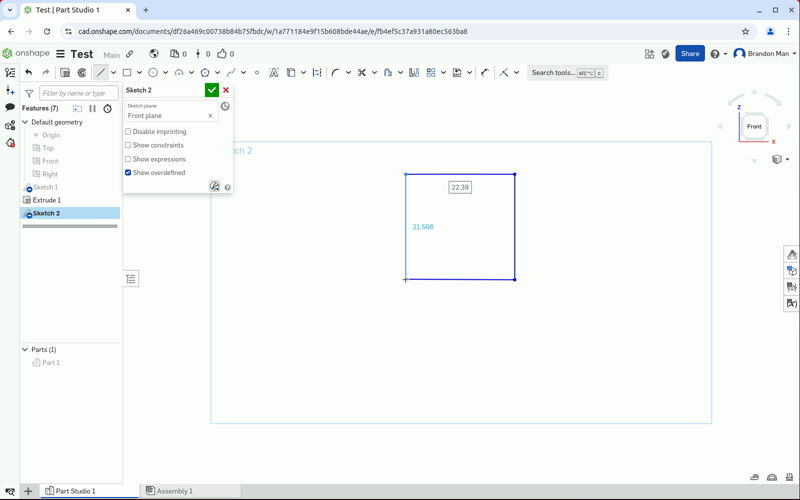
key_up(shift)
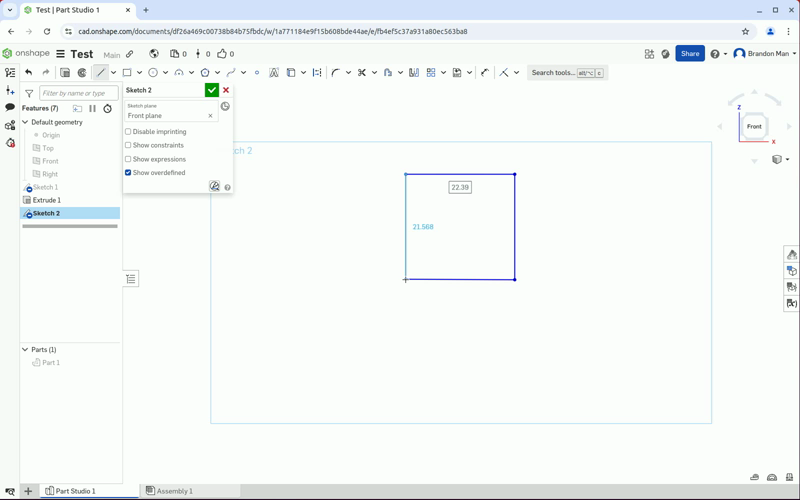
click(405, 279)
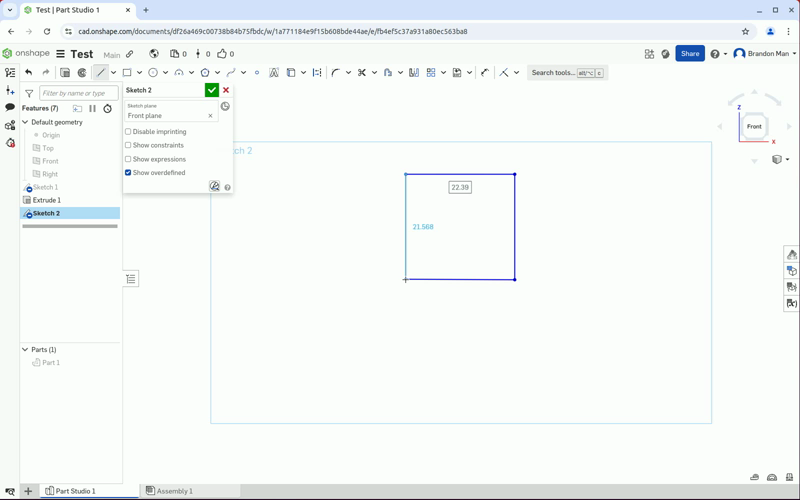
key(esc)
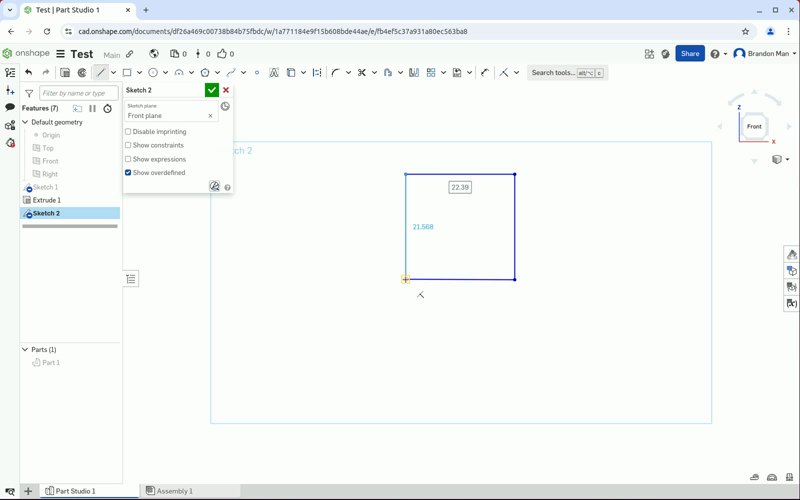
key(c)
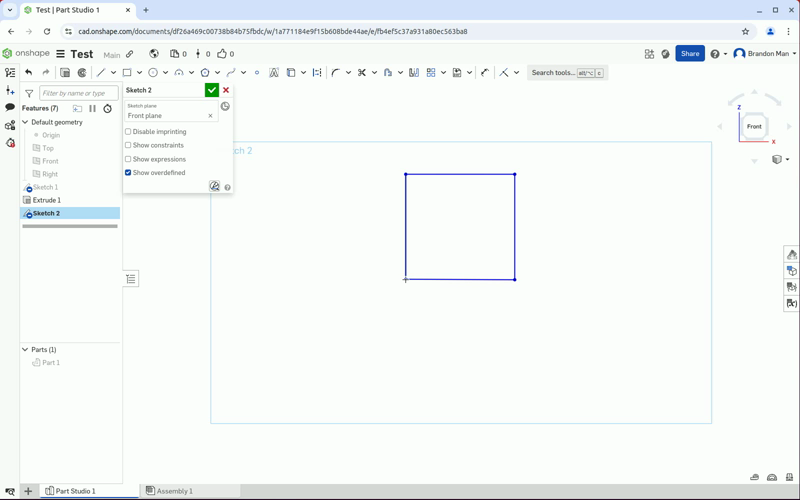
key_down(shift)
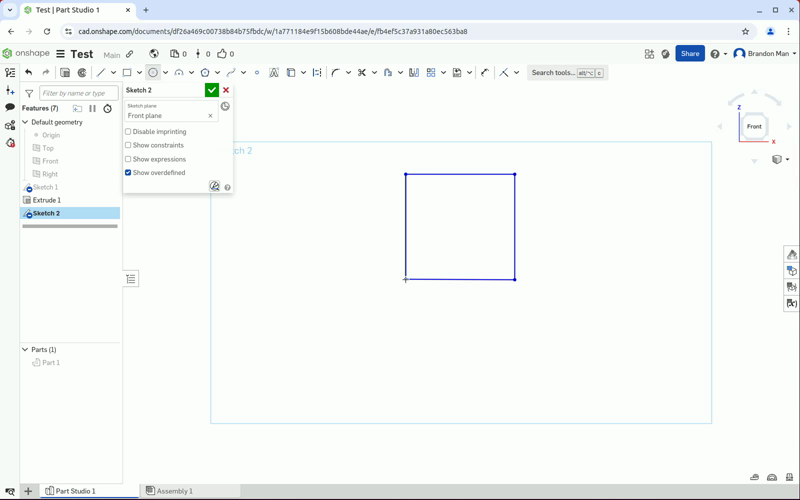
mouse_move(409, 276)
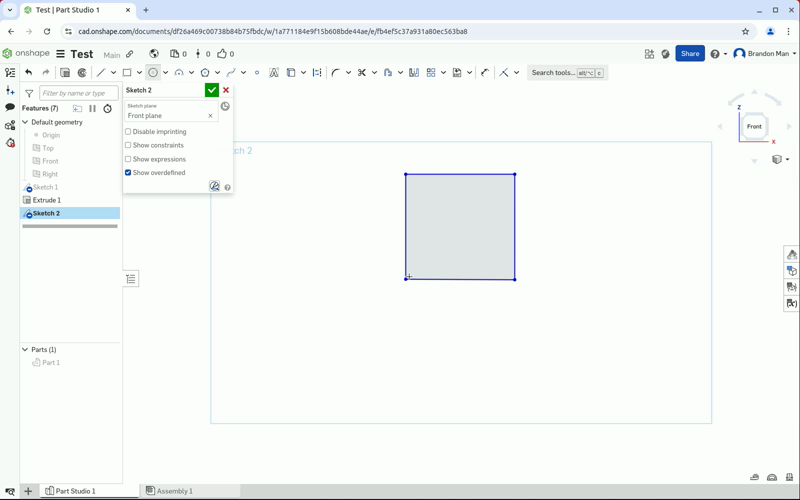
click(409, 276)
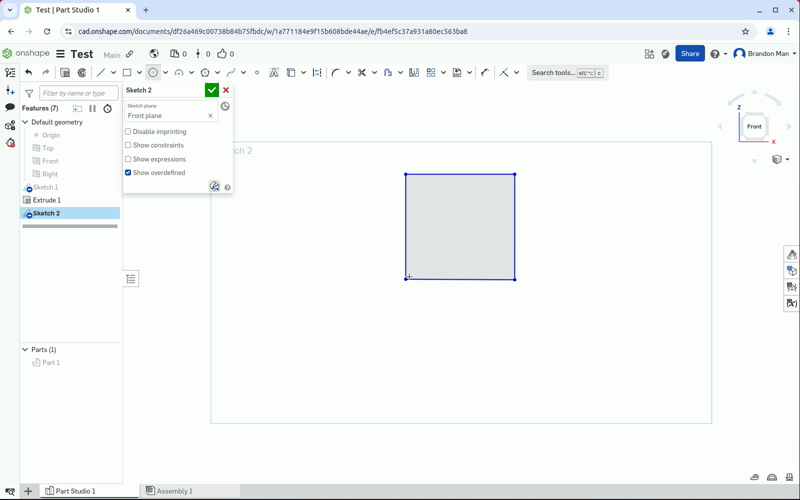
key_up(shift)
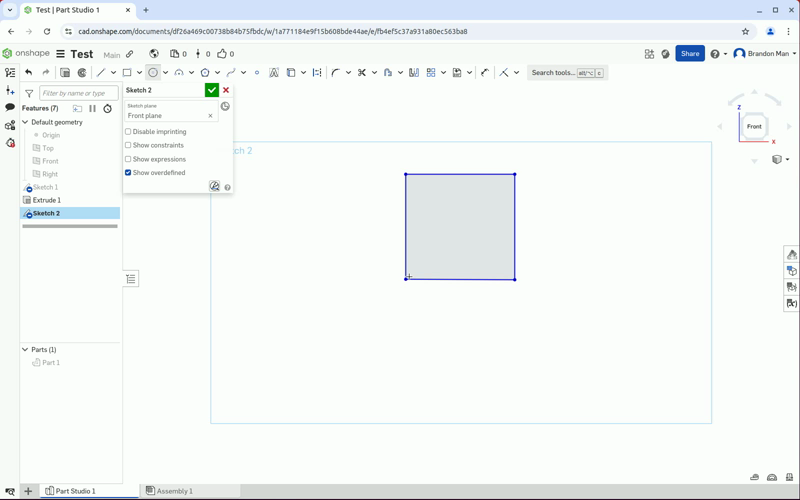
mouse_move(411, 276)
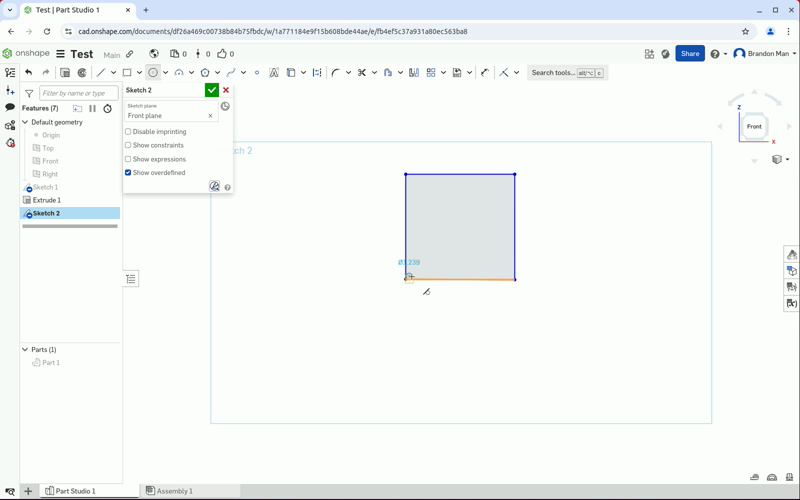
scroll(6)
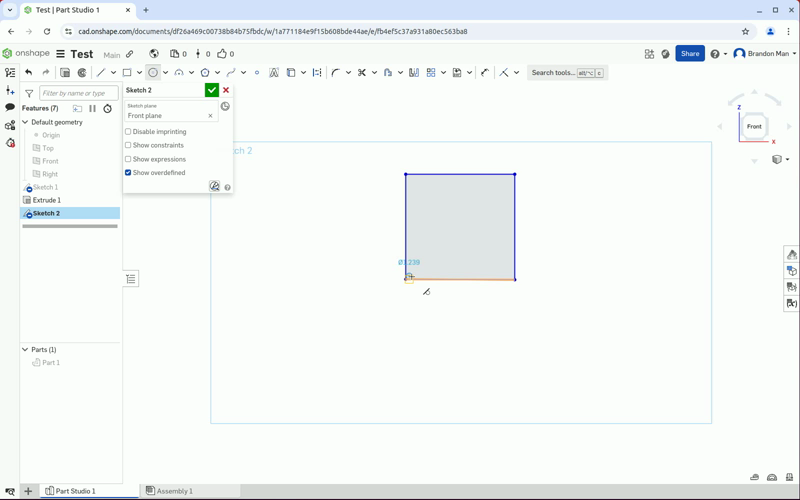
scroll(6)
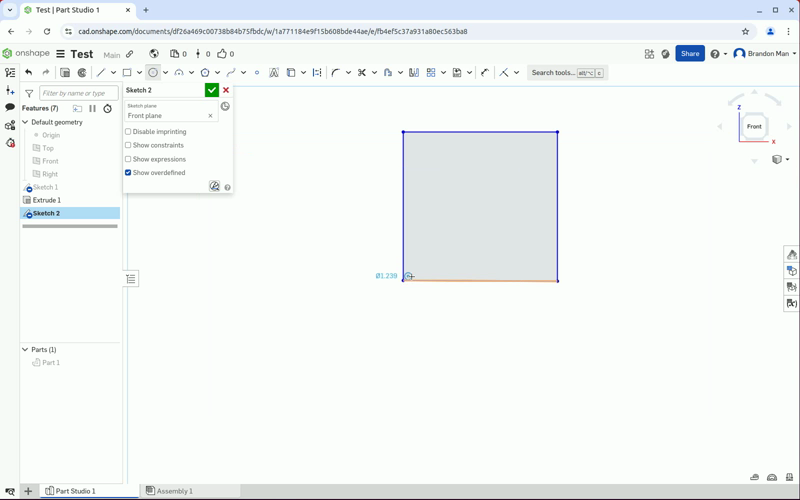
scroll(6)
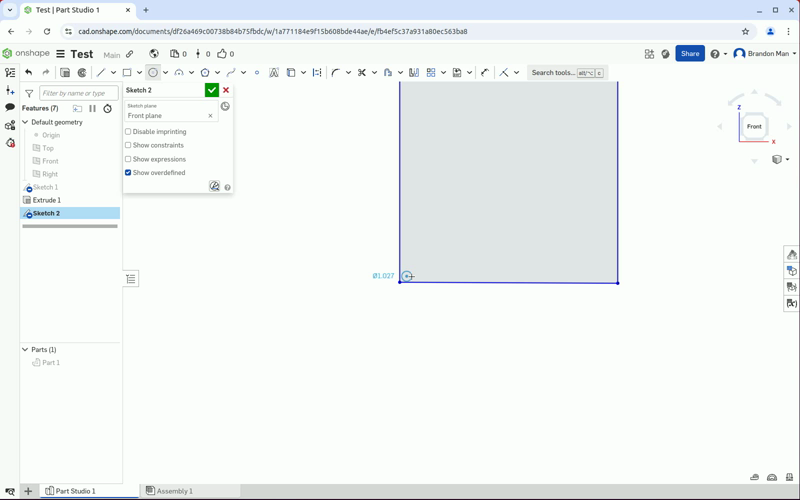
scroll(6)
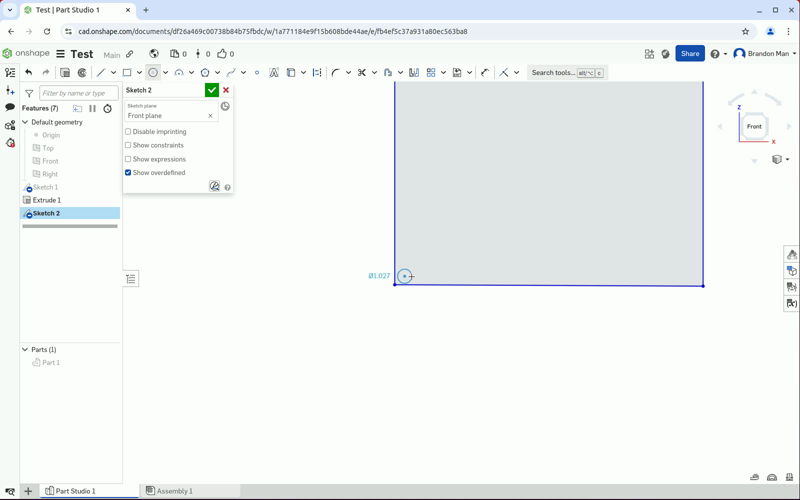
scroll(6)
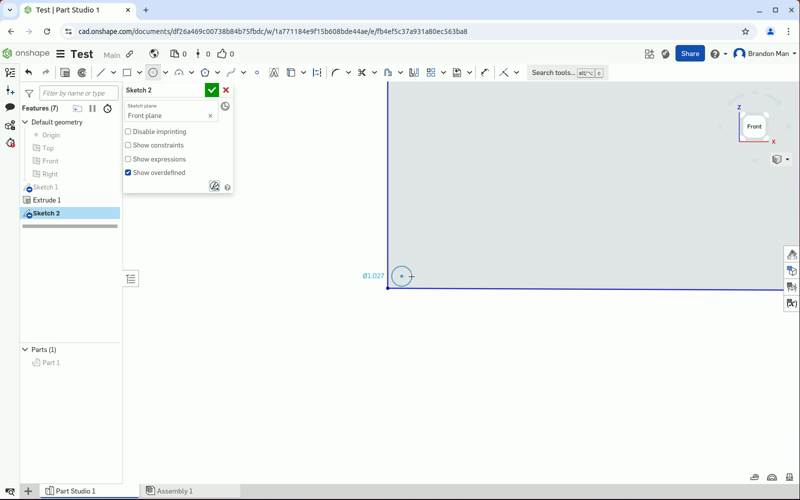
scroll(6)
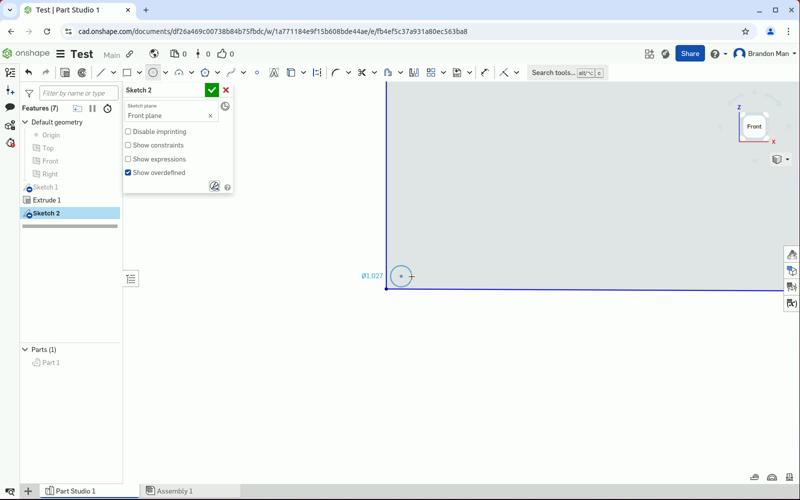
scroll(6)
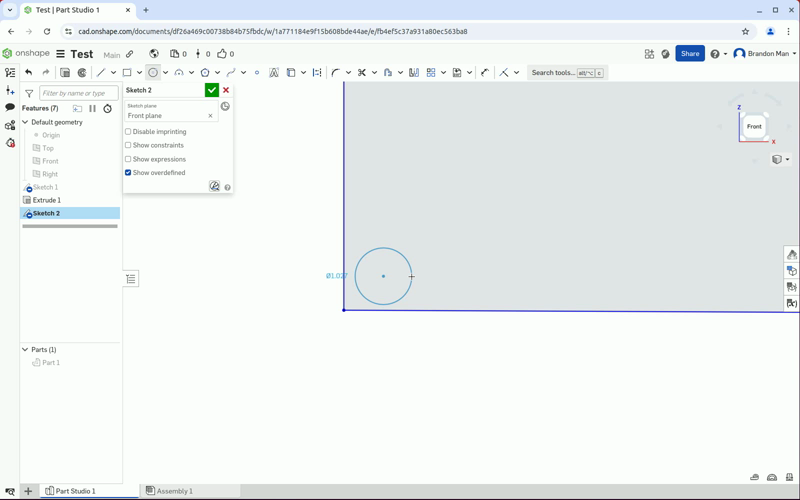
click(411, 276)
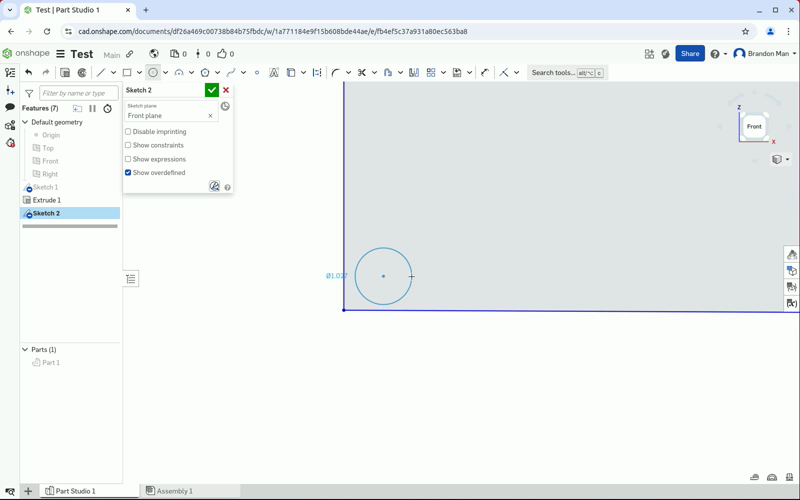
scroll(-6)
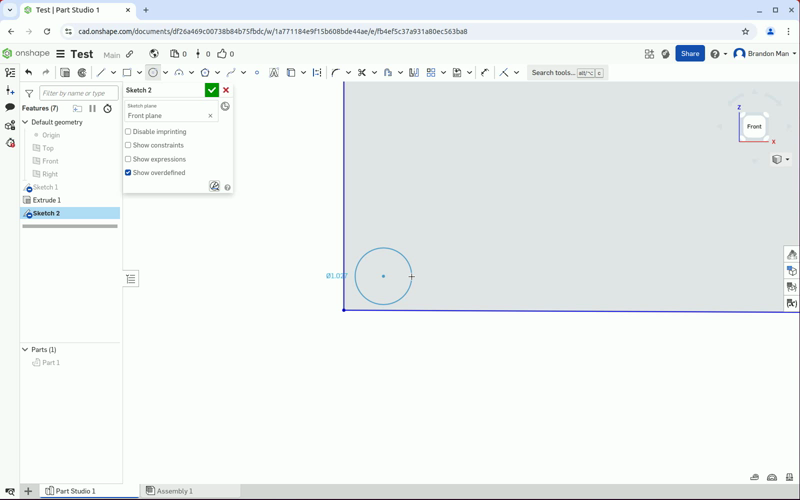
scroll(-6)
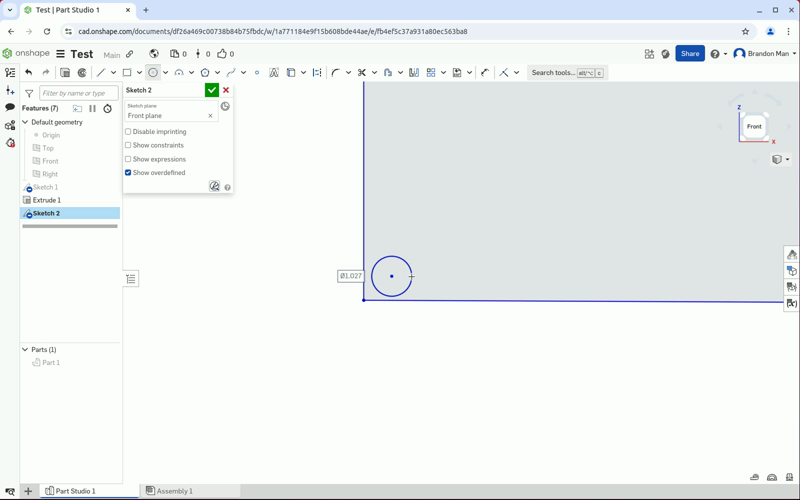
scroll(-6)
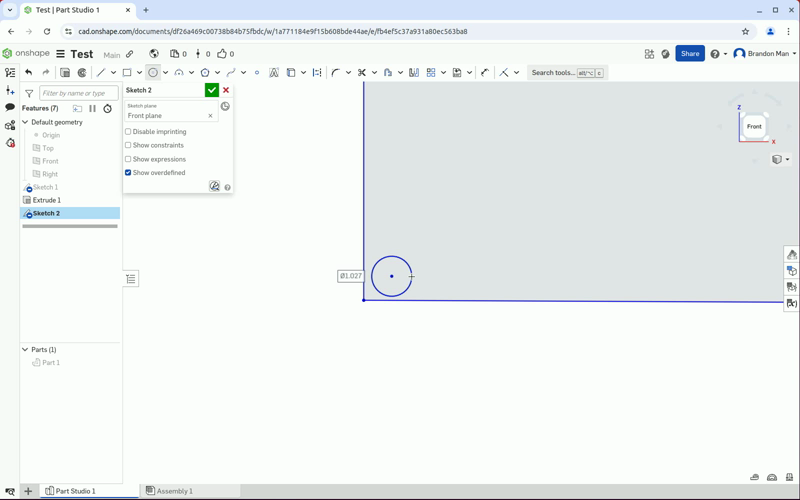
scroll(-6)
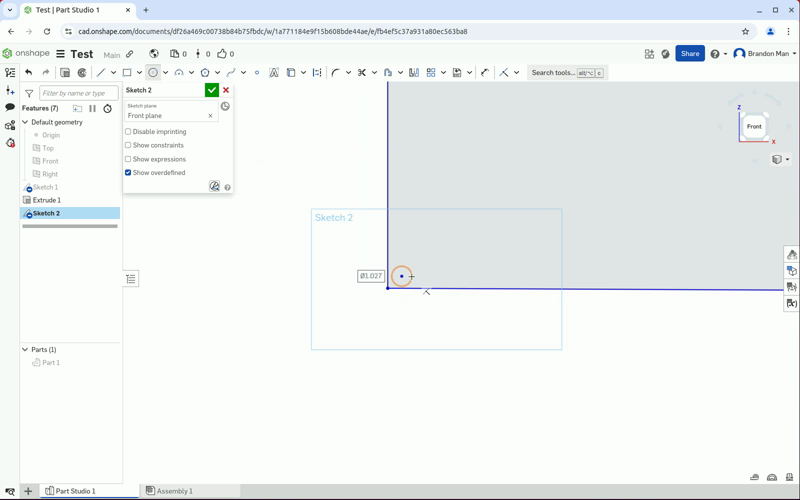
scroll(-6)
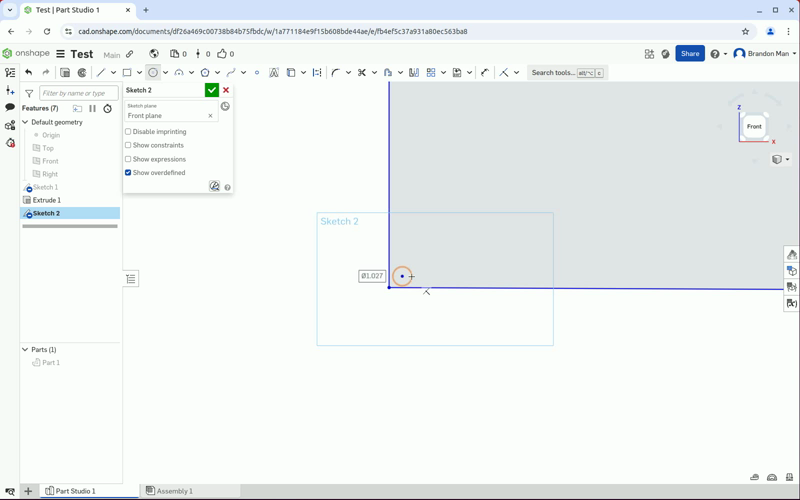
scroll(-6)
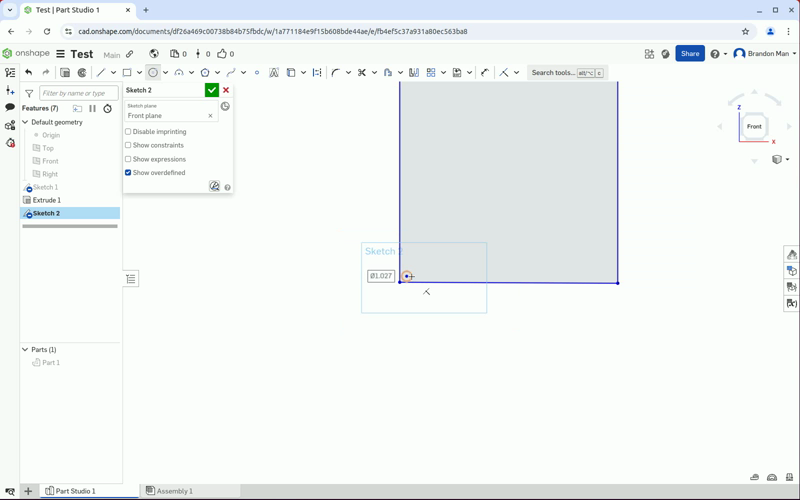
scroll(-6)
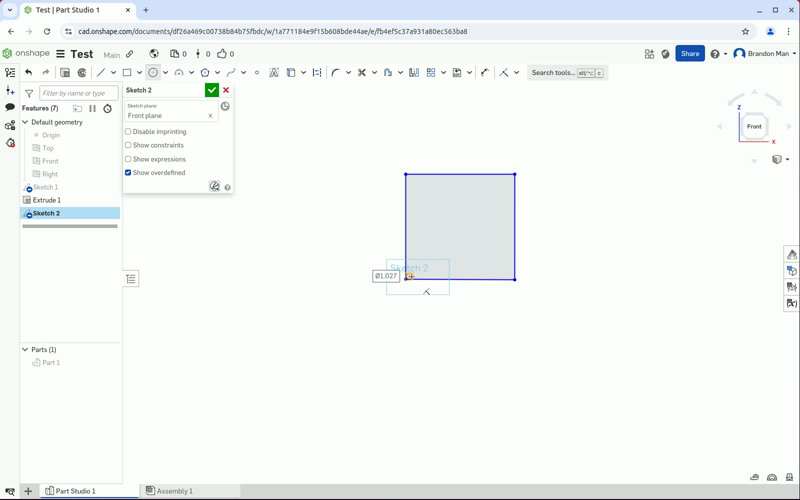
key(esc)
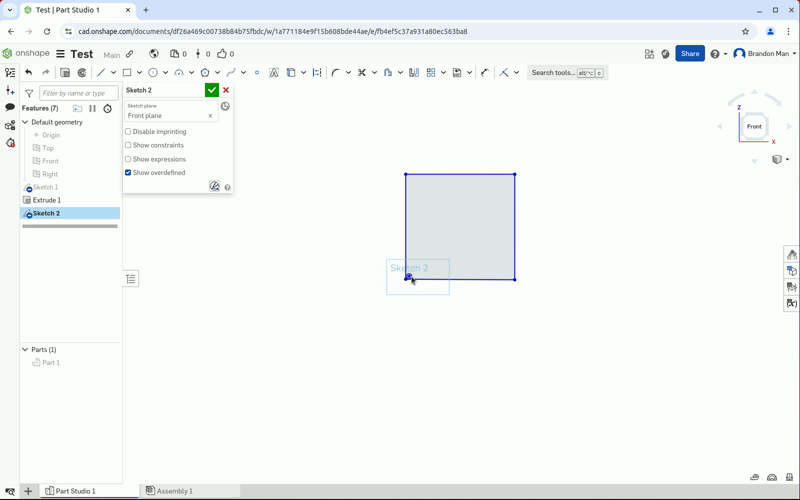
key(c)
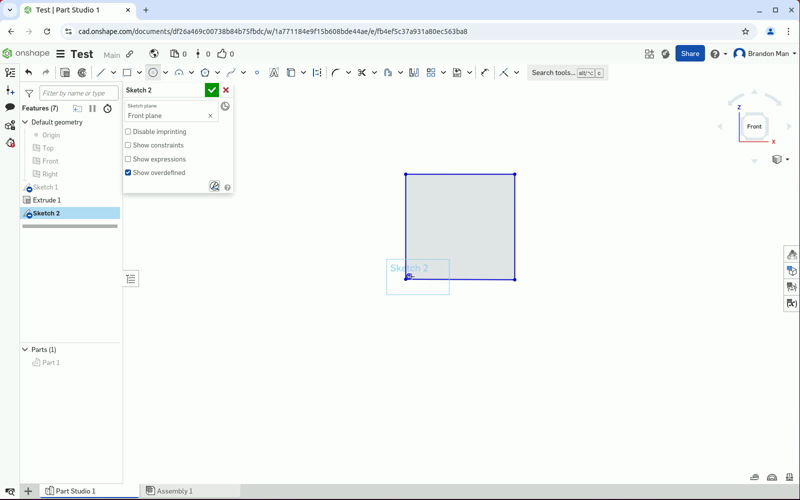
key_down(shift)
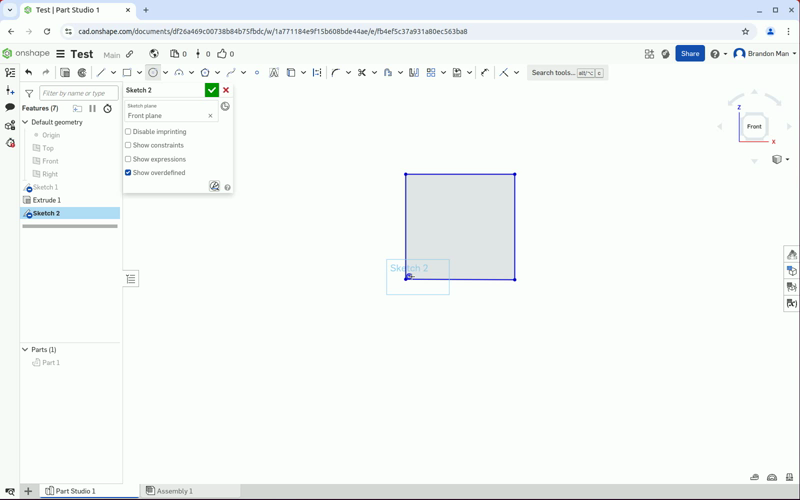
mouse_move(409, 178)
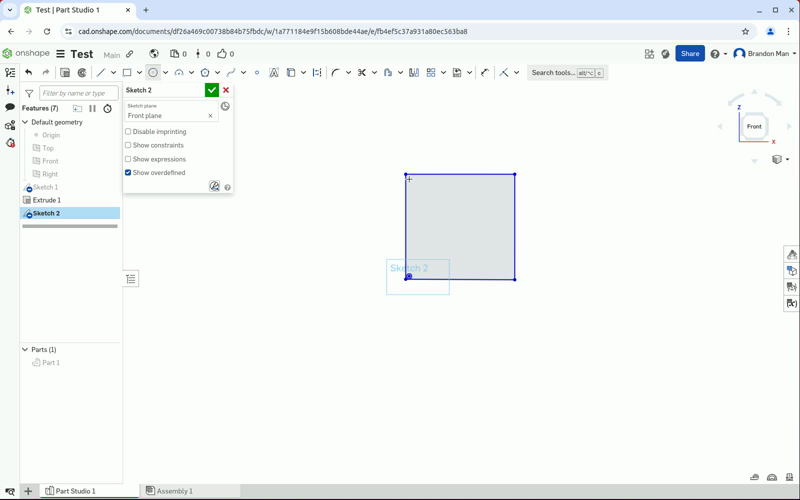
click(409, 178)
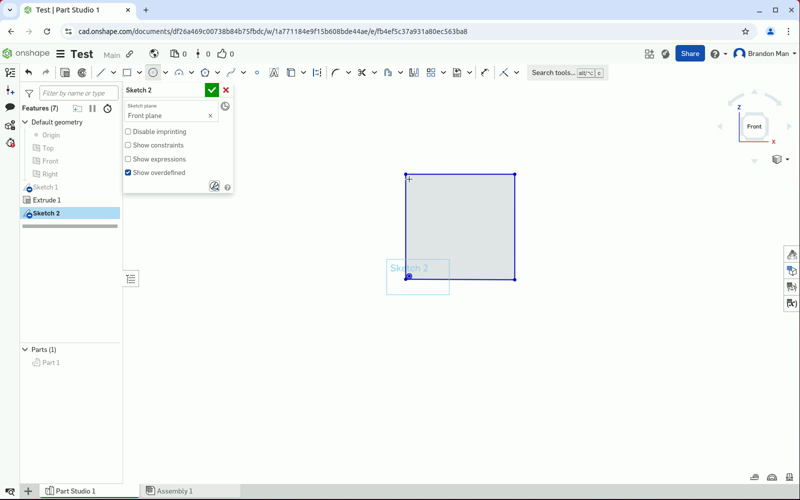
key_up(shift)
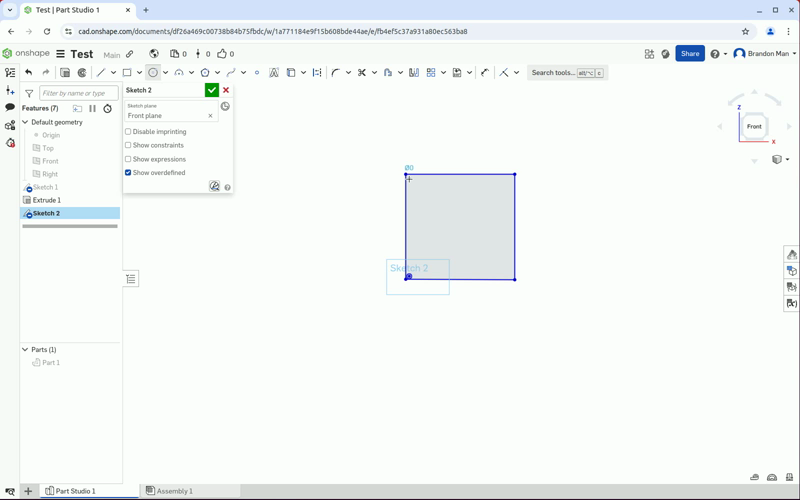
mouse_move(411, 178)
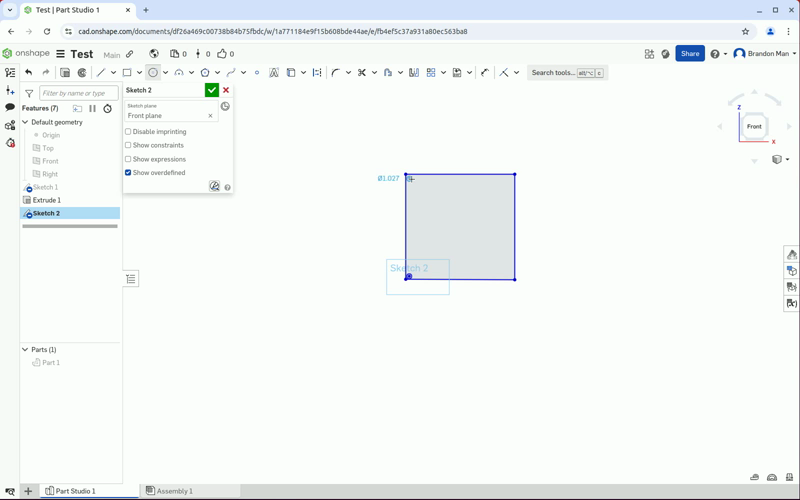
scroll(6)
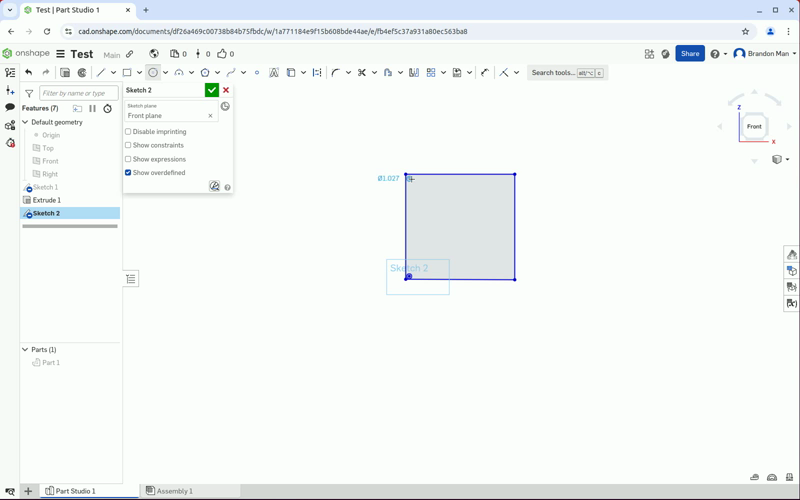
scroll(6)
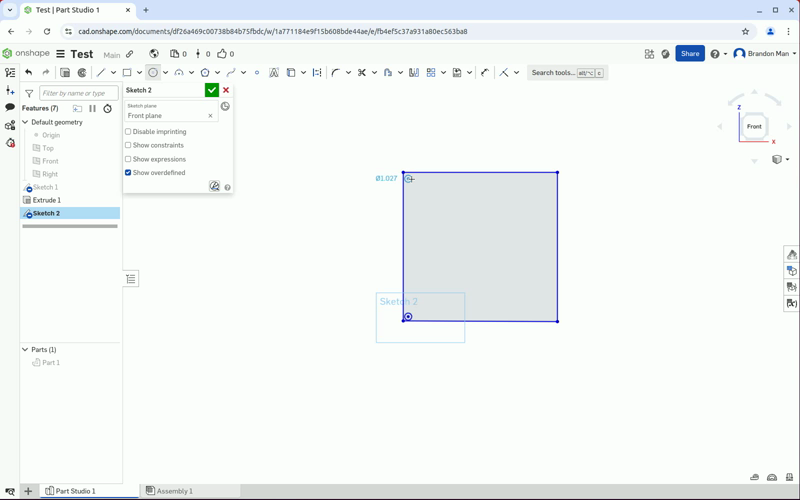
scroll(6)
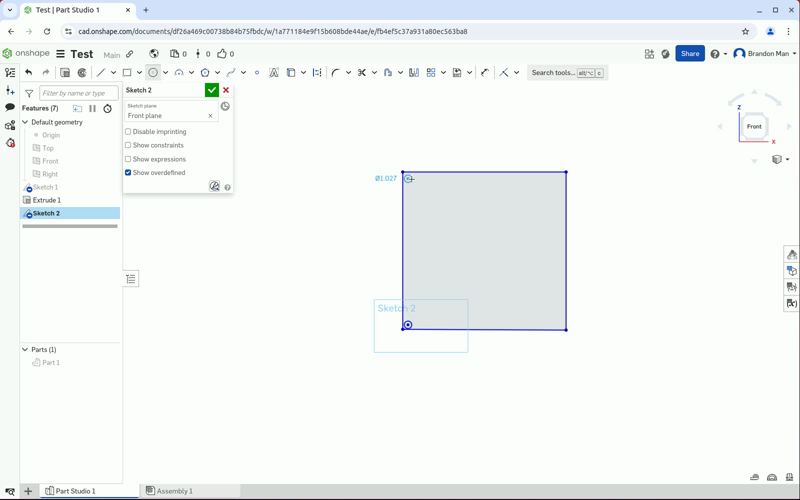
scroll(6)
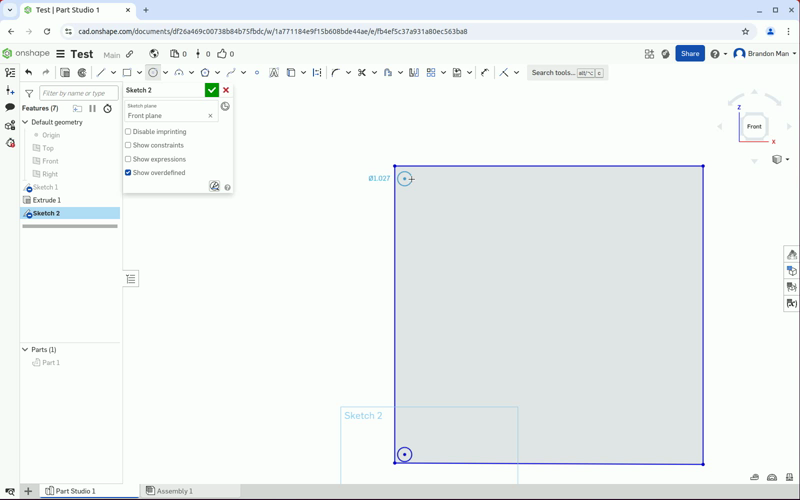
scroll(6)
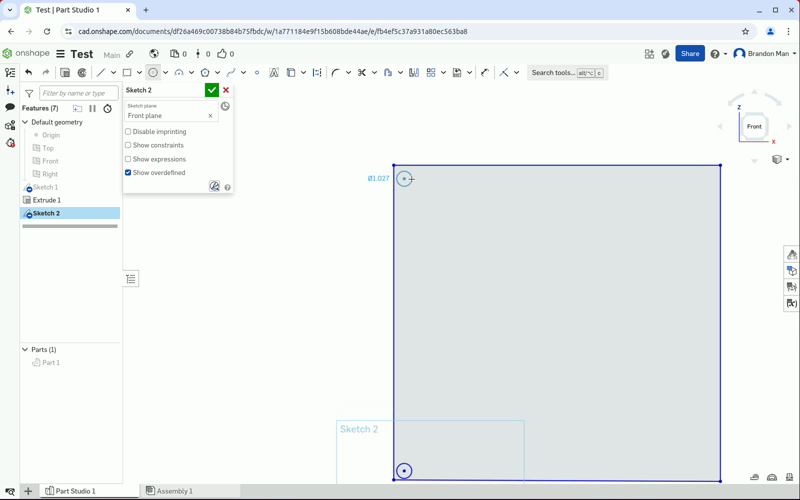
scroll(6)
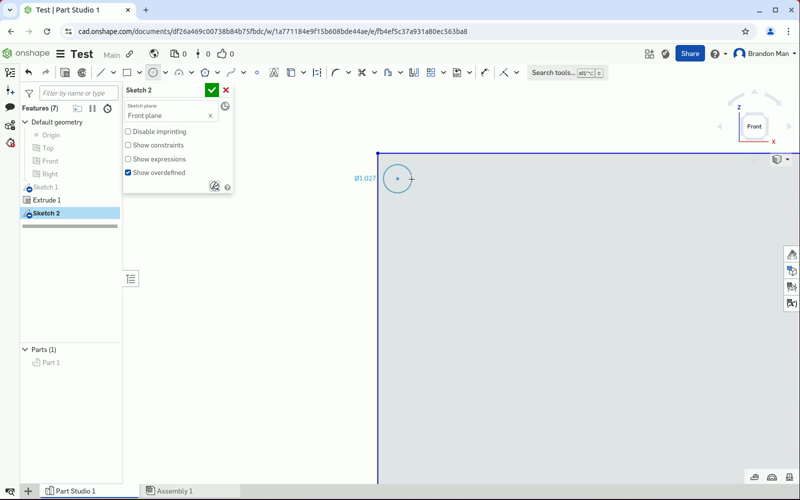
scroll(6)
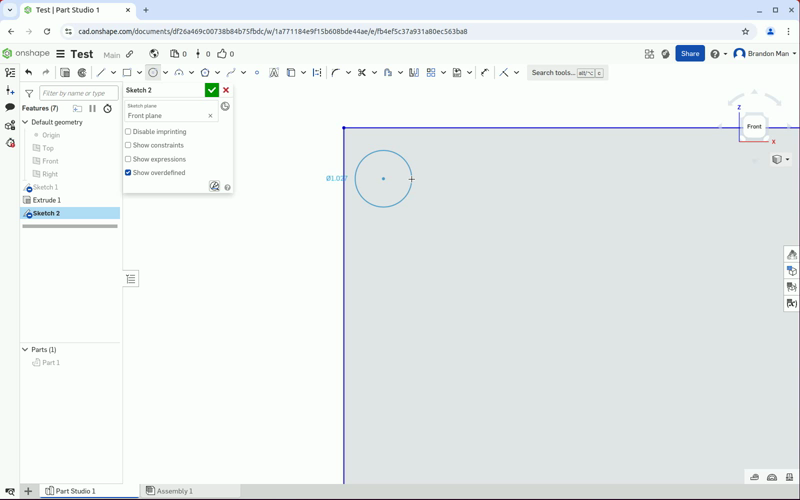
click(411, 178)
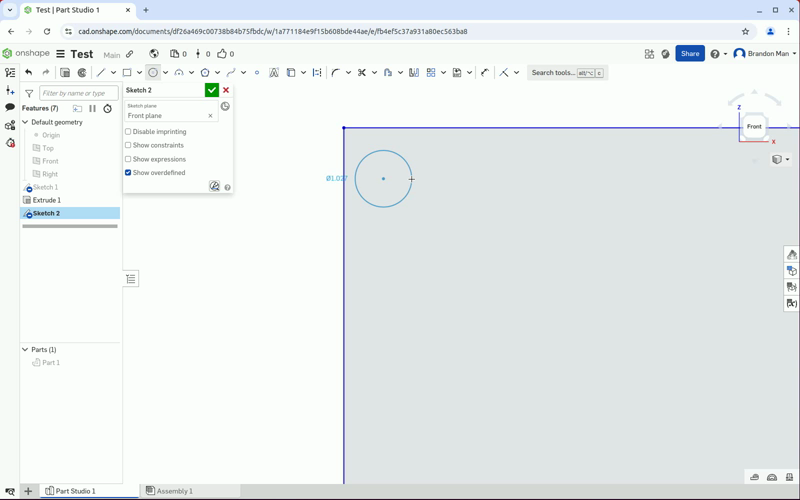
scroll(-6)
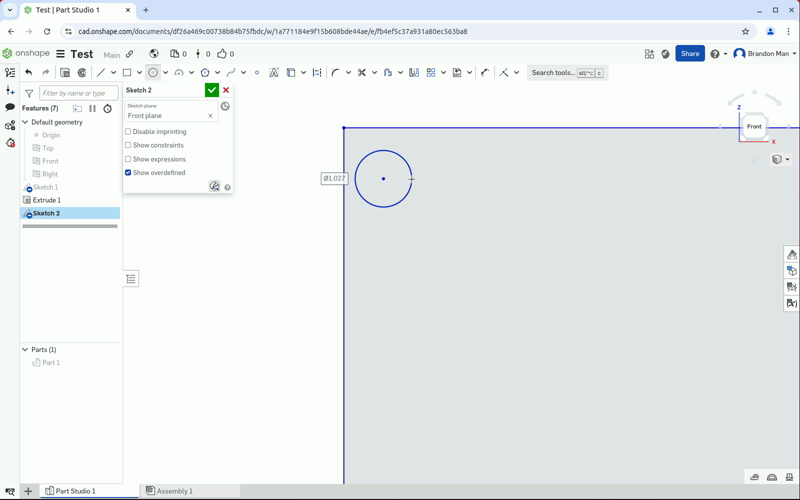
scroll(-6)
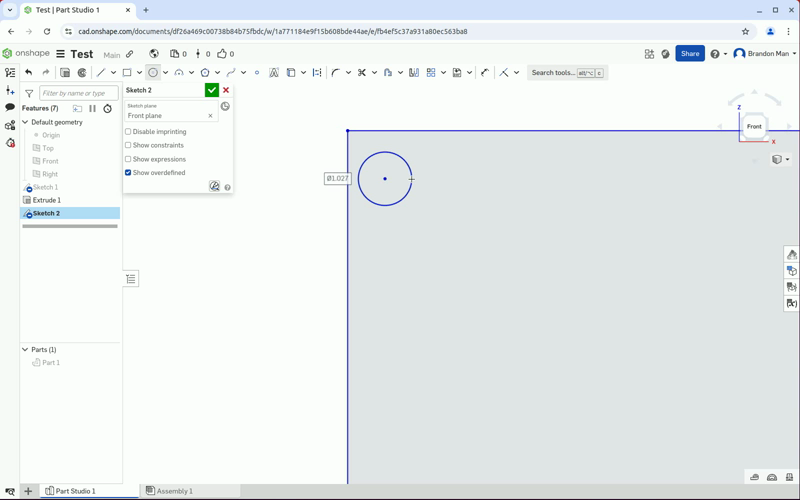
scroll(-6)
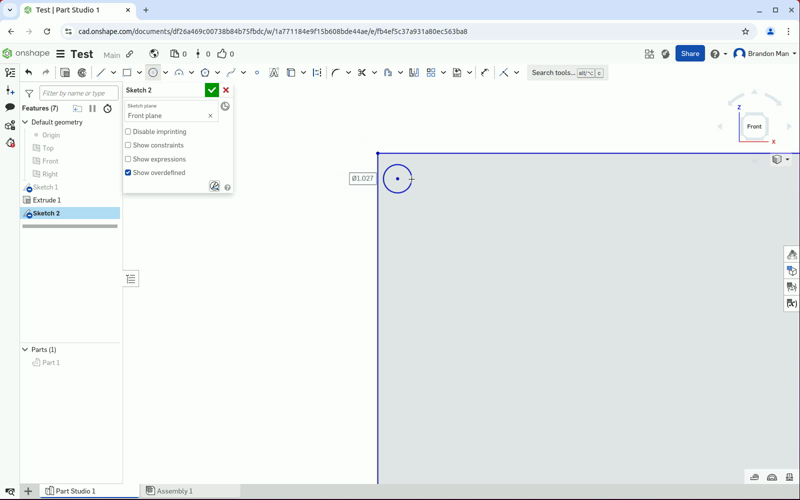
scroll(-6)
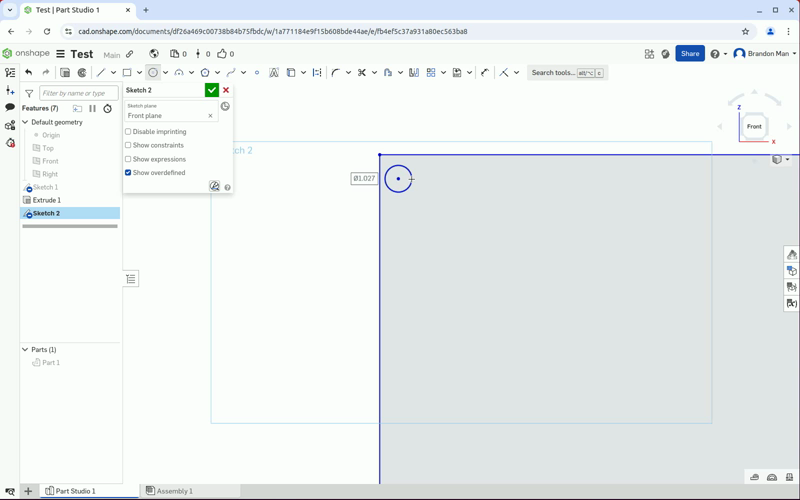
scroll(-6)
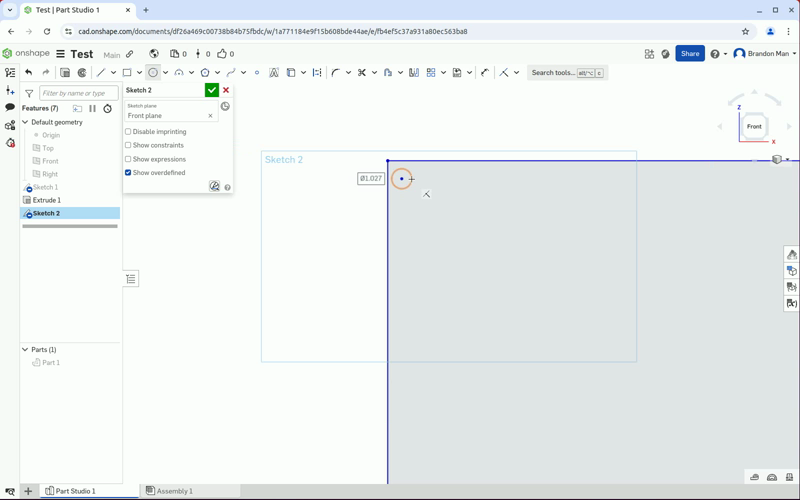
scroll(-6)
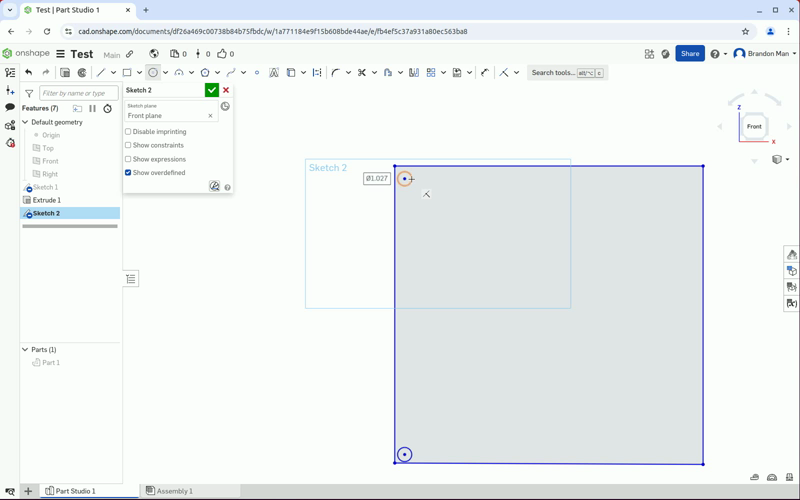
scroll(-6)
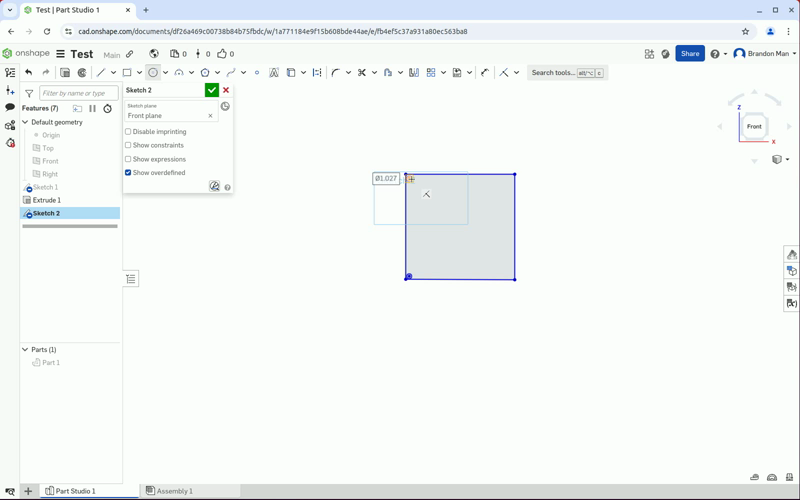
key(esc)
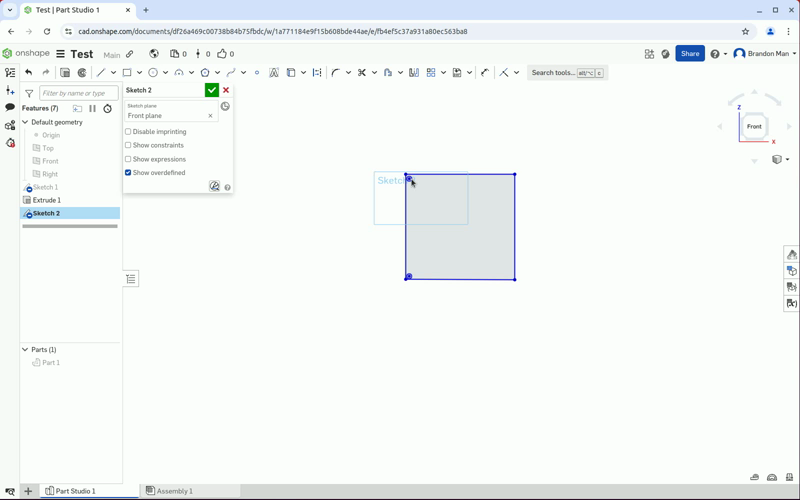
key(c)
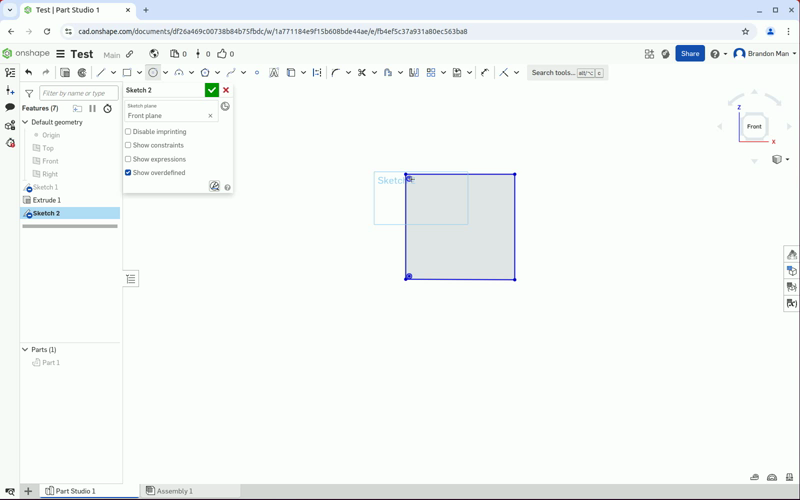
key_down(shift)
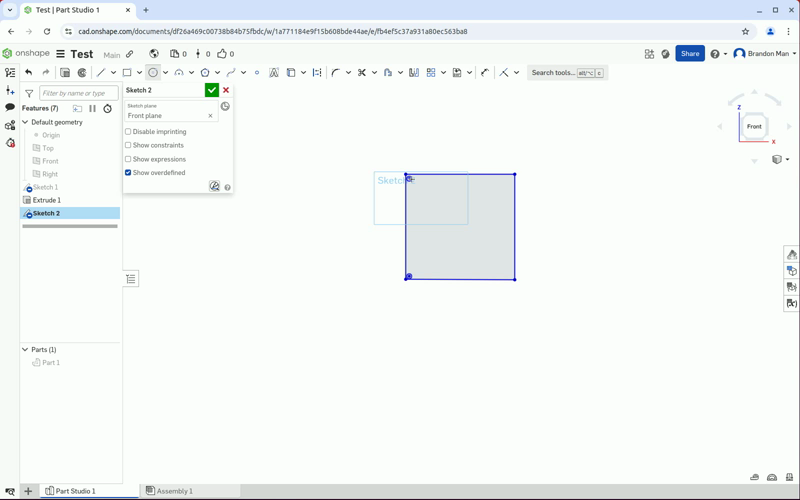
mouse_move(511, 276)
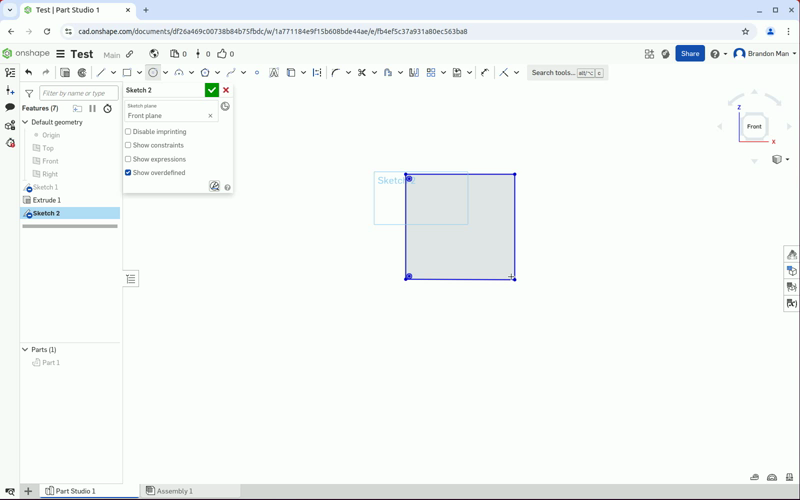
click(511, 276)
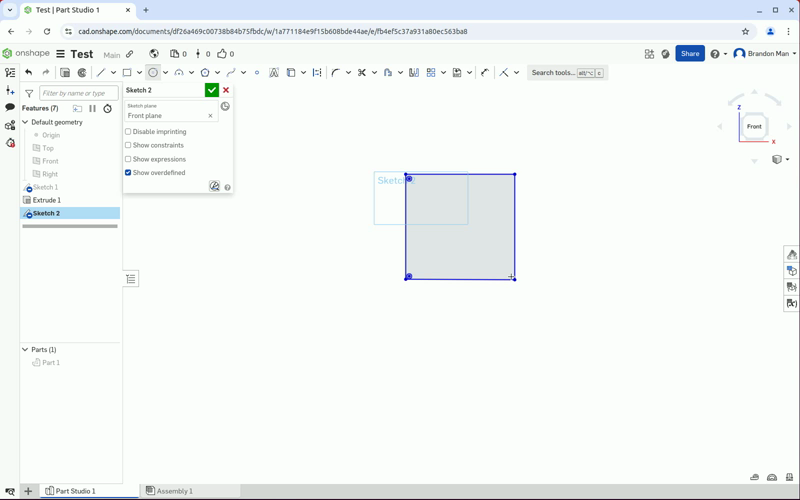
key_up(shift)
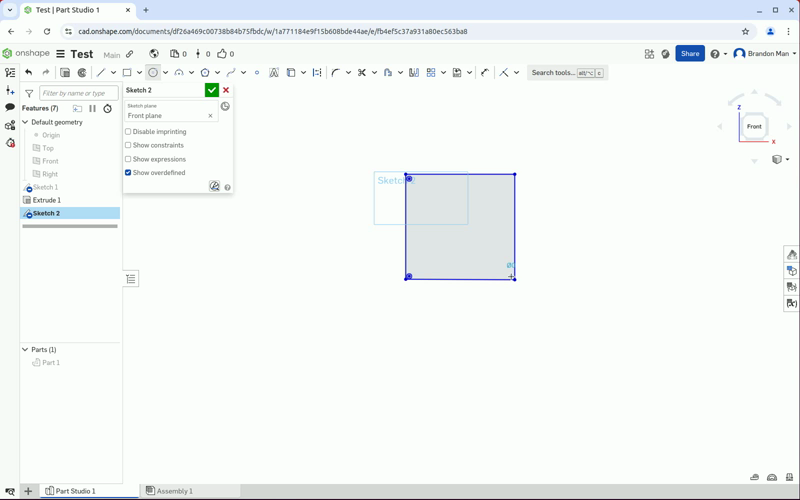
mouse_move(513, 276)
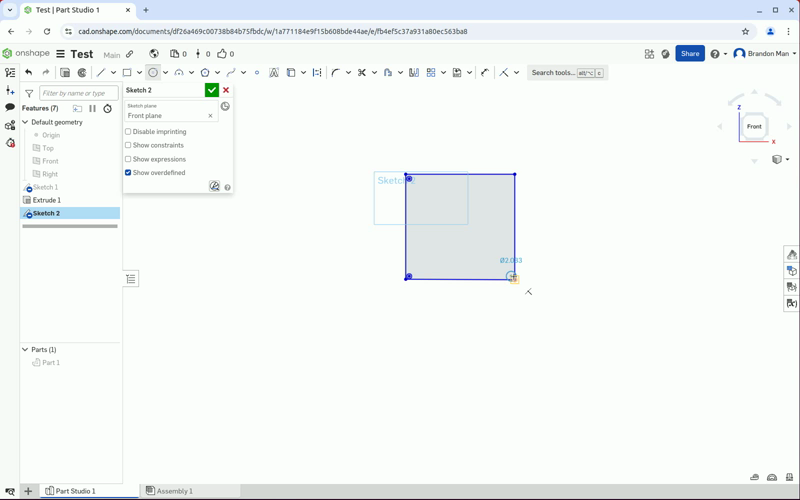
scroll(6)
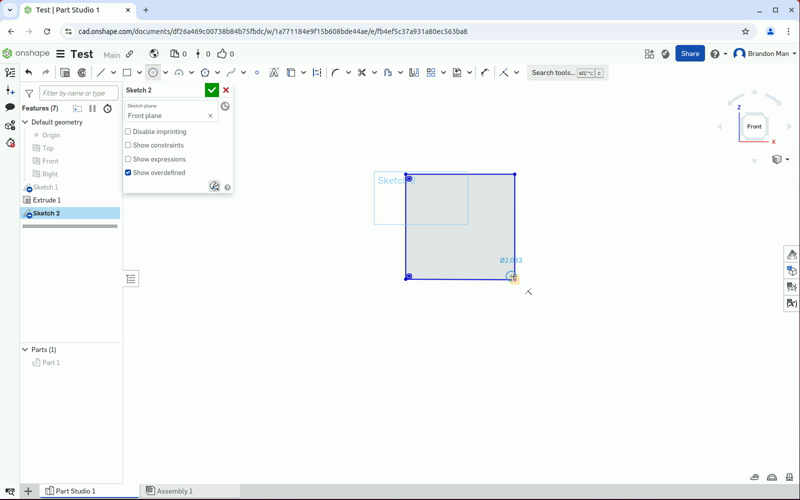
scroll(6)
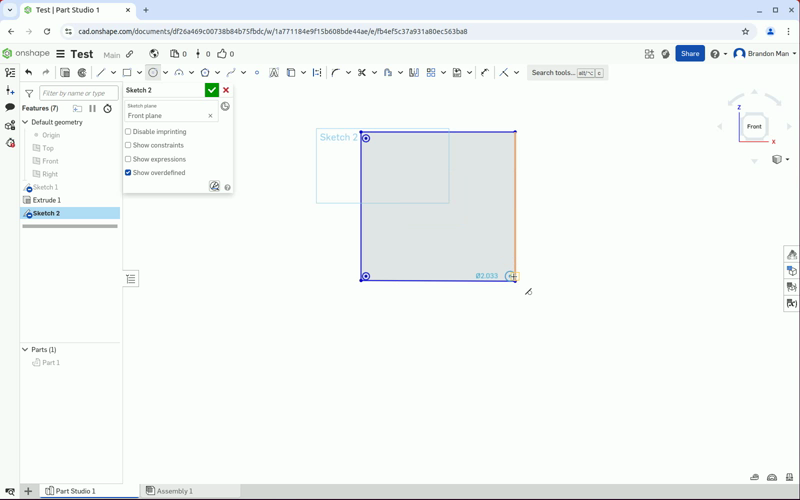
scroll(6)
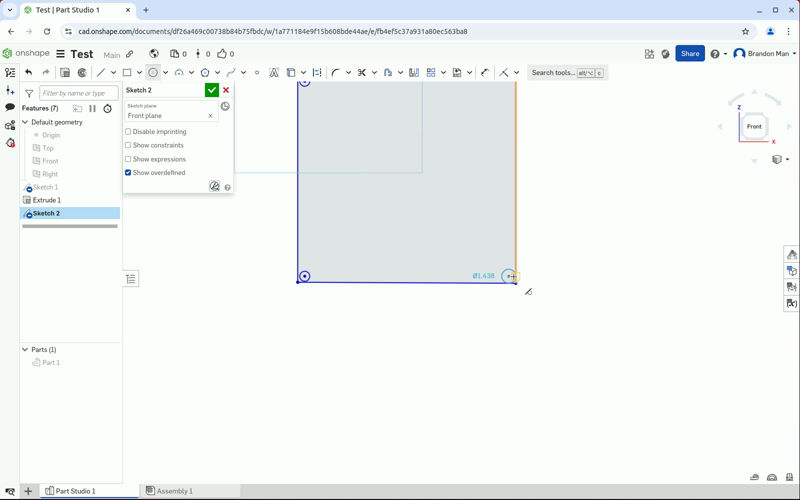
scroll(6)
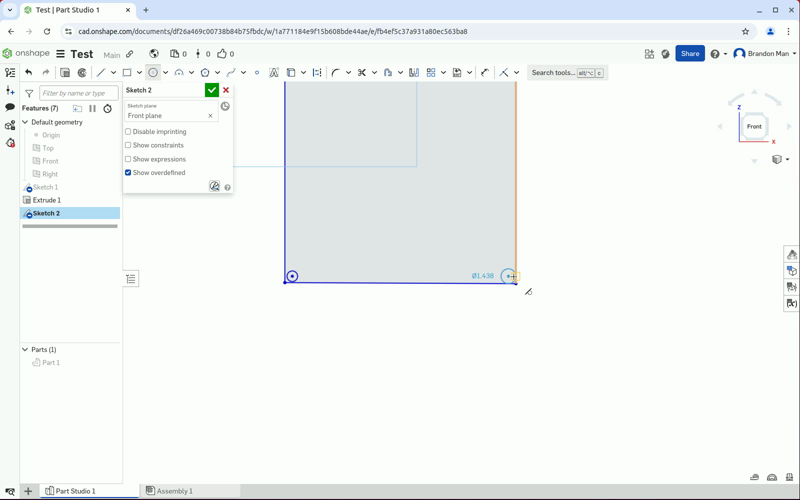
scroll(6)
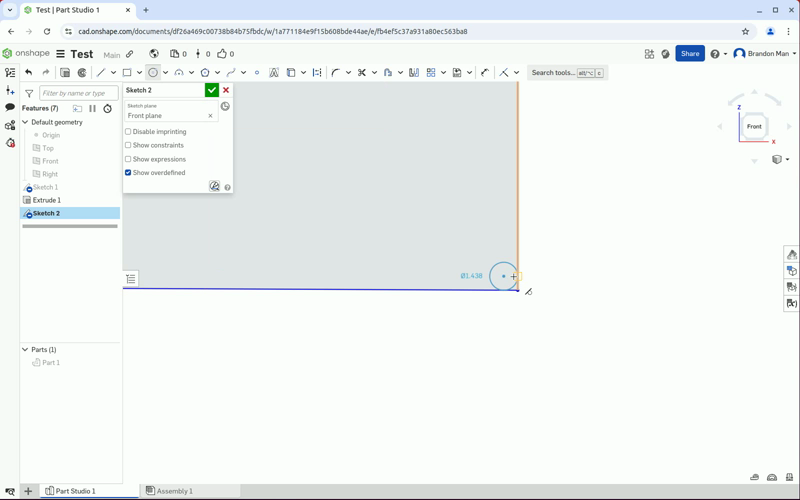
scroll(6)
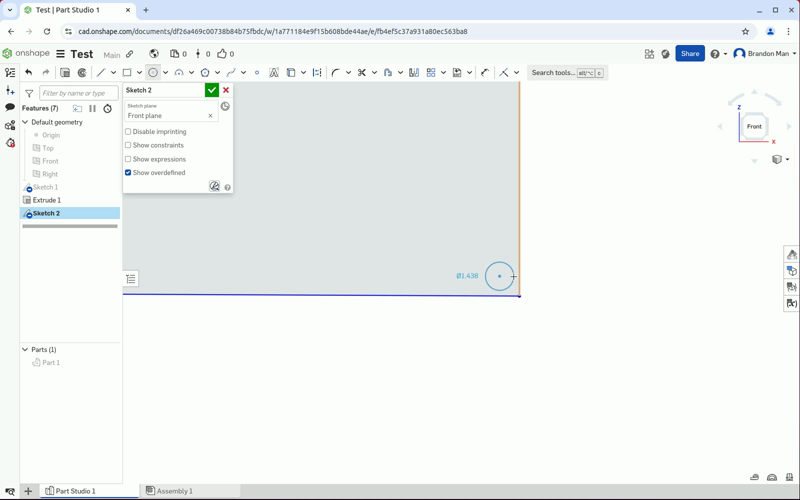
scroll(6)
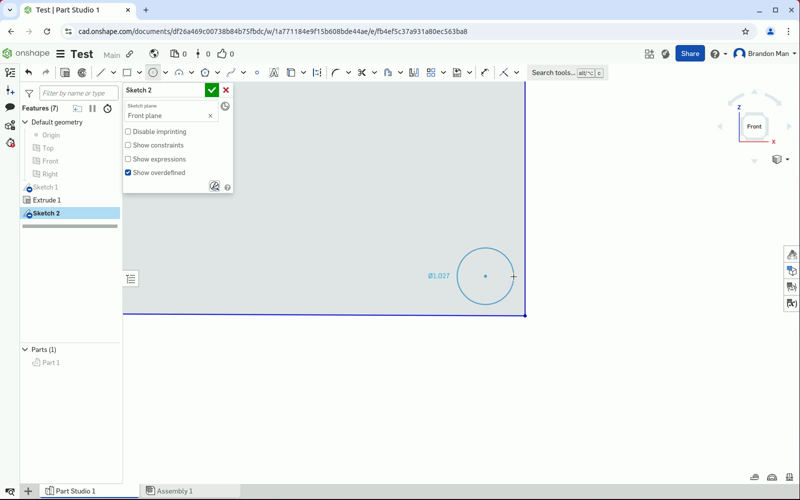
click(513, 276)
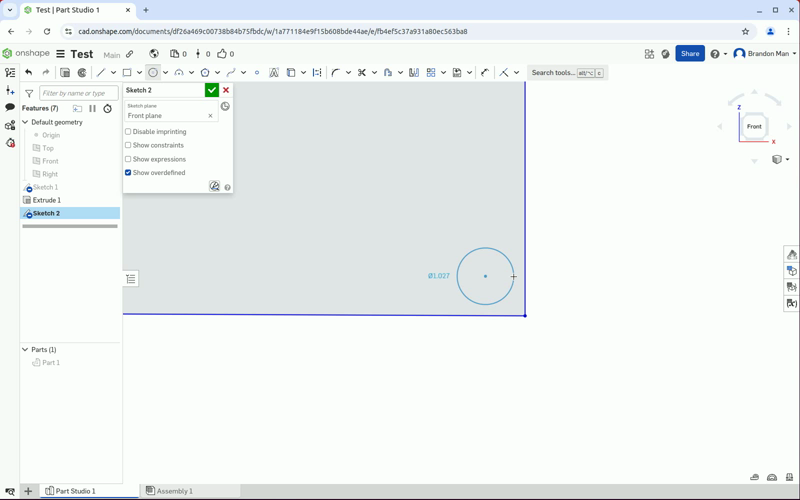
scroll(-6)
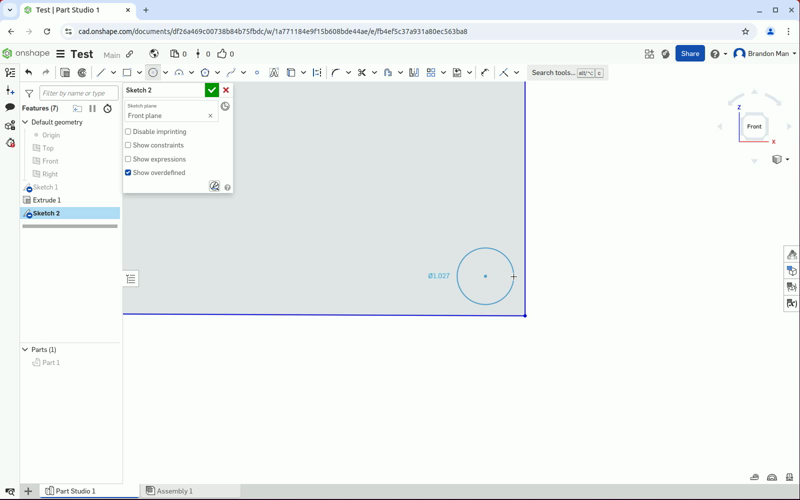
scroll(-6)
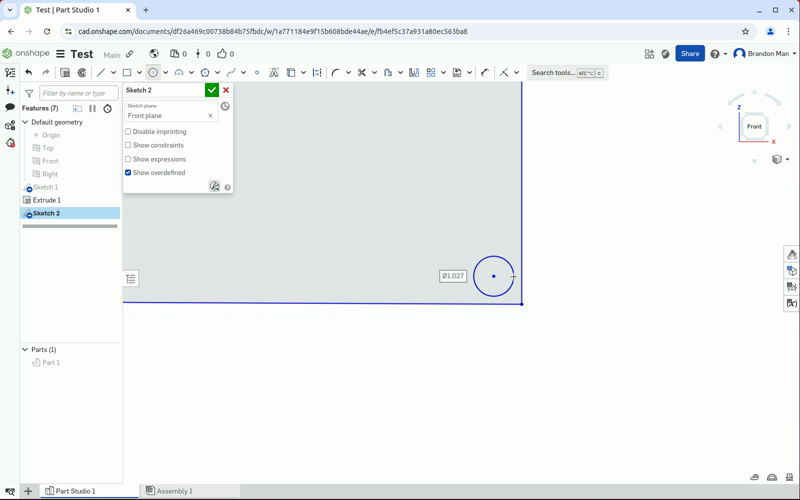
scroll(-6)
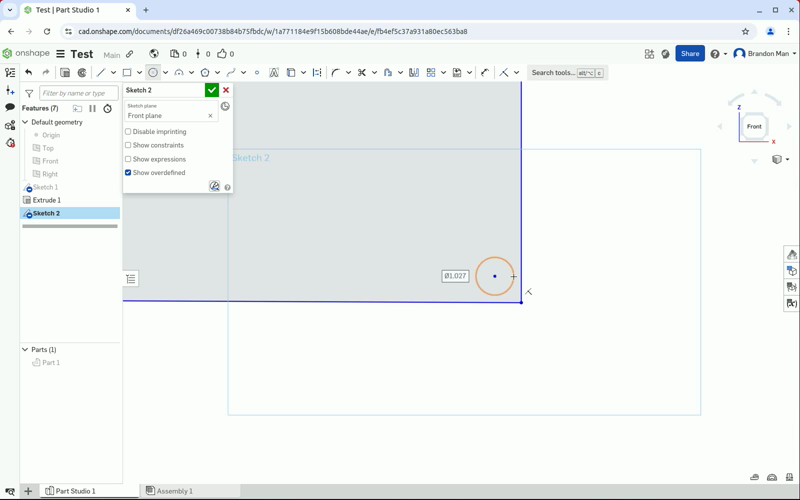
scroll(-6)
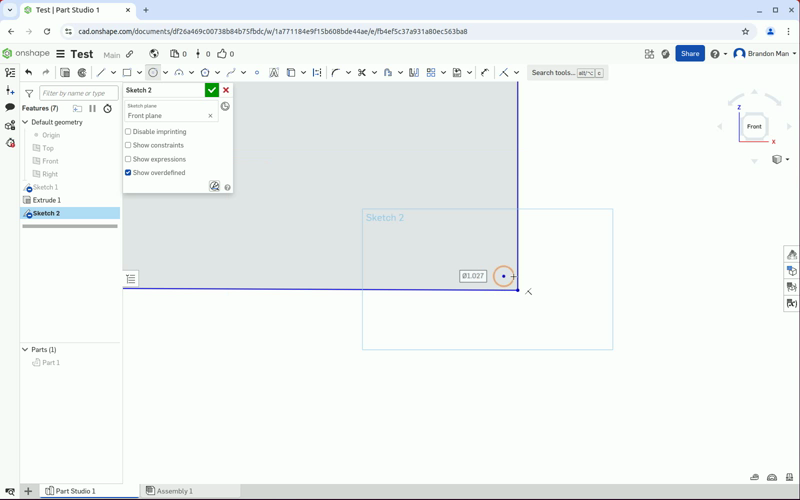
scroll(-6)
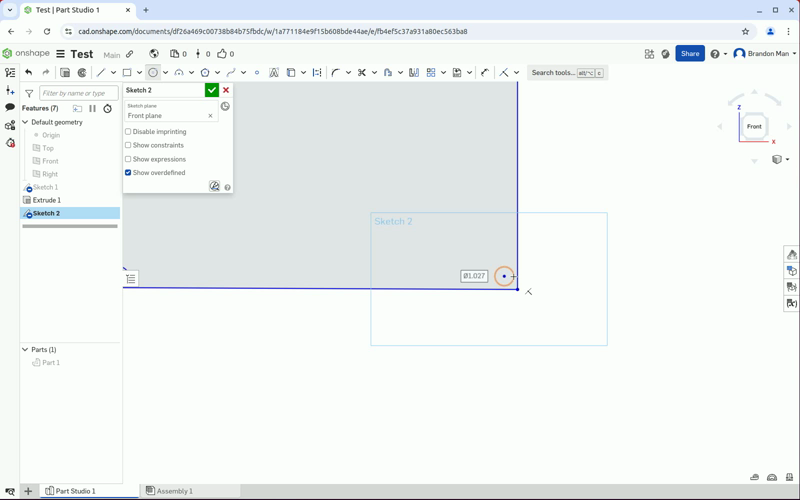
scroll(-6)
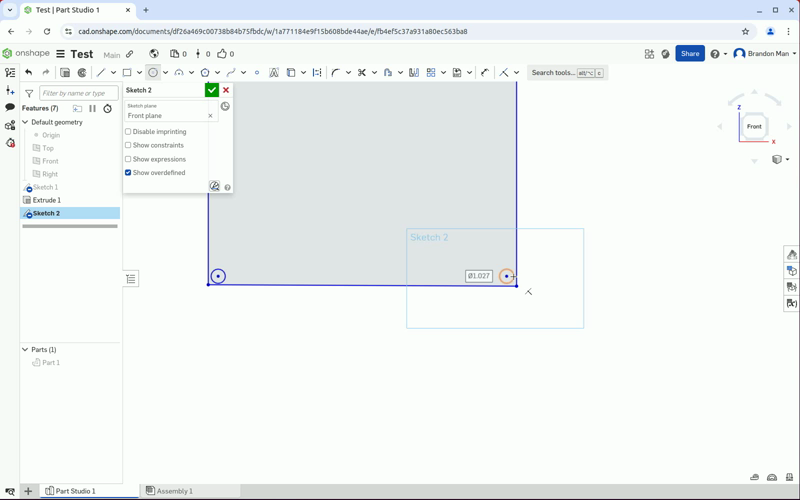
scroll(-6)
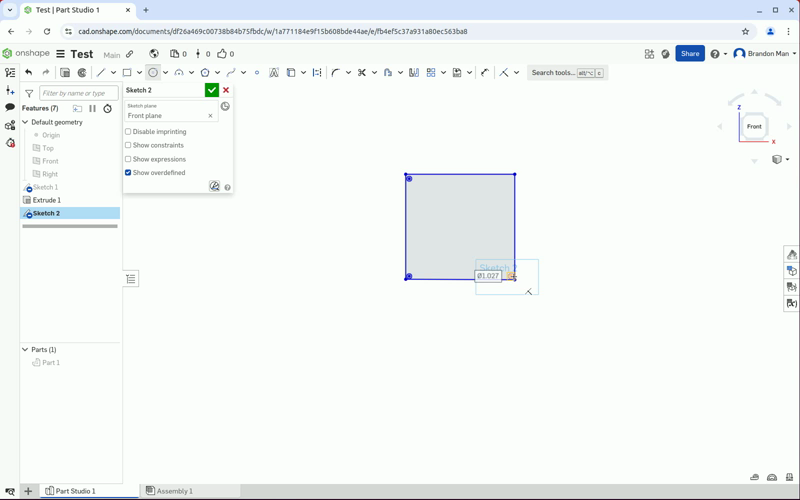
key(esc)
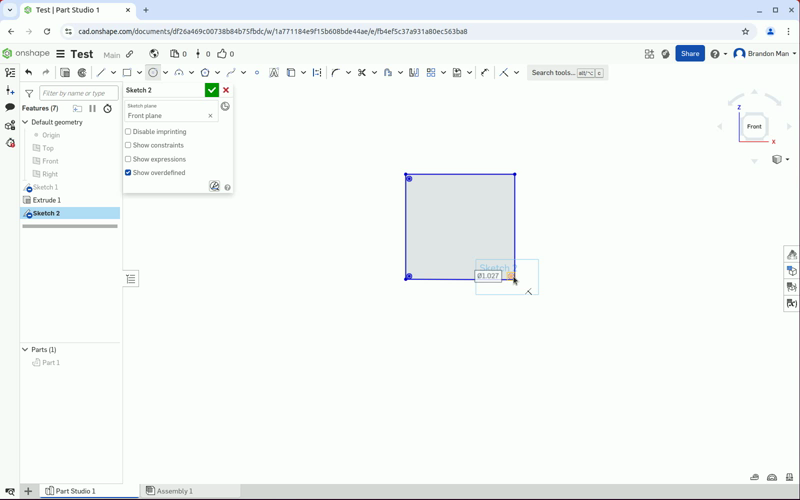
key(c)
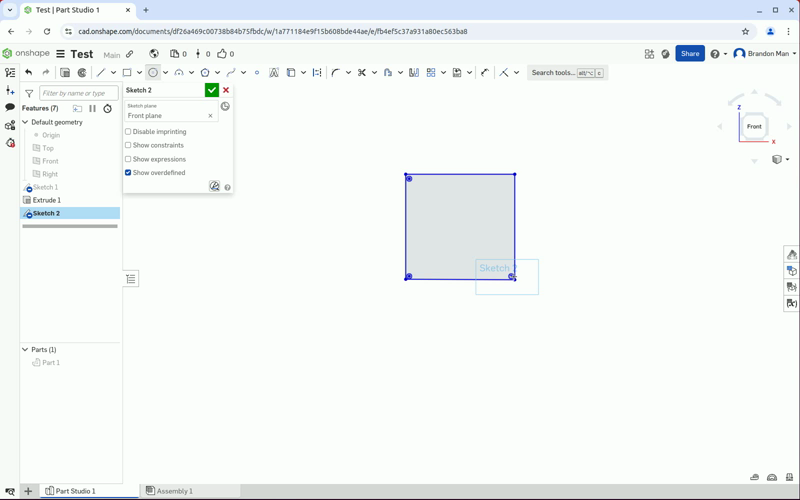
key_down(shift)
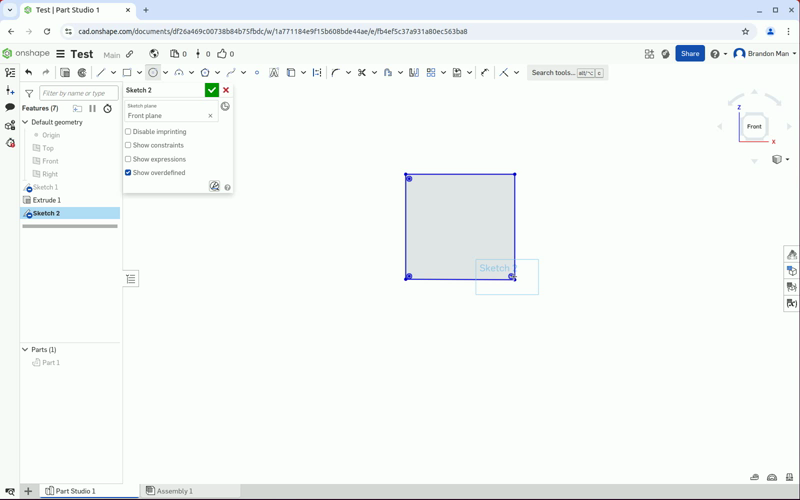
mouse_move(511, 178)
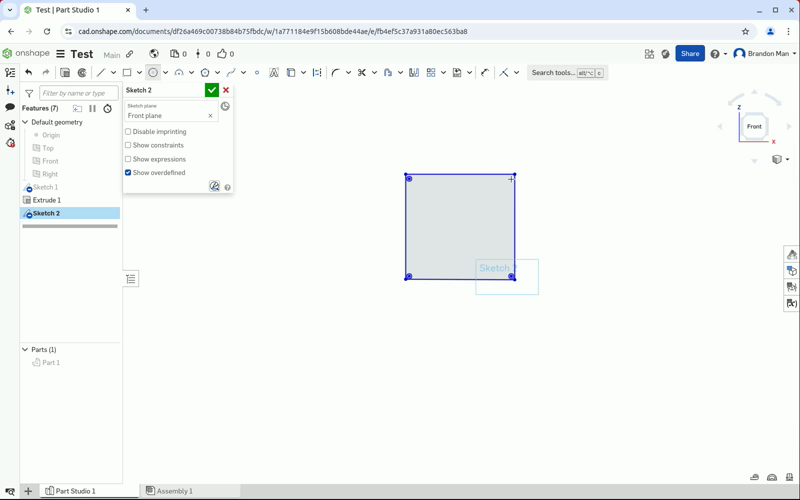
click(511, 178)
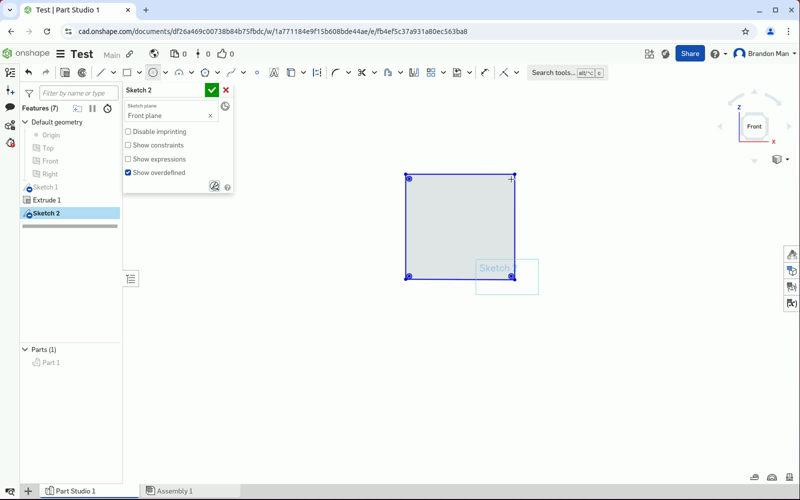
key_up(shift)
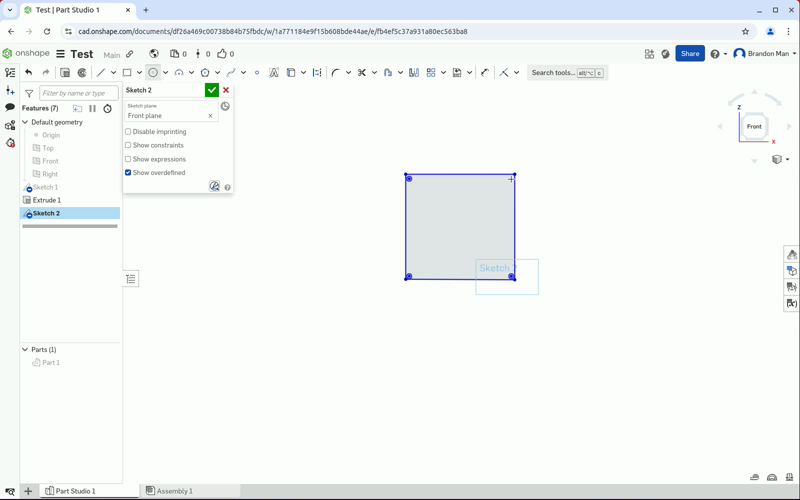
mouse_move(513, 178)
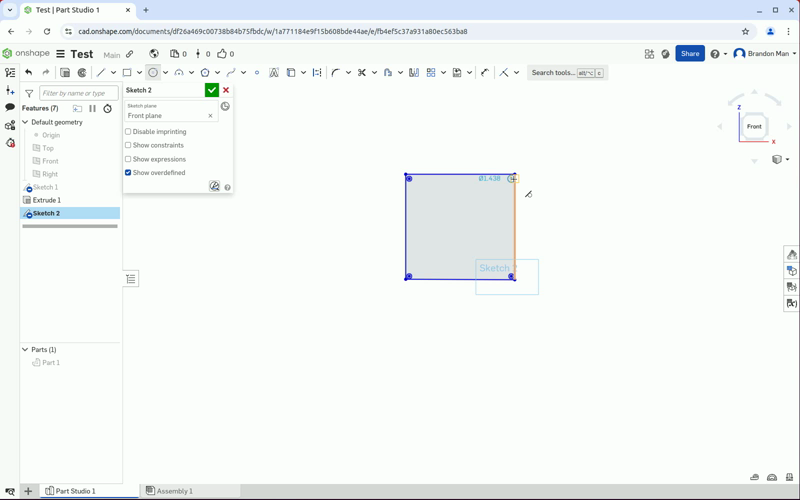
scroll(6)
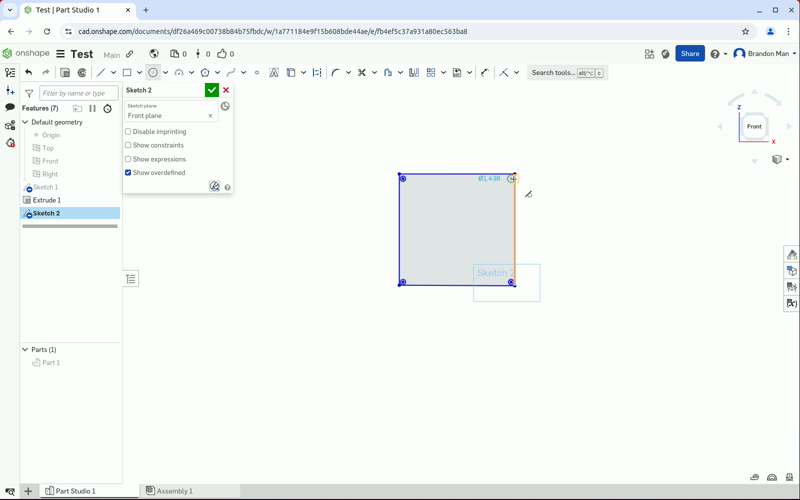
scroll(6)
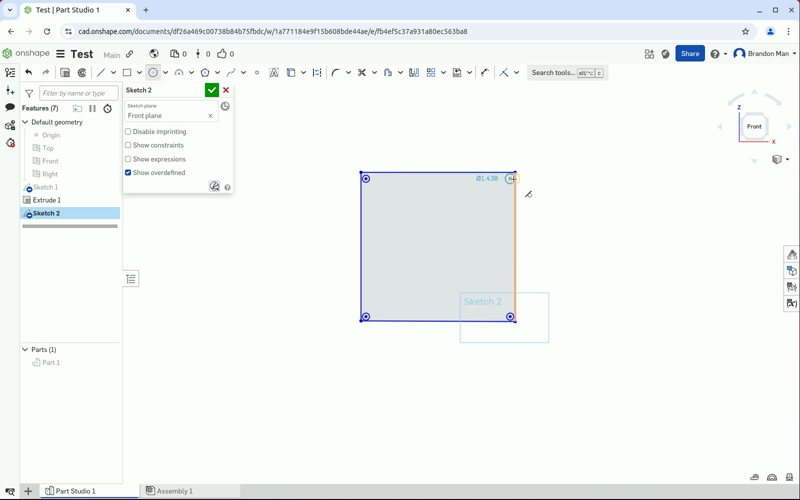
scroll(6)
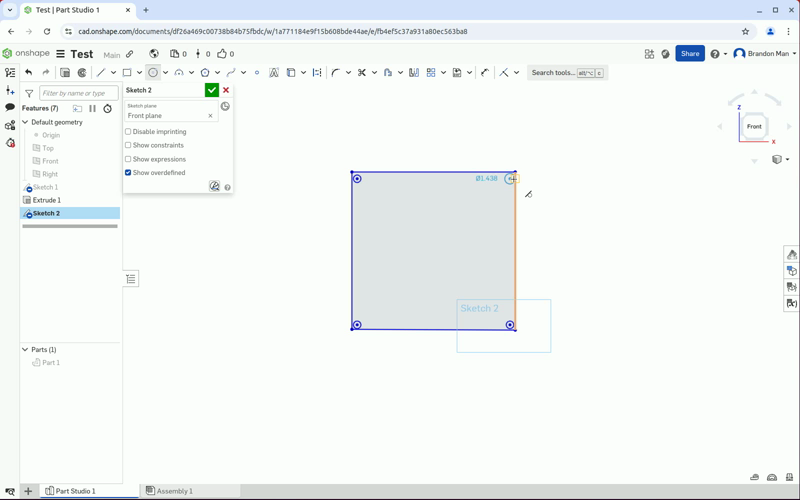
scroll(6)
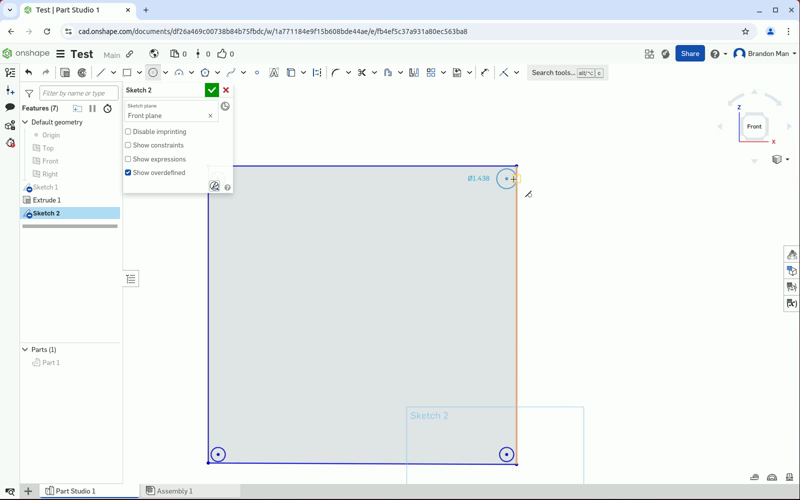
scroll(6)
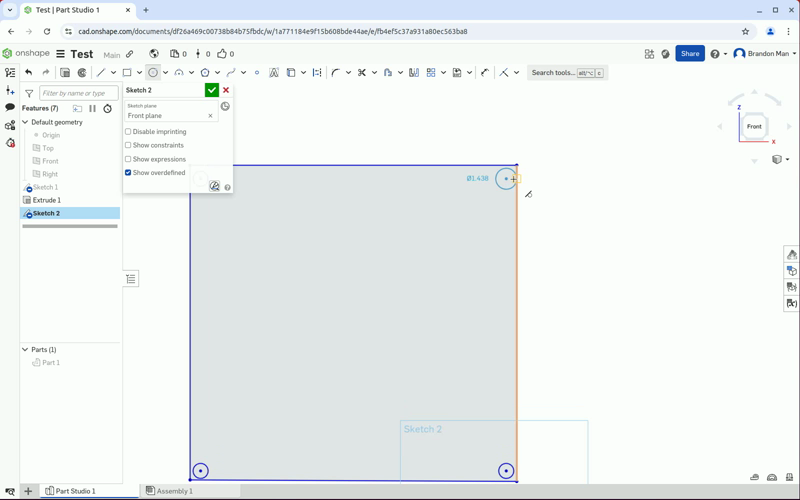
scroll(6)
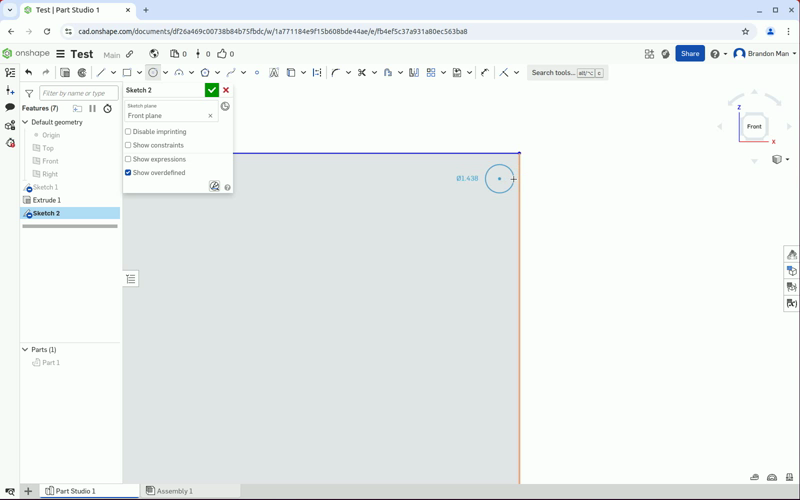
scroll(6)
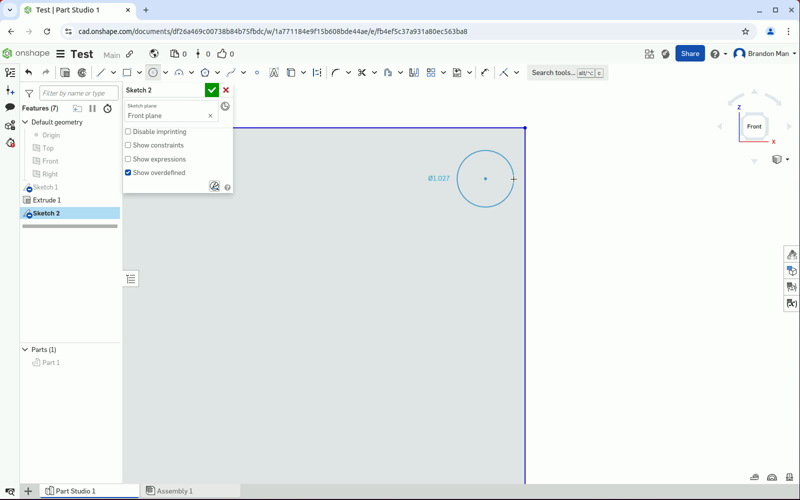
click(513, 178)
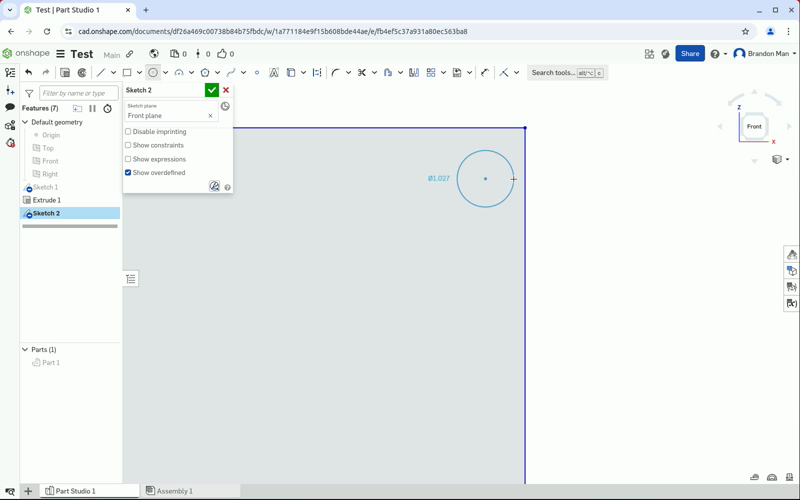
scroll(-6)
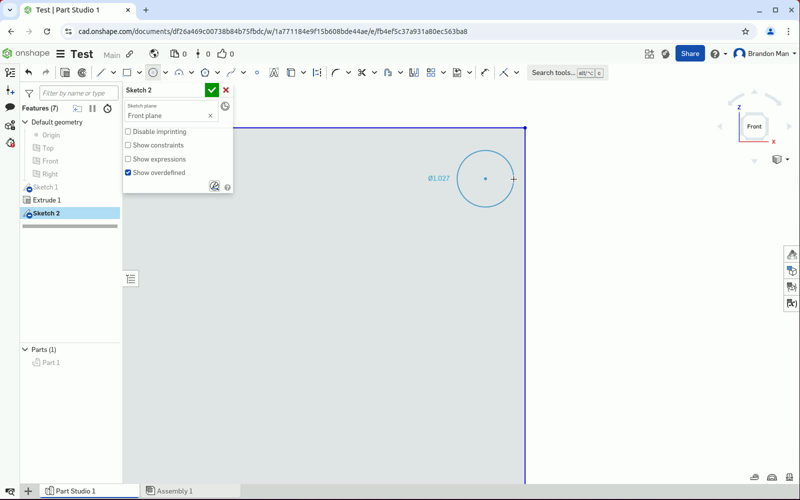
scroll(-6)
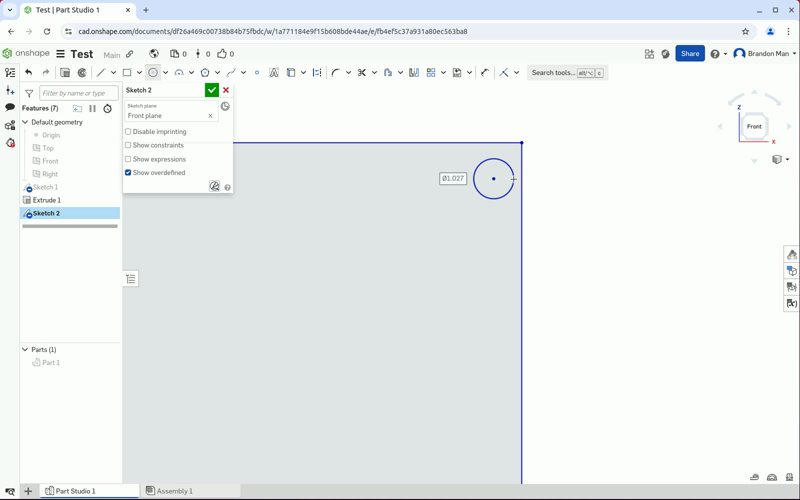
scroll(-6)
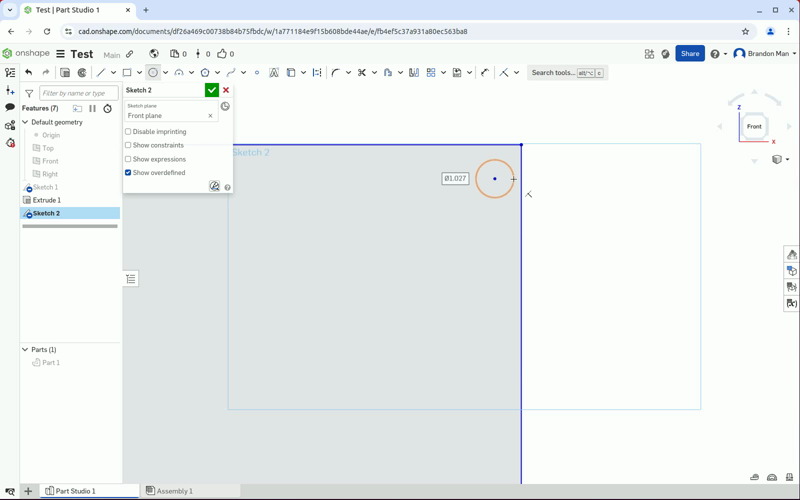
scroll(-6)
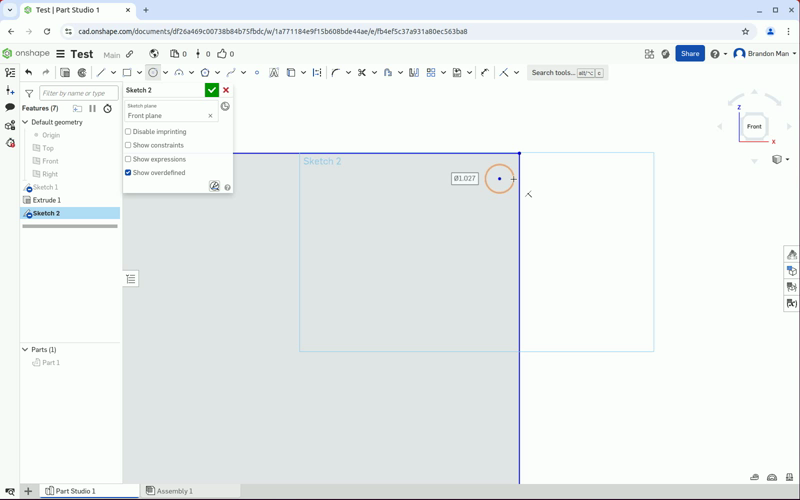
scroll(-6)
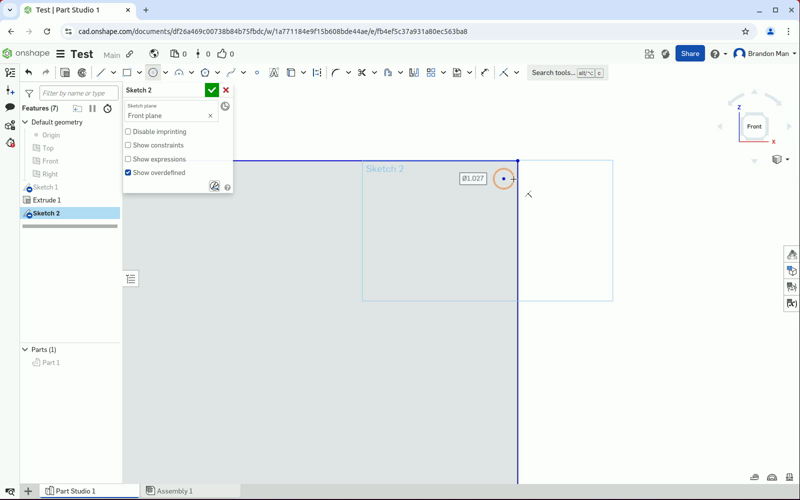
scroll(-6)
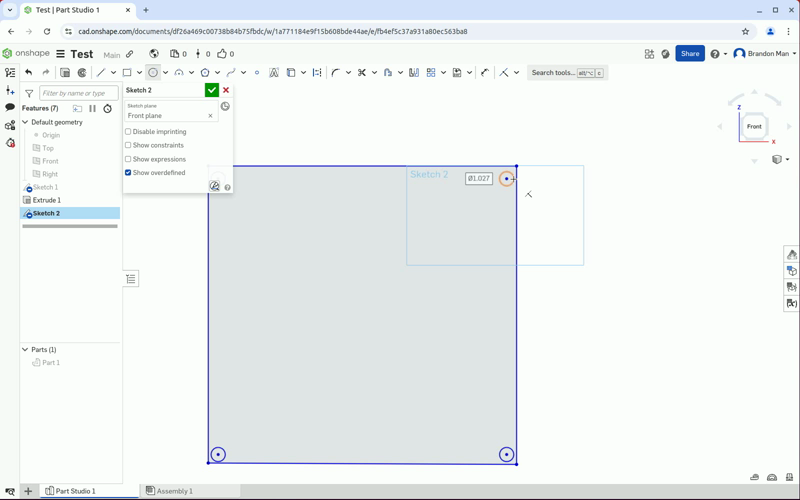
scroll(-6)
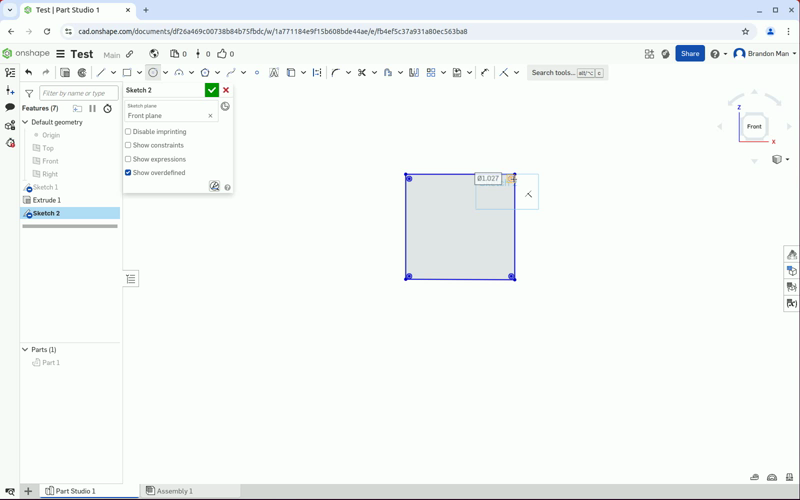
key(esc)
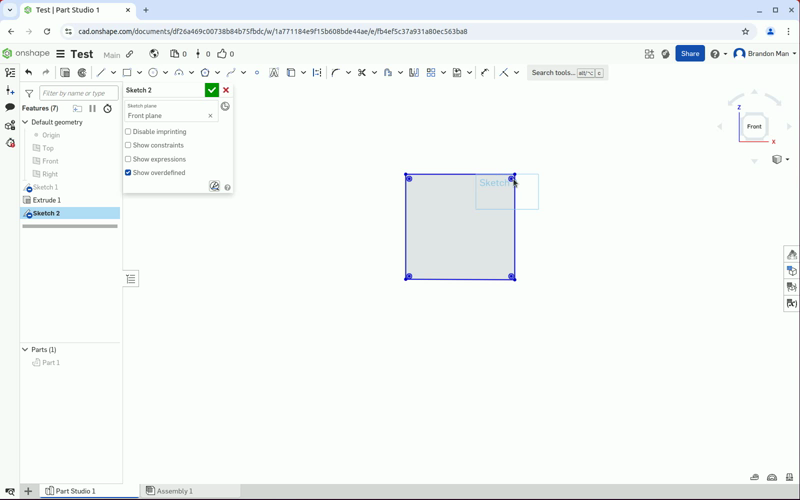
mouse_move(428, 253)
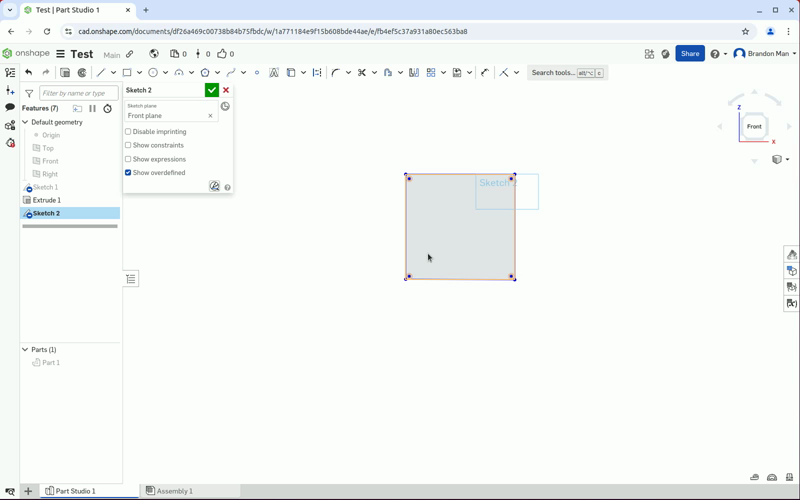
click(428, 253)
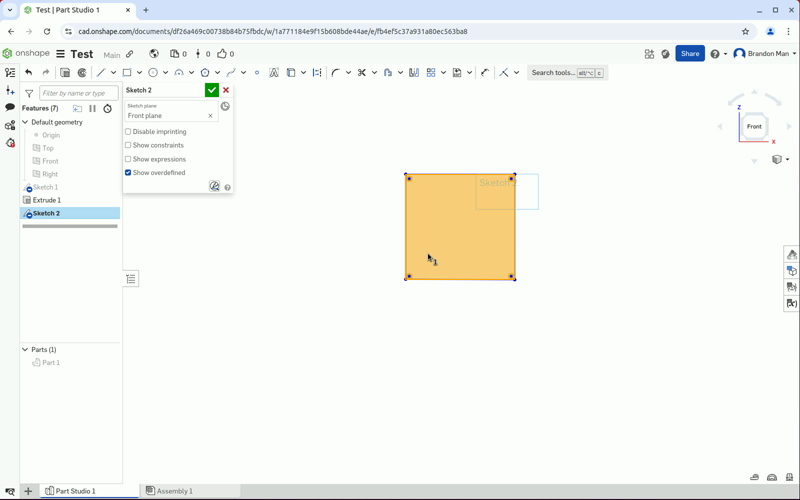
mouse_move(73, 352)
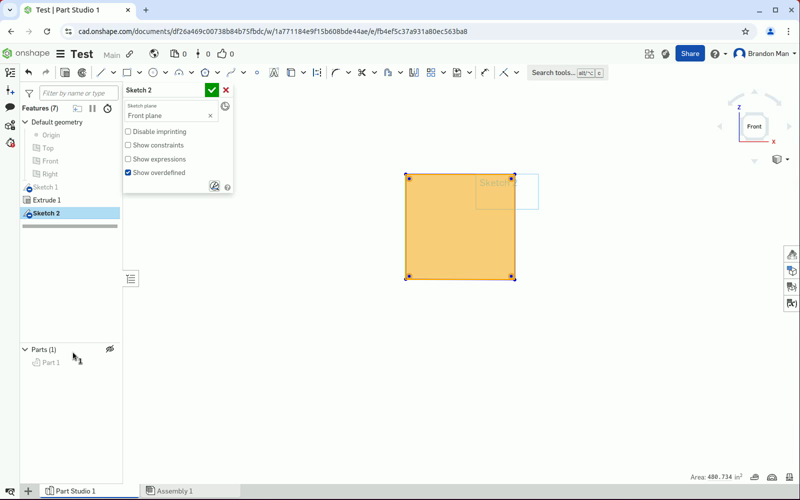
key(shift+y)
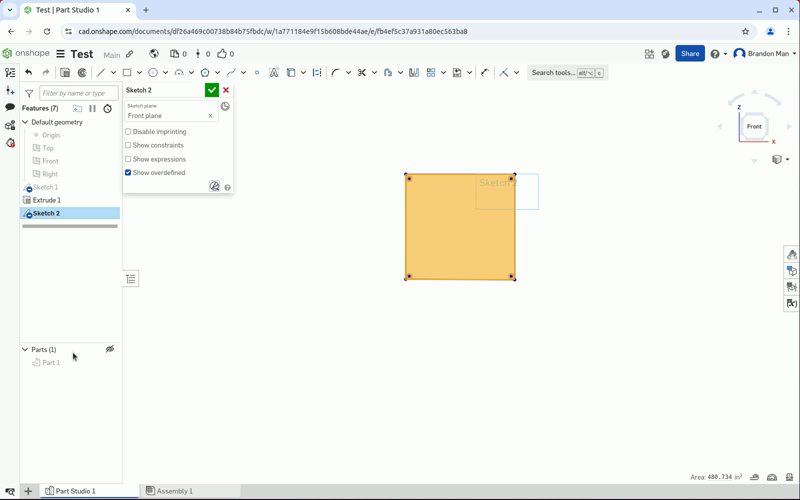
key(shift+e)
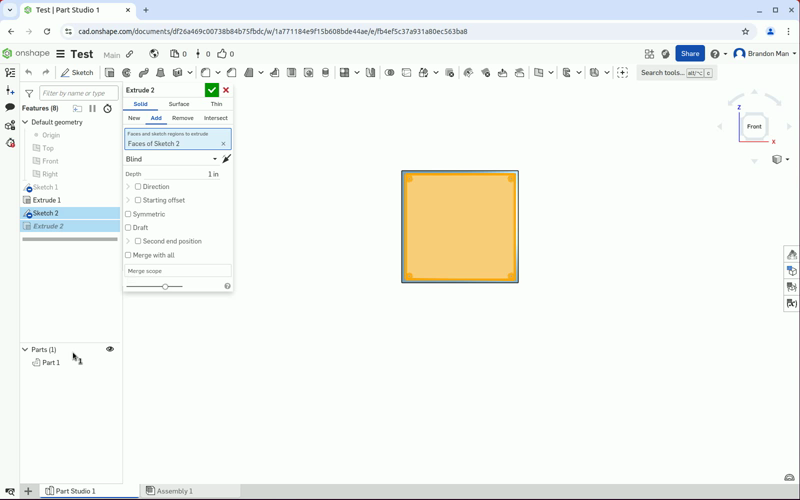
mouse_move(143, 106)
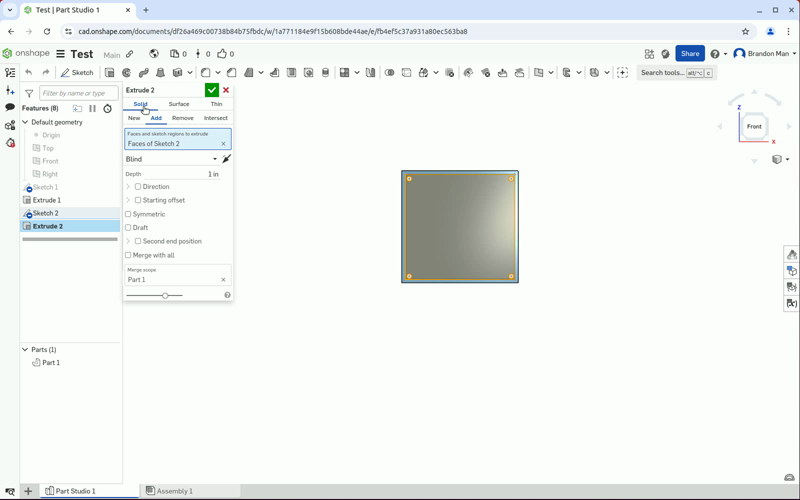
click(143, 106)
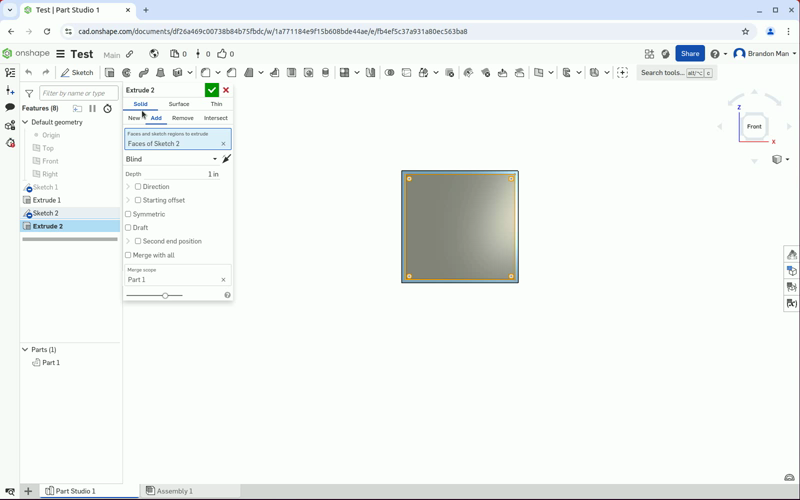
mouse_move(137, 120)
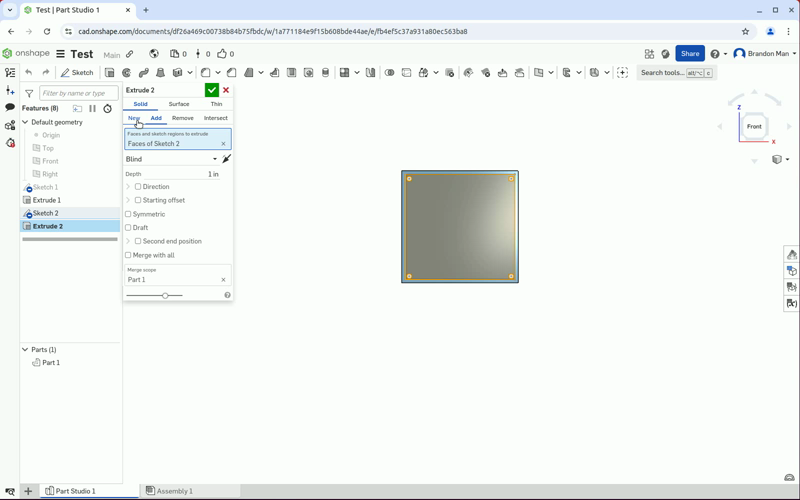
click(137, 120)
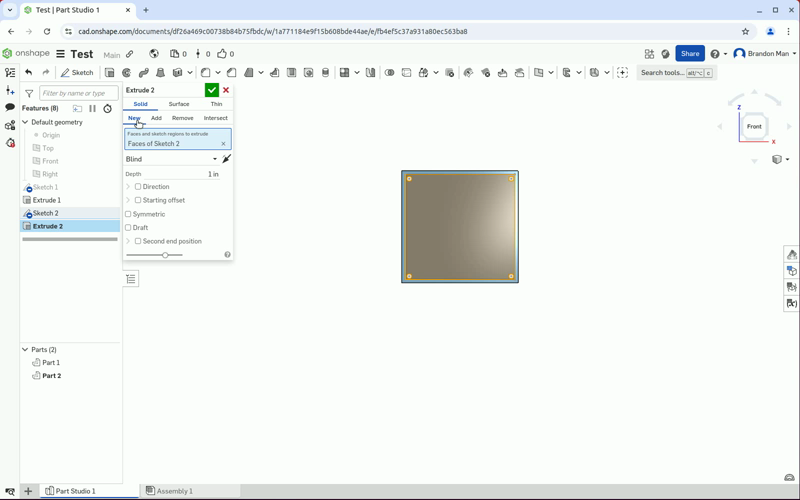
key(tab, 4)
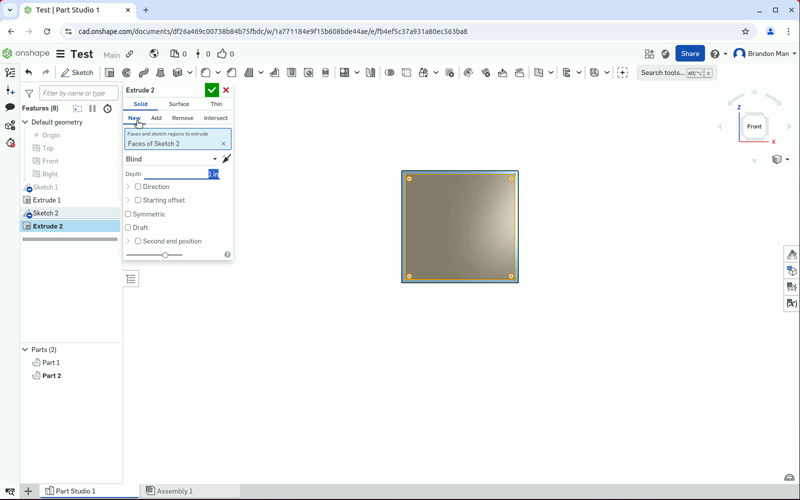
text(1.204)
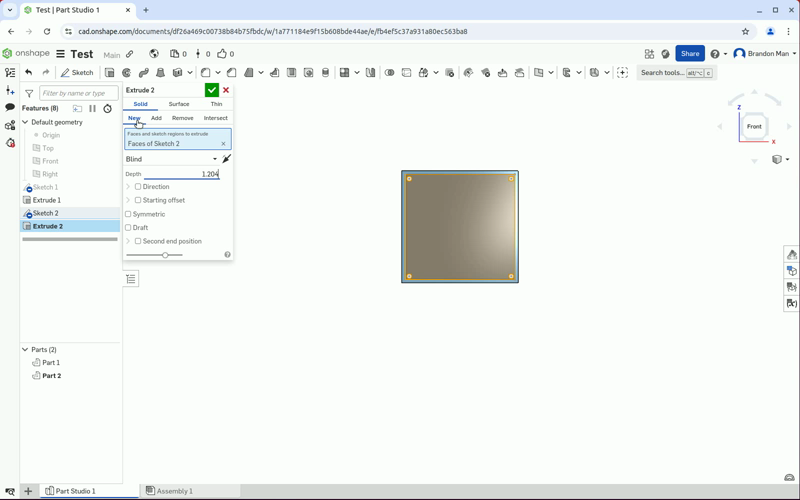
key(enter)
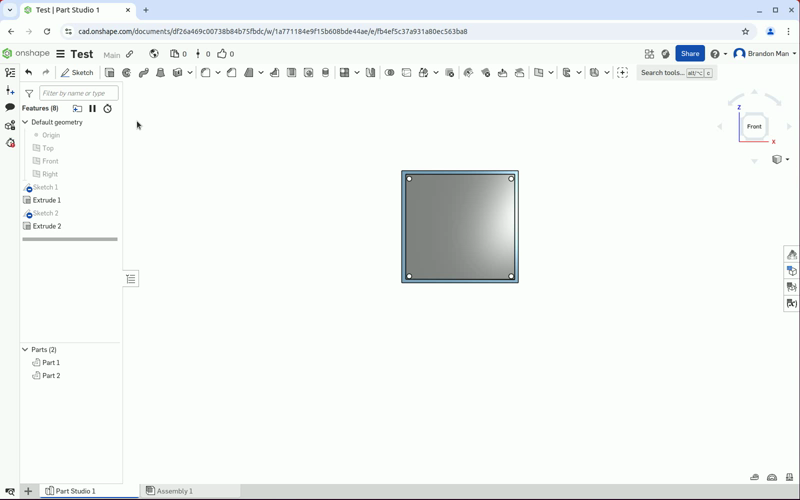
key(shift+h)
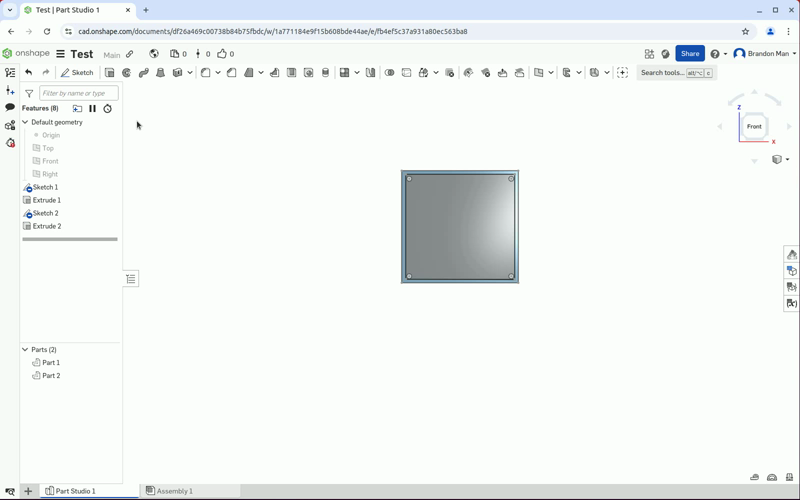
key(shift+h)
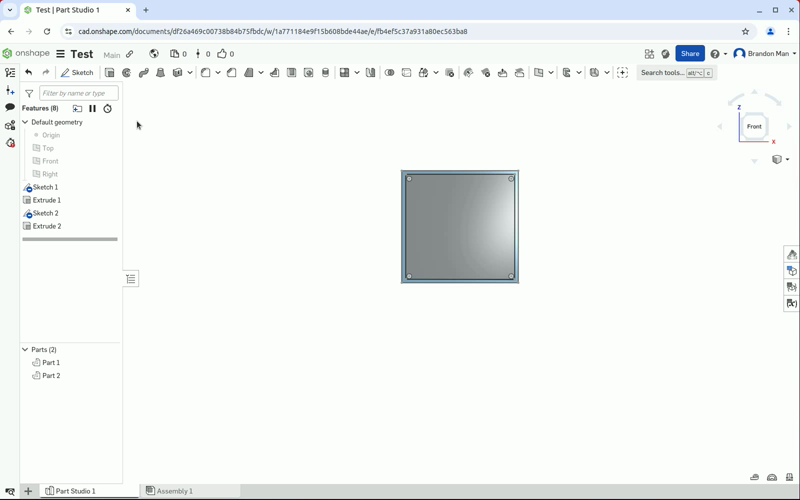
key(shift+7)
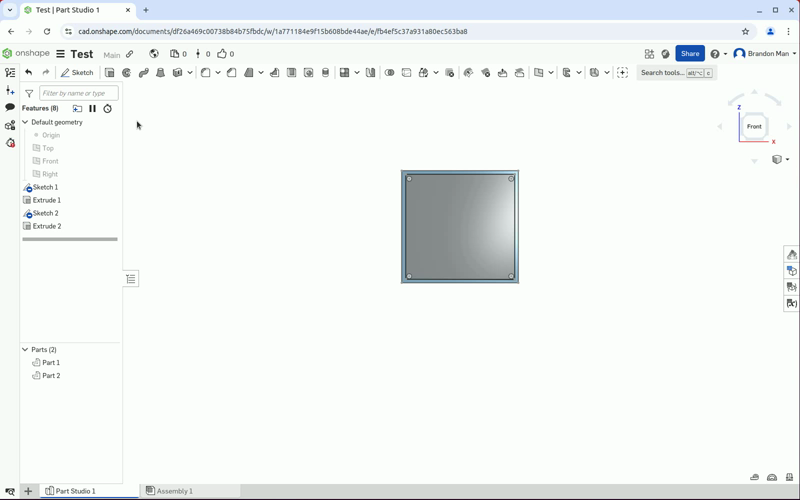
key(left, 2)
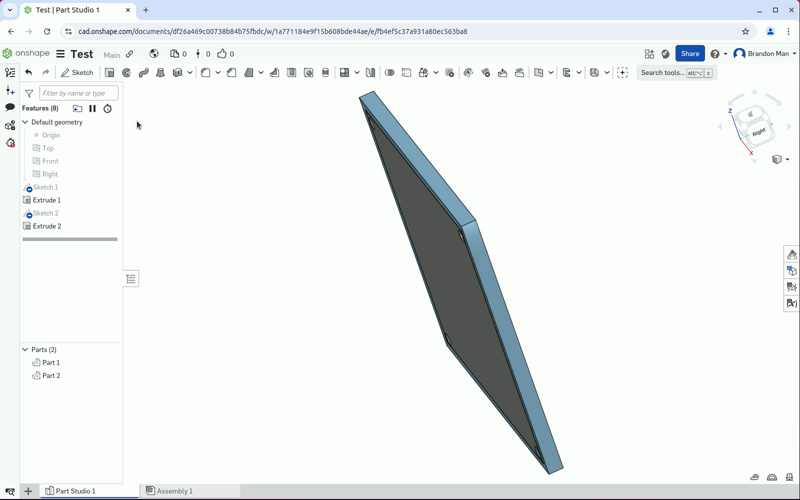
key(down, 2)
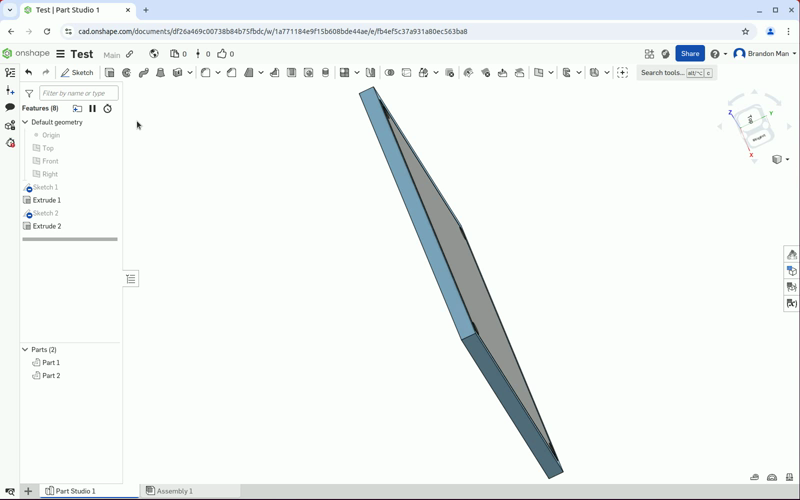
key(up, 2)
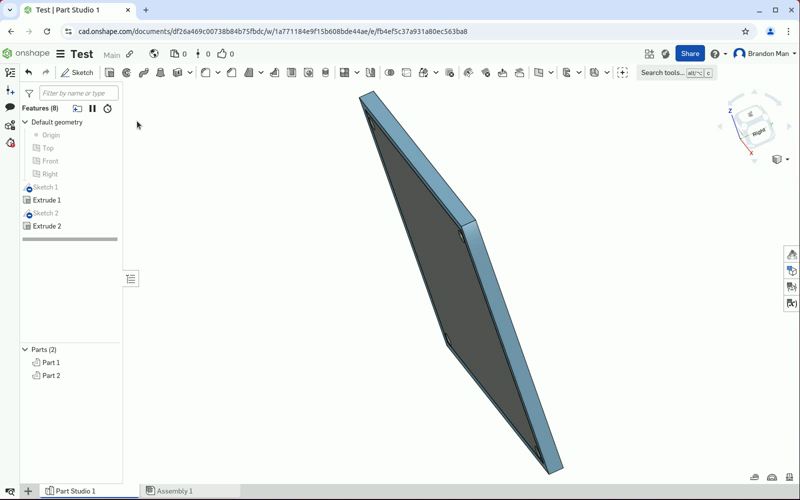
key(right, 2)
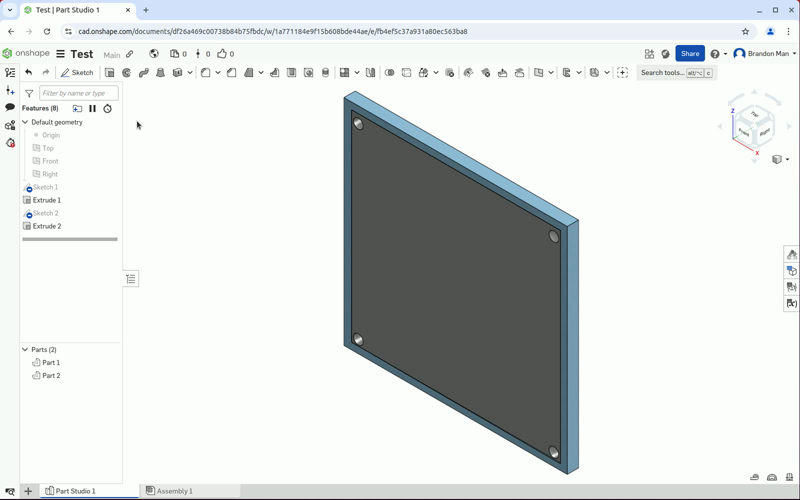
mouse_move(73, 189)
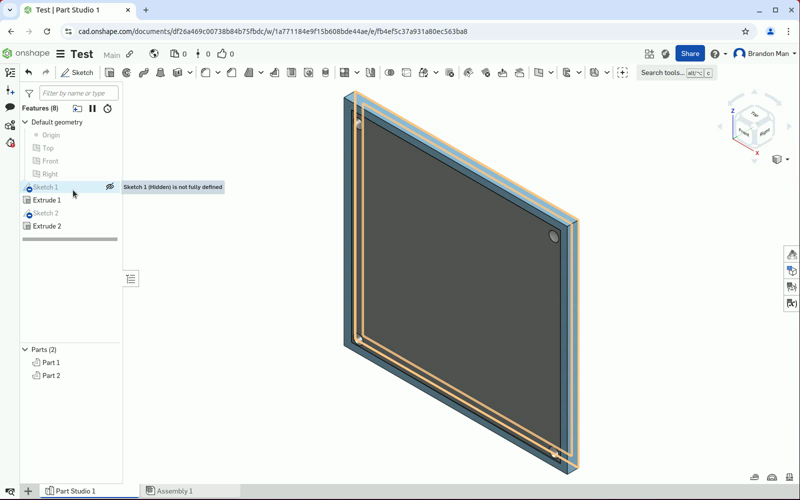
click(73, 189)